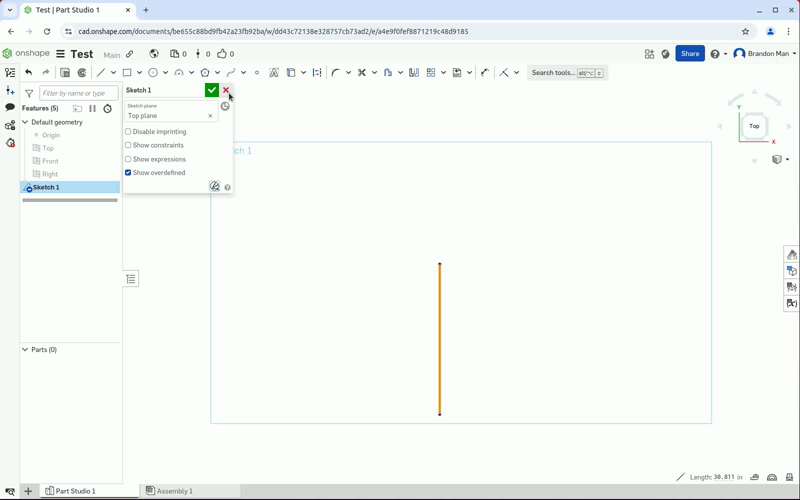
key(shift+h)
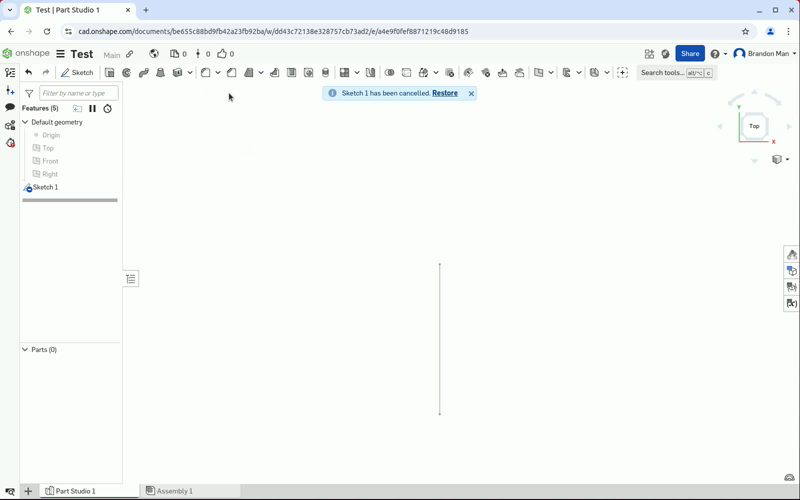
key(shift+s)
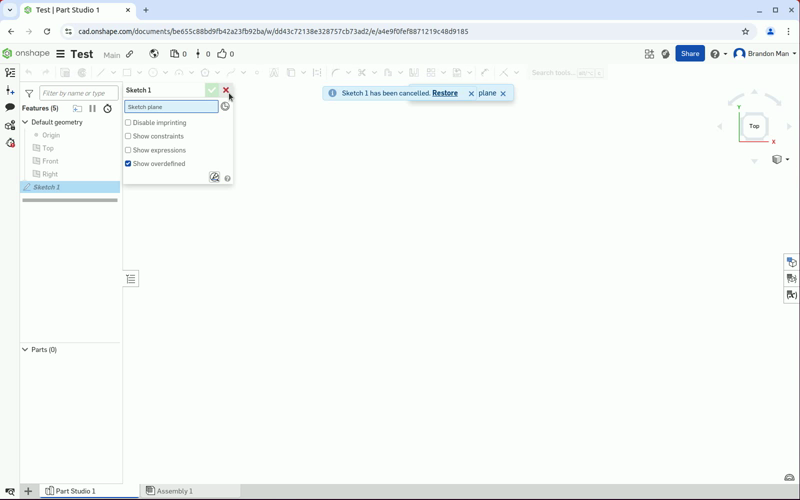
mouse_move(73, 150)
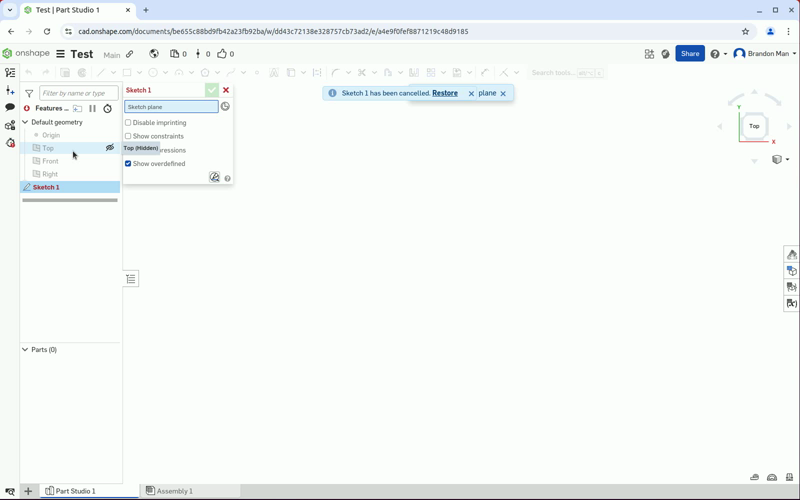
click(73, 150)
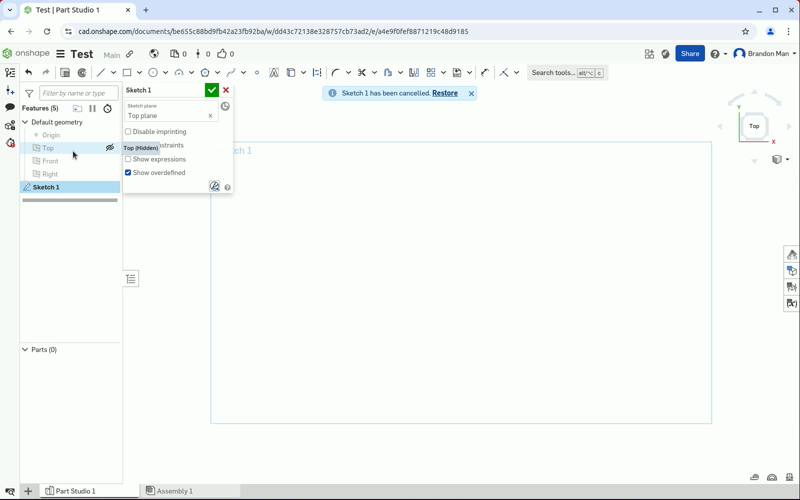
mouse_move(73, 352)
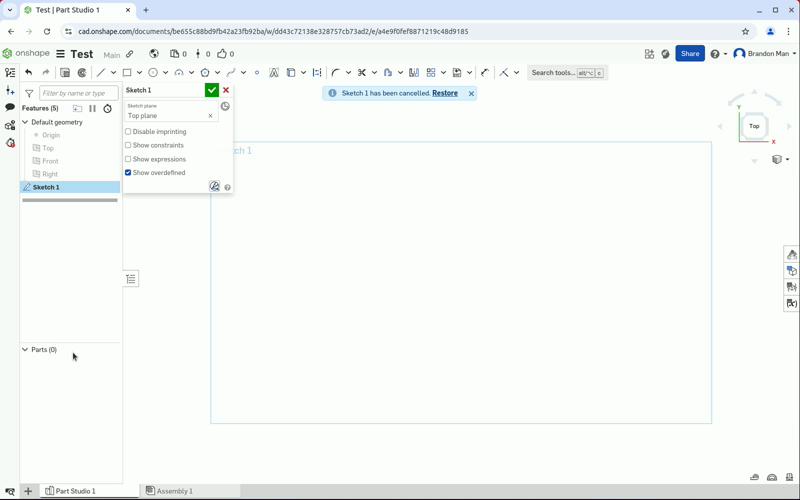
key(y)
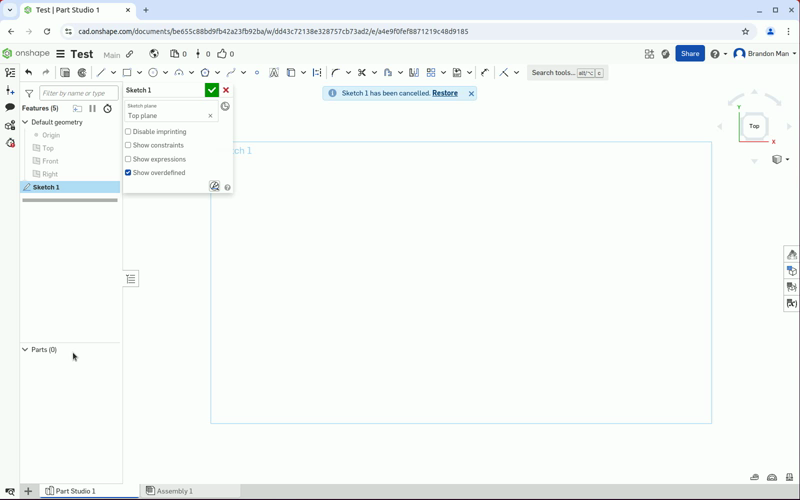
key(c)
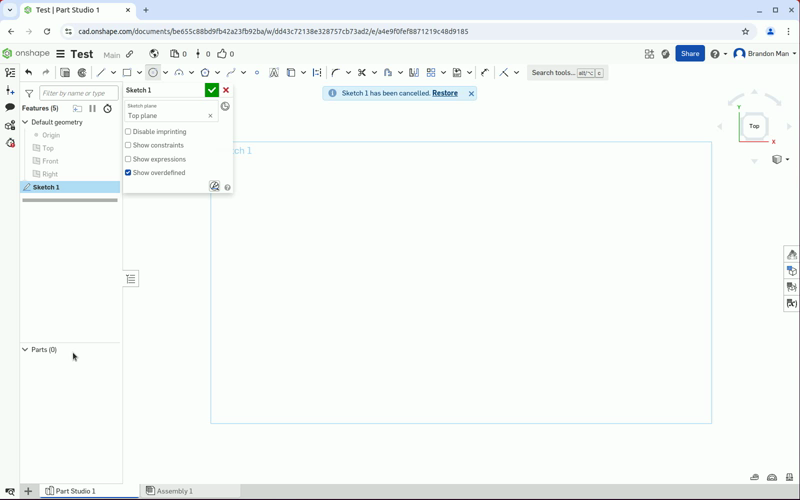
key_down(shift)
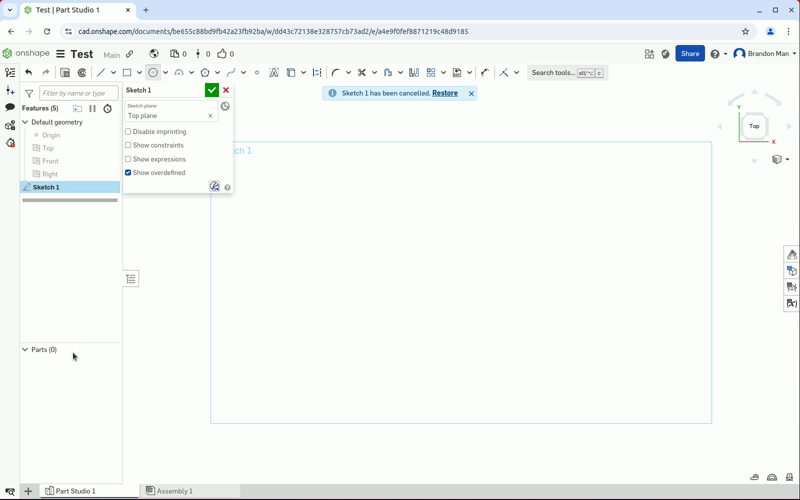
mouse_move(364, 222)
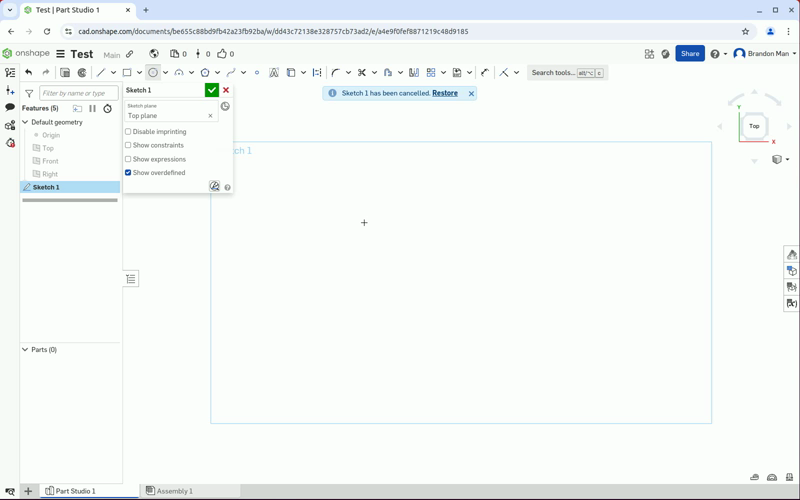
click(364, 222)
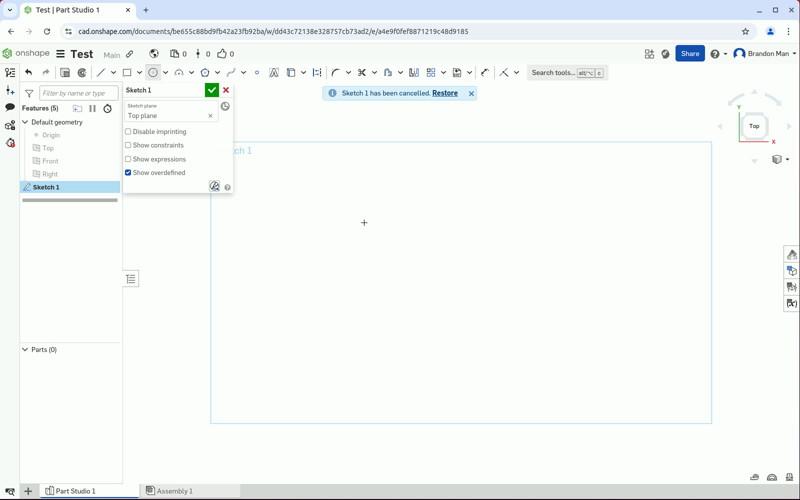
key_up(shift)
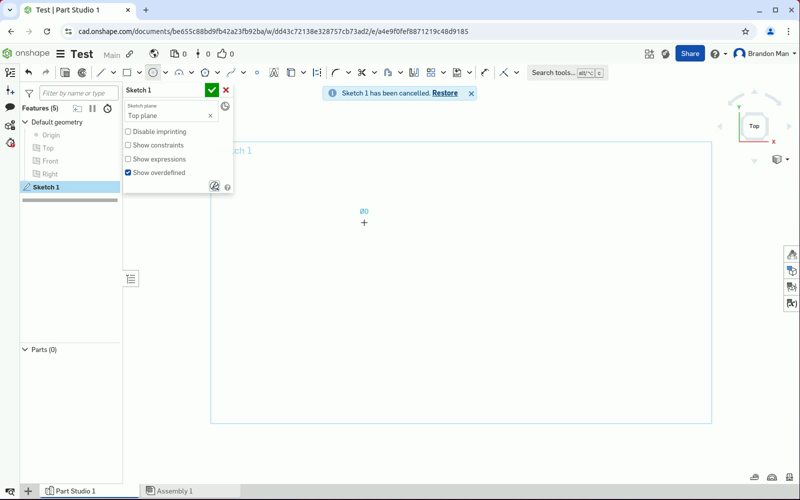
mouse_move(380, 222)
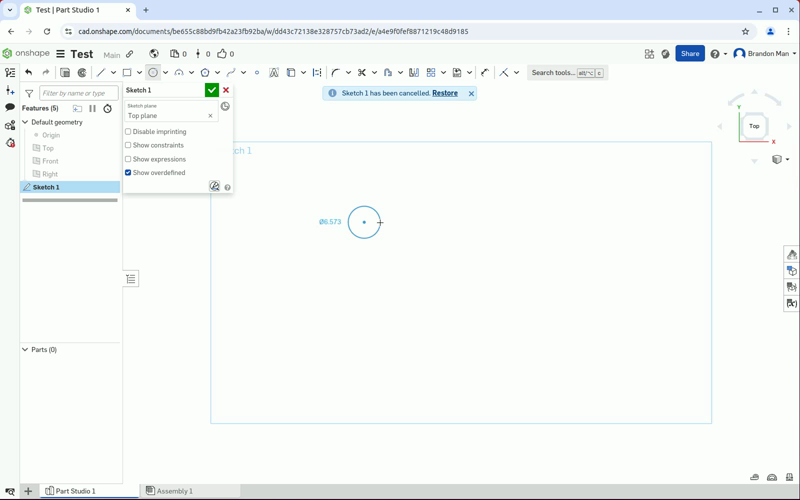
click(380, 222)
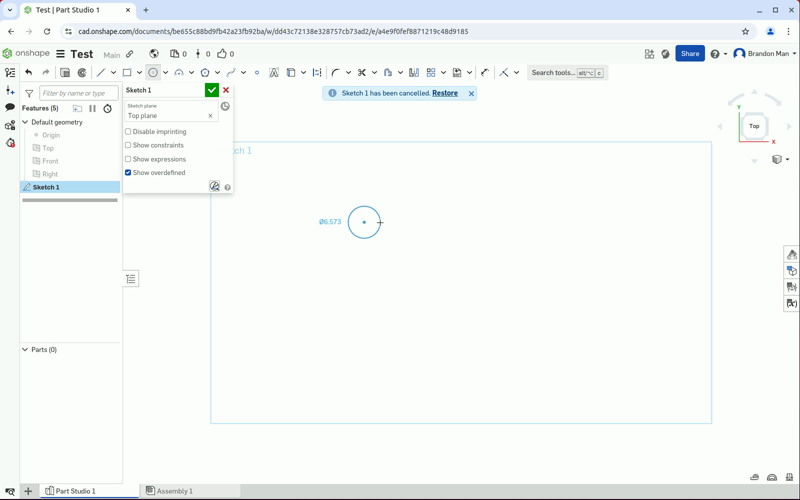
key(esc)
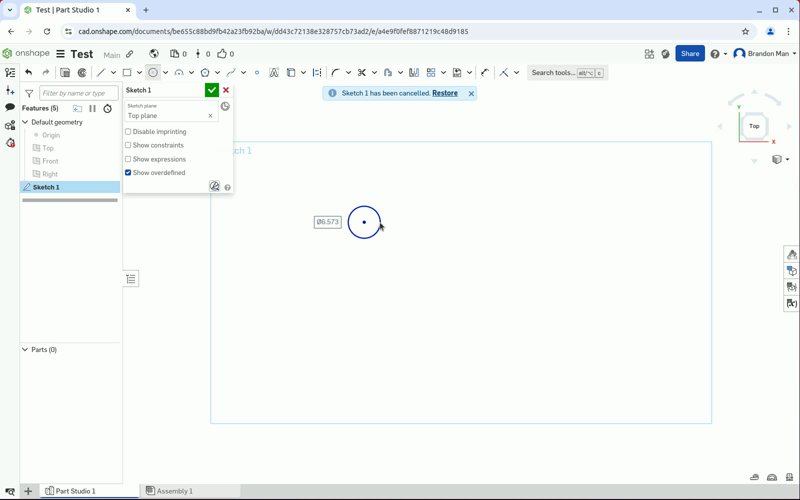
mouse_move(355, 214)
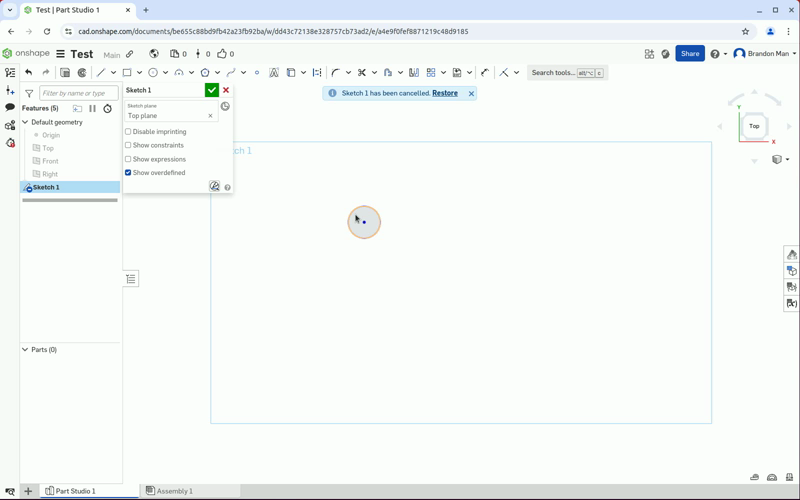
scroll(6)
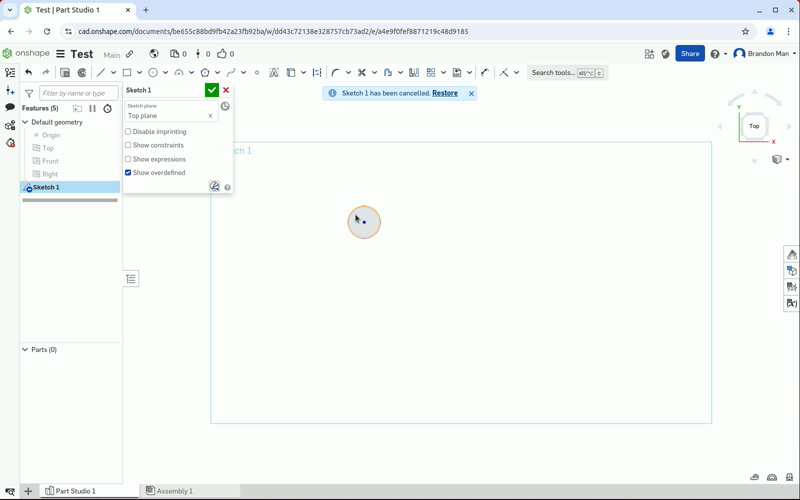
scroll(6)
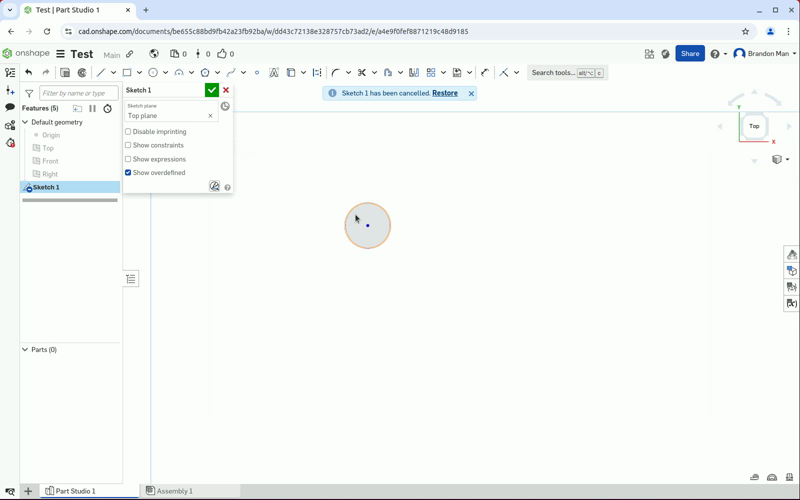
scroll(6)
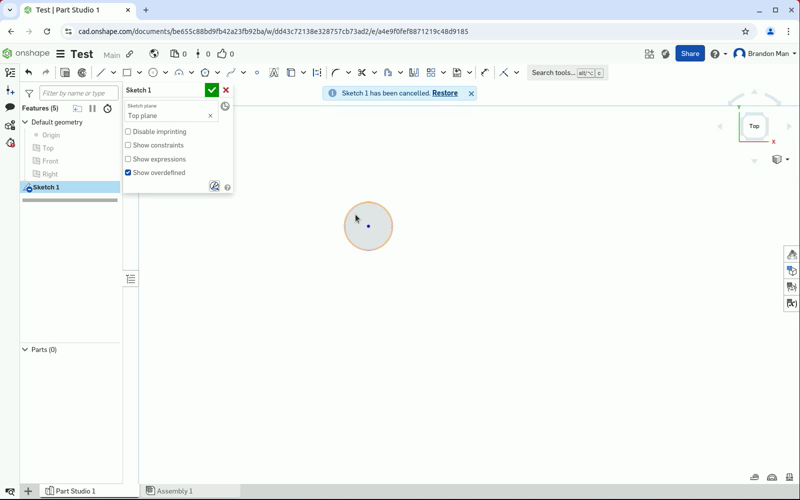
scroll(6)
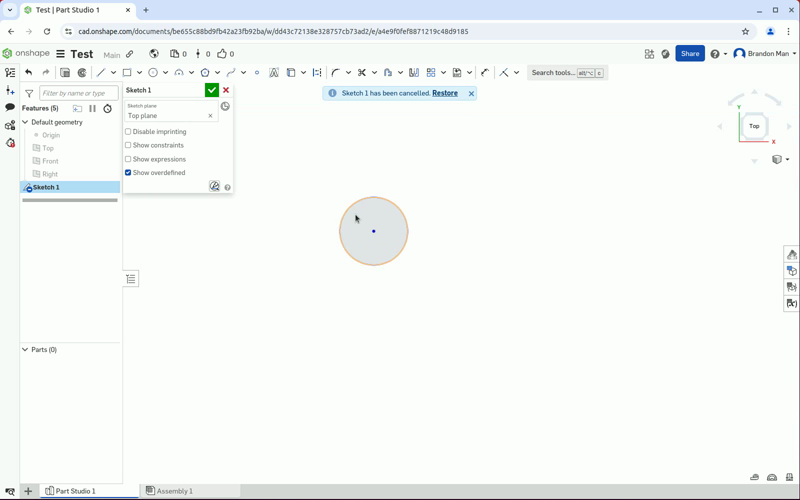
scroll(6)
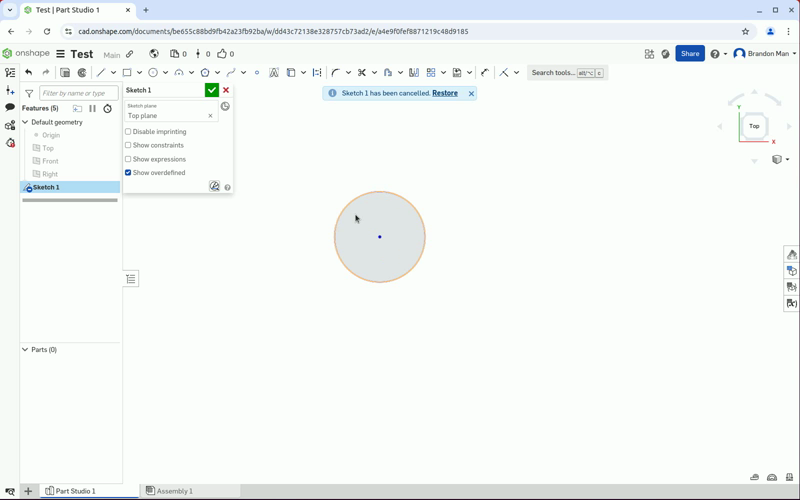
scroll(6)
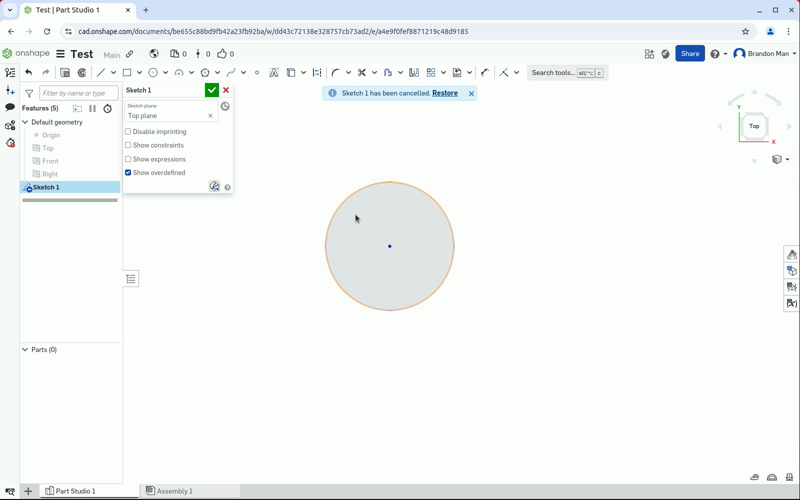
scroll(6)
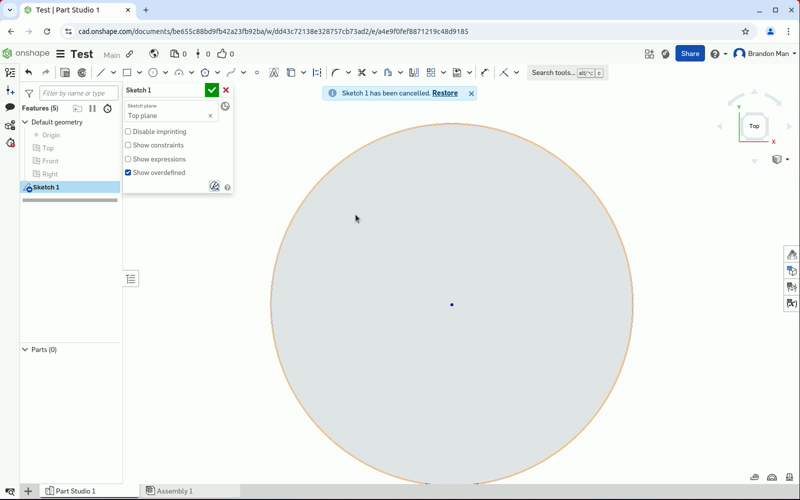
click(355, 214)
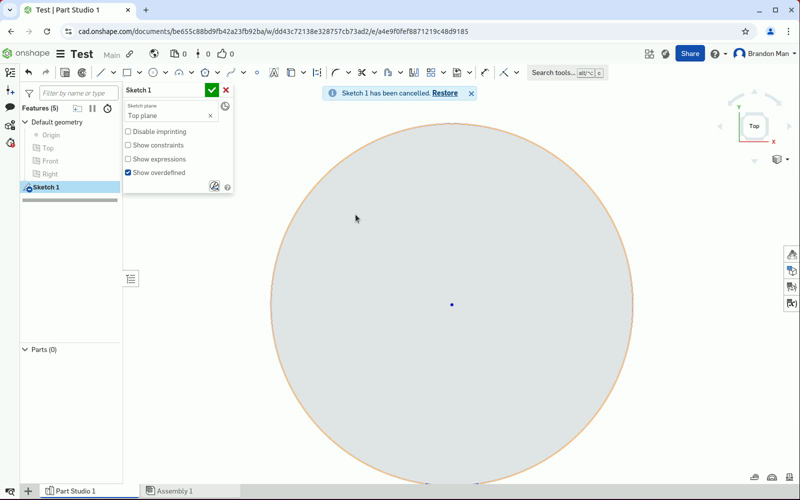
scroll(-6)
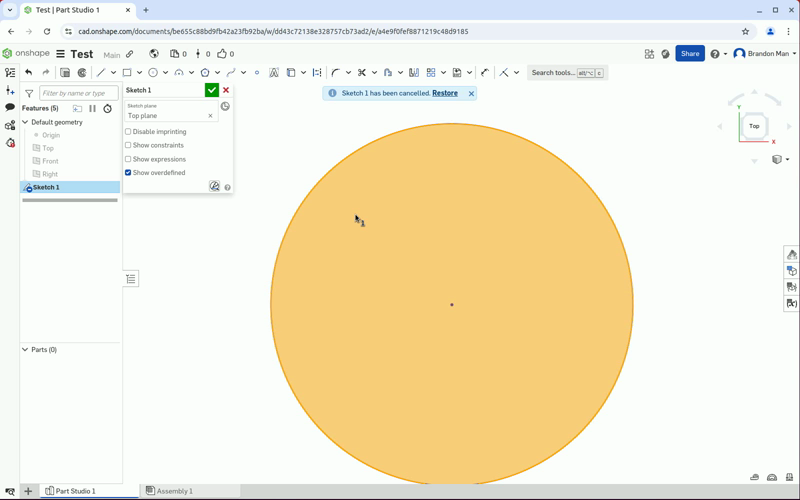
scroll(-6)
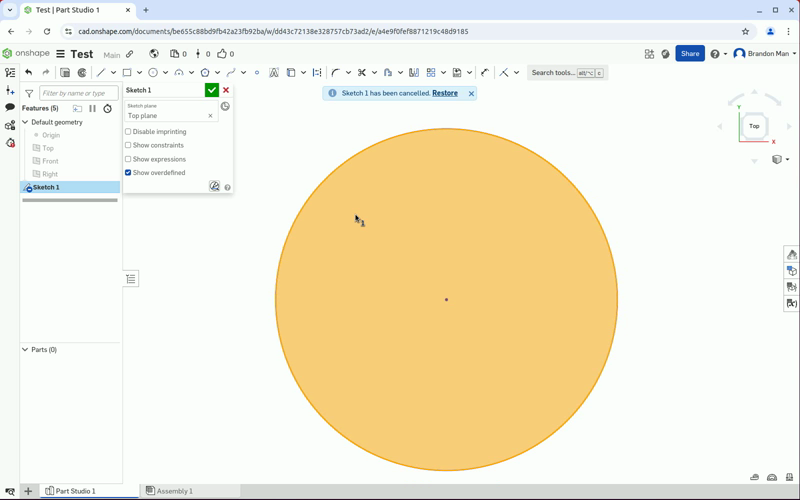
scroll(-6)
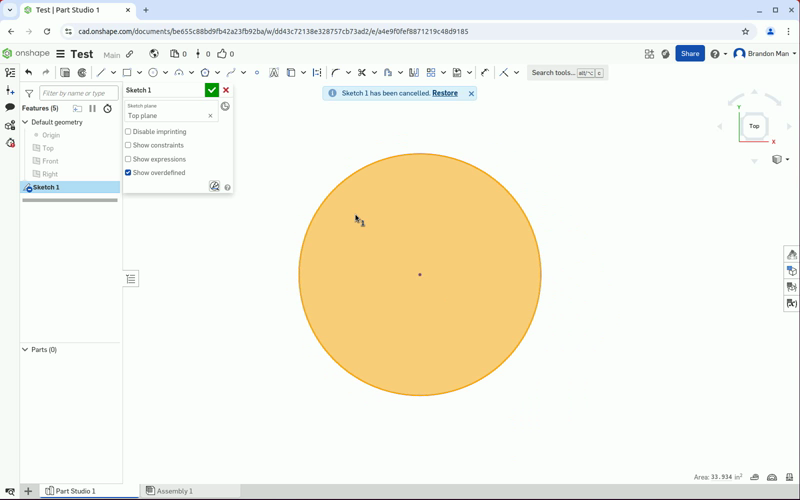
scroll(-6)
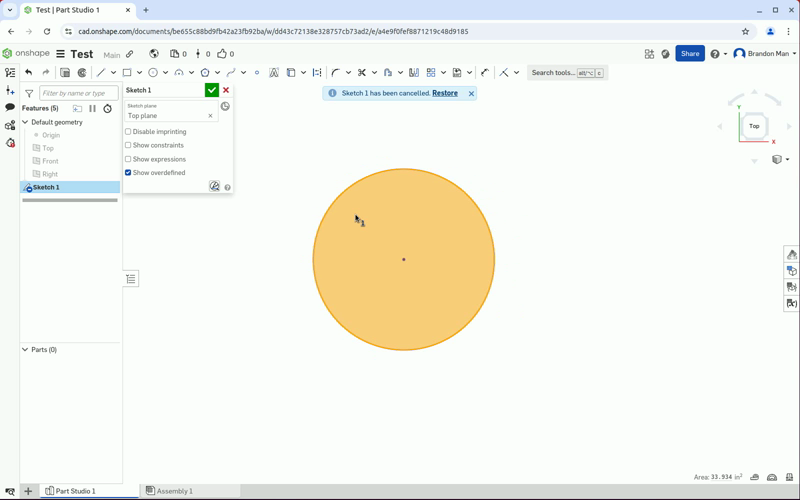
scroll(-6)
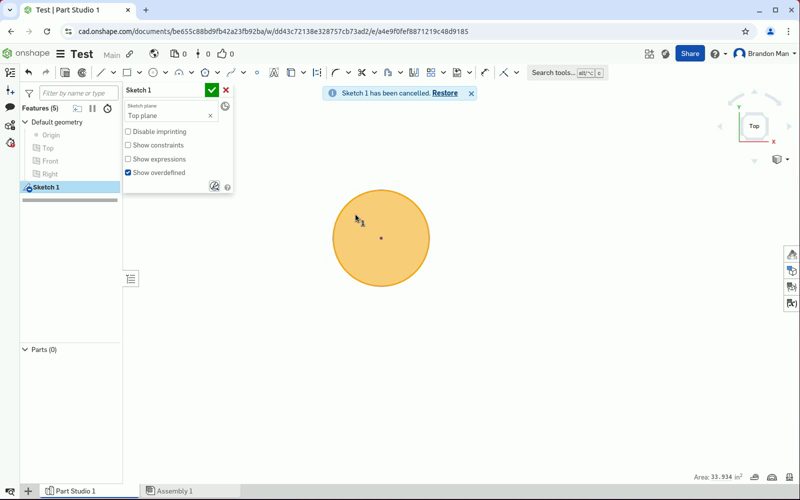
scroll(-6)
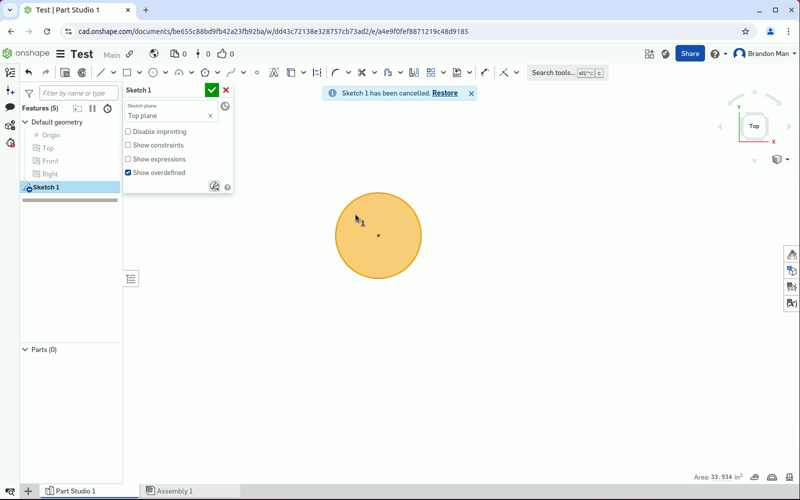
scroll(-6)
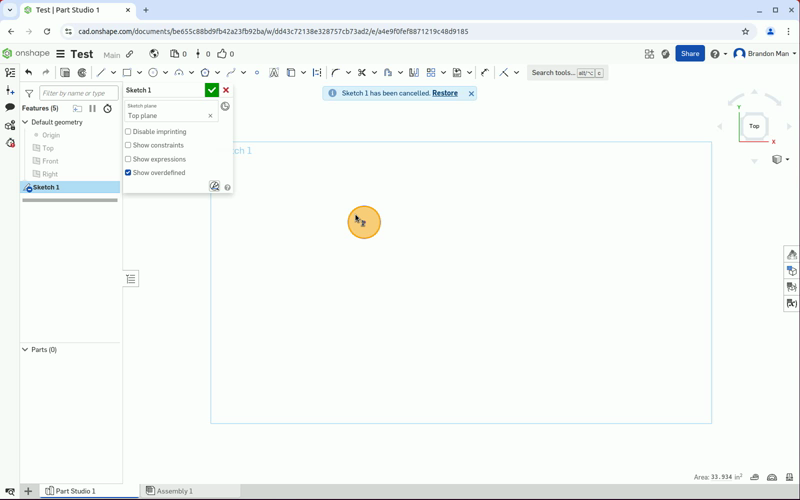
mouse_move(73, 352)
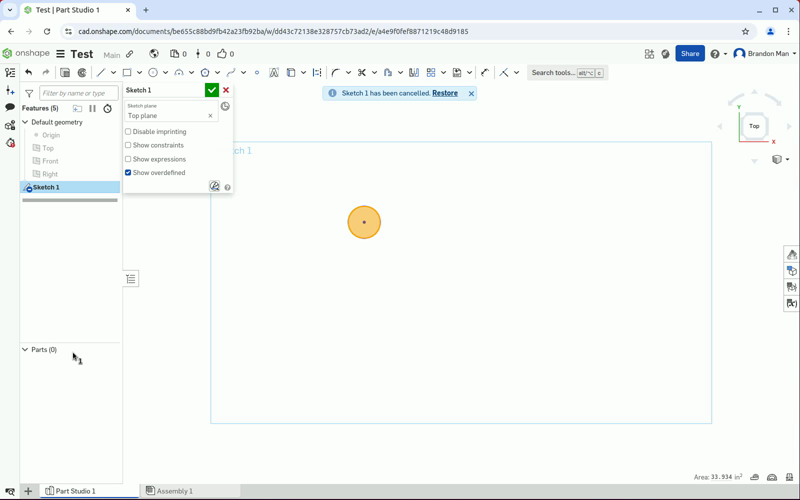
key(shift+y)
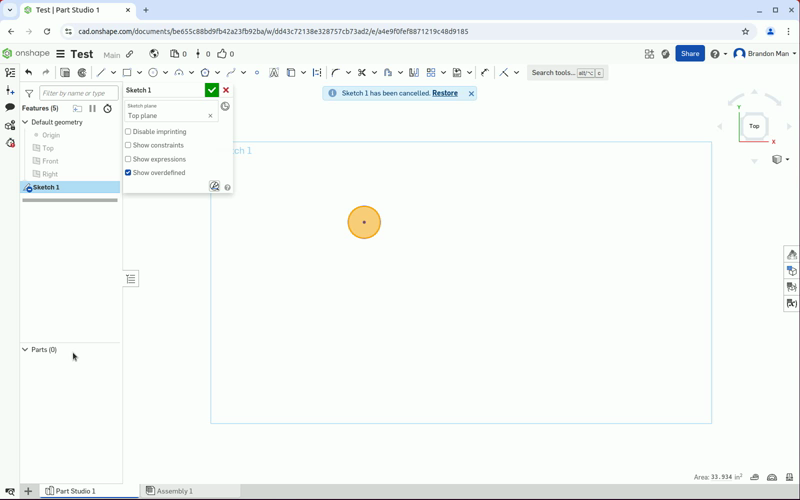
key(shift+e)
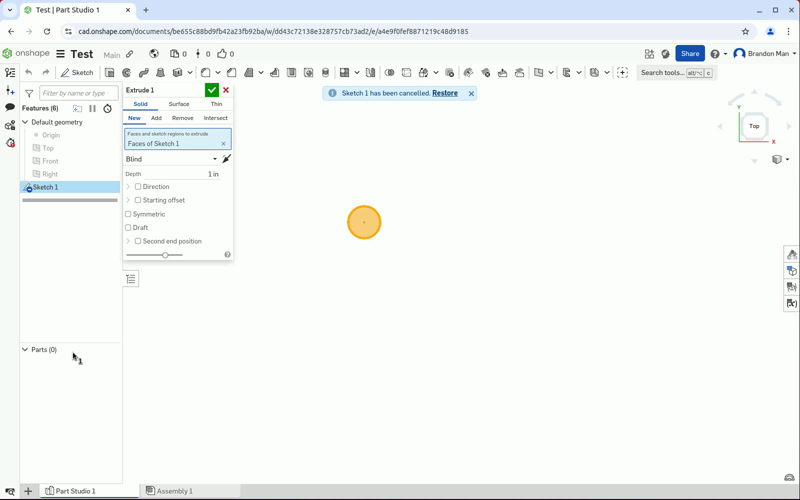
mouse_move(143, 106)
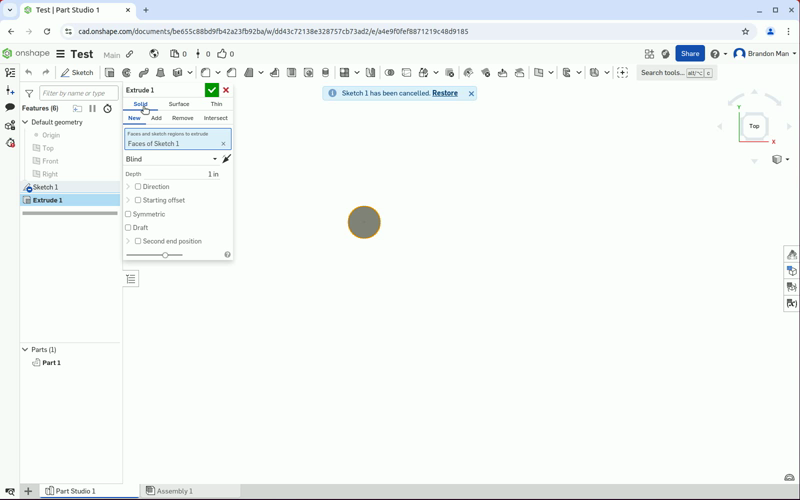
click(143, 106)
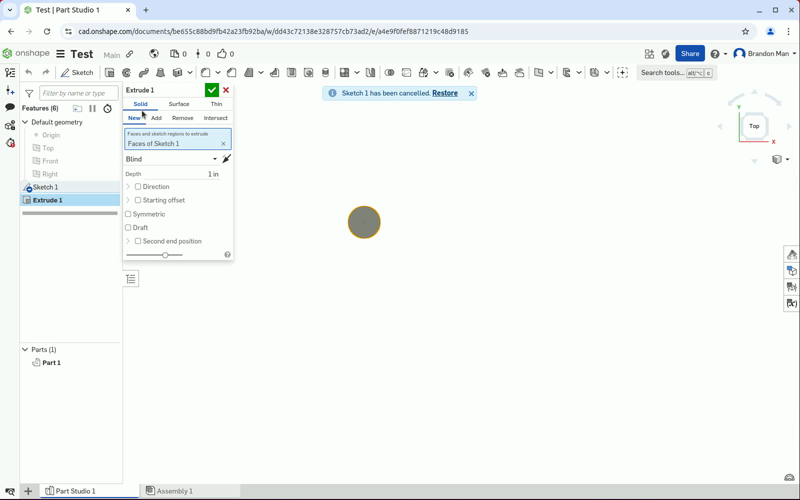
mouse_move(137, 120)
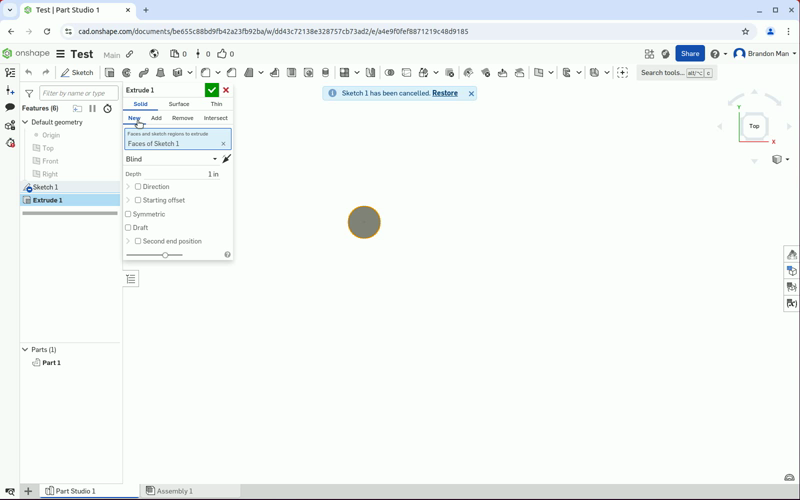
click(137, 120)
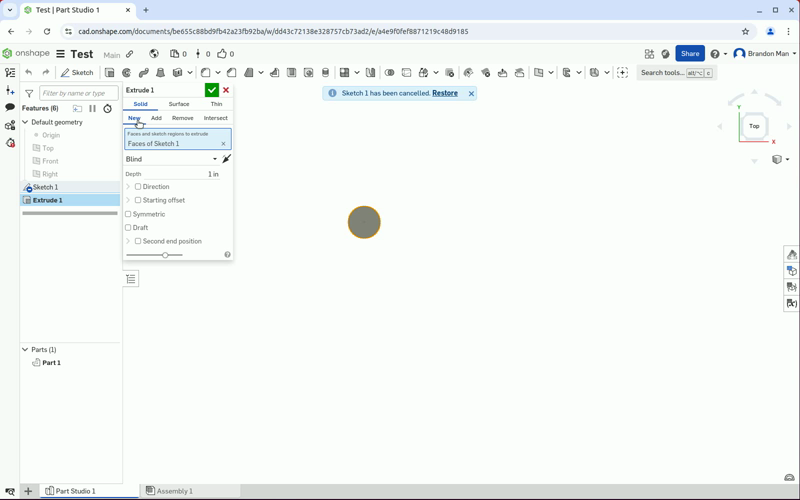
key(tab, 4)
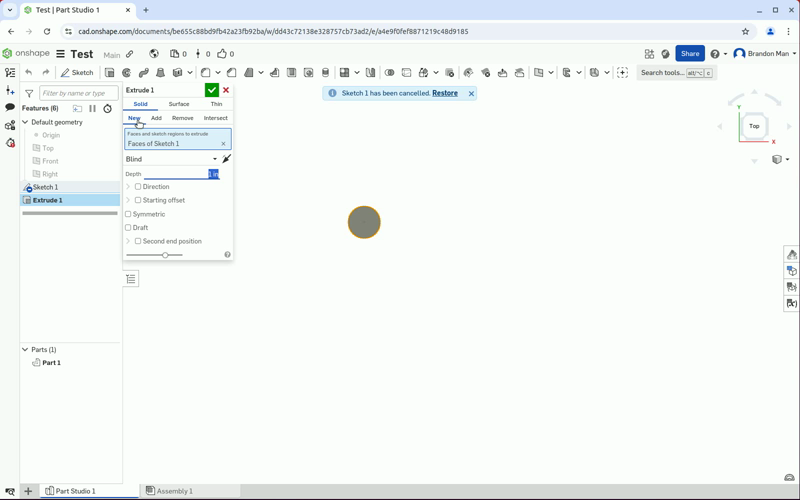
text(4.333)
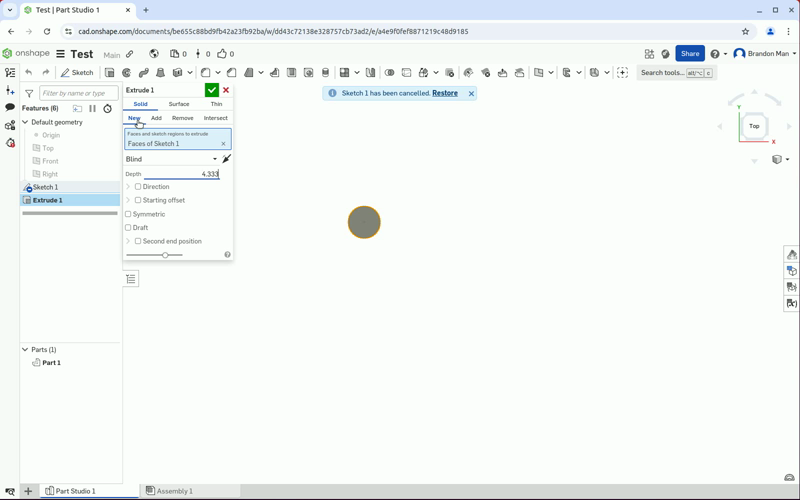
key(enter)
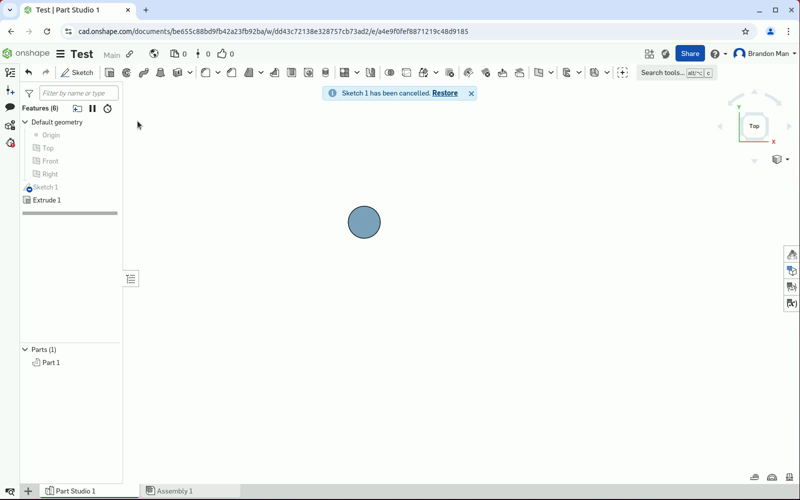
key(shift+h)
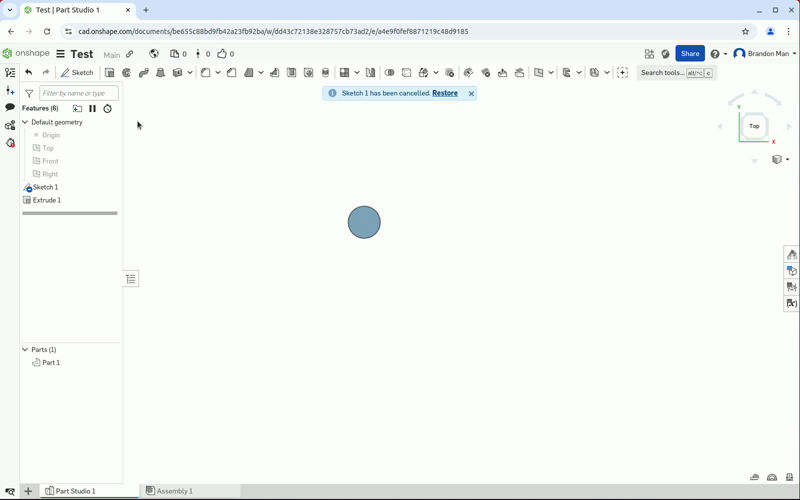
key(shift+h)
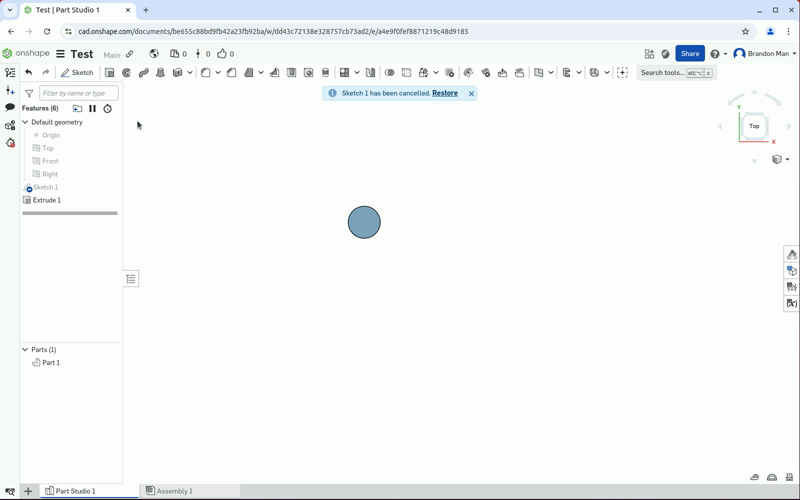
mouse_move(73, 189)
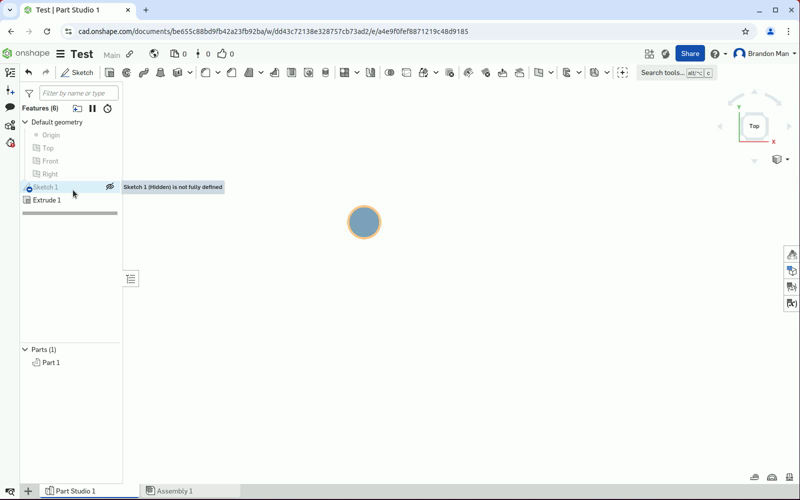
click(73, 189)
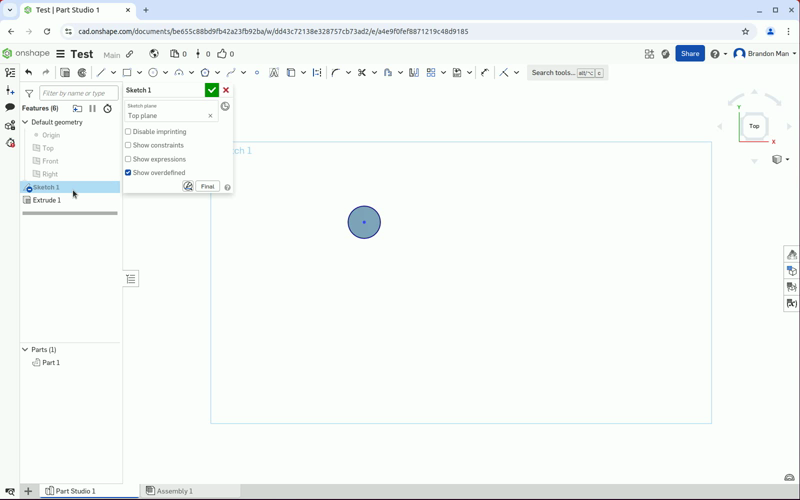
mouse_move(229, 92)
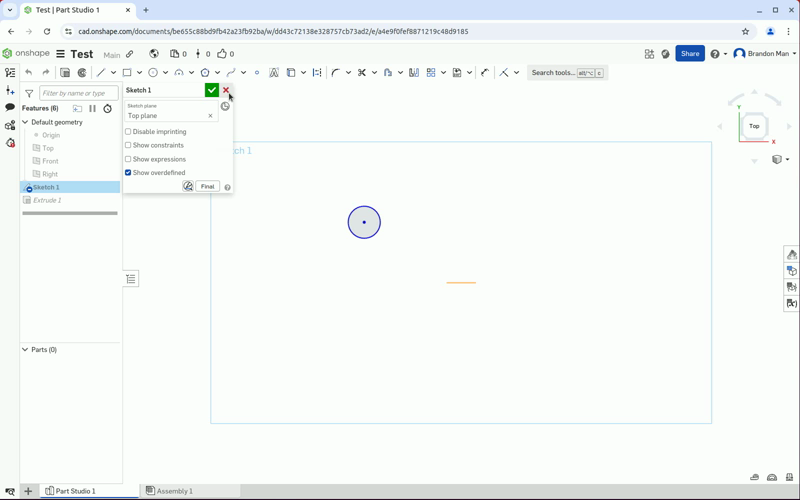
click(229, 92)
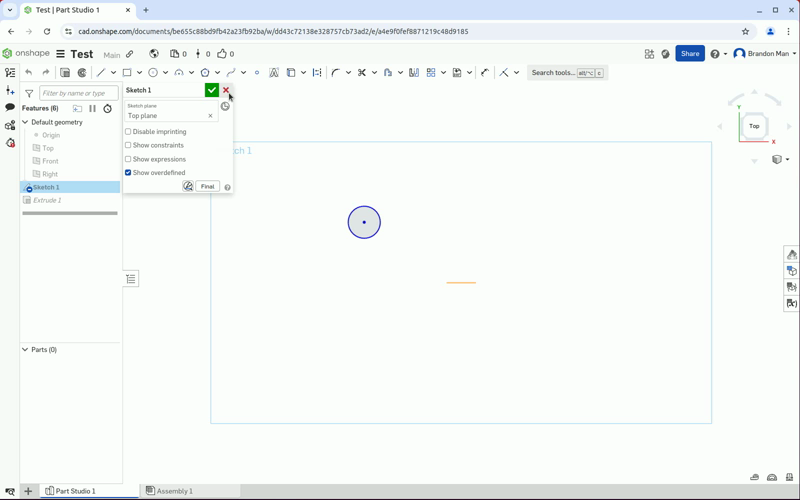
key(shift+s)
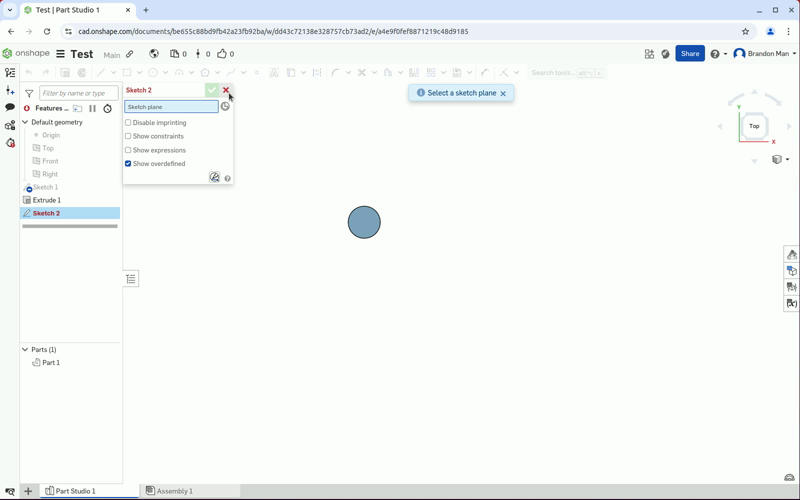
mouse_move(73, 150)
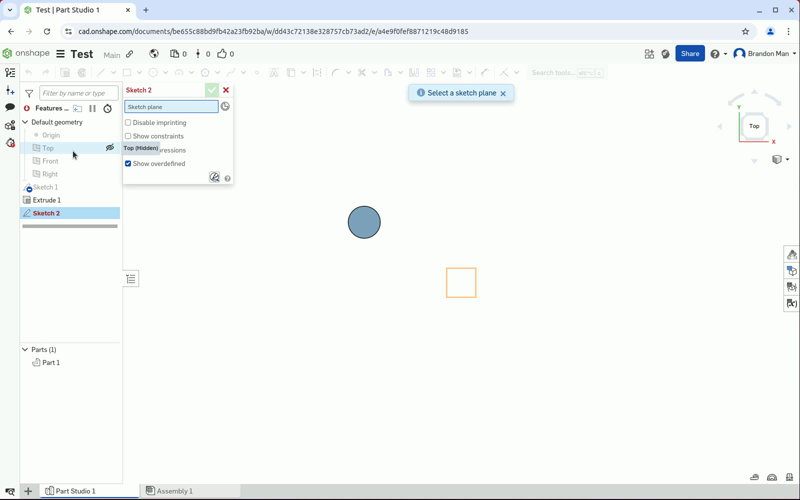
click(73, 150)
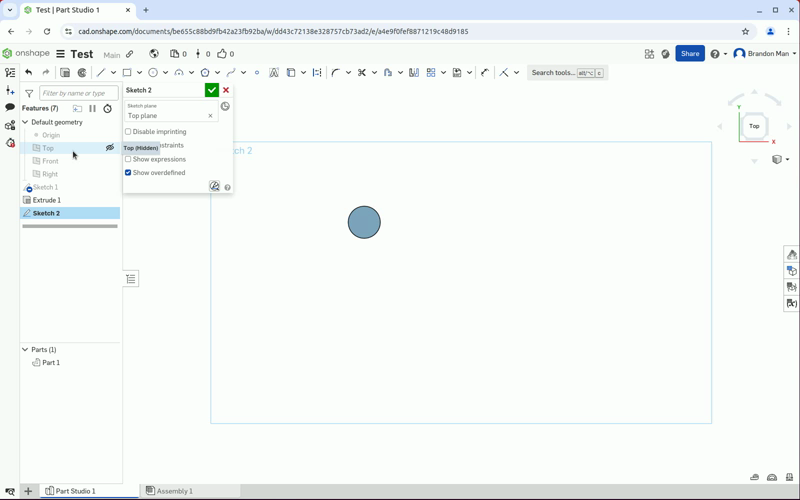
mouse_move(73, 352)
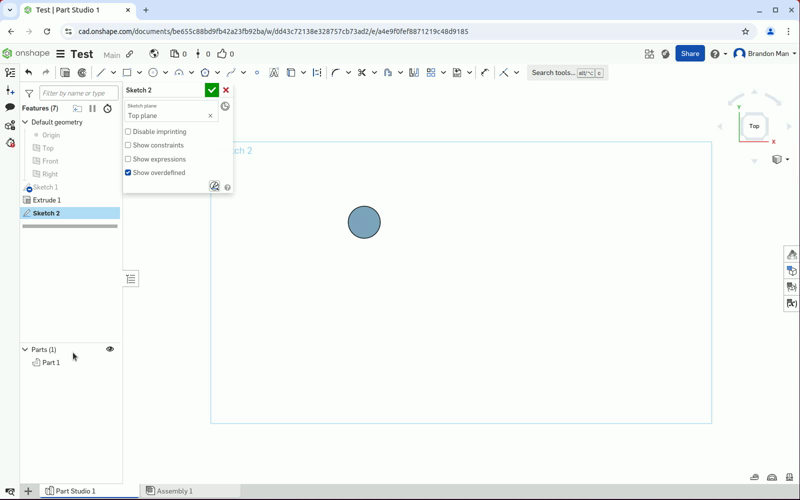
key(y)
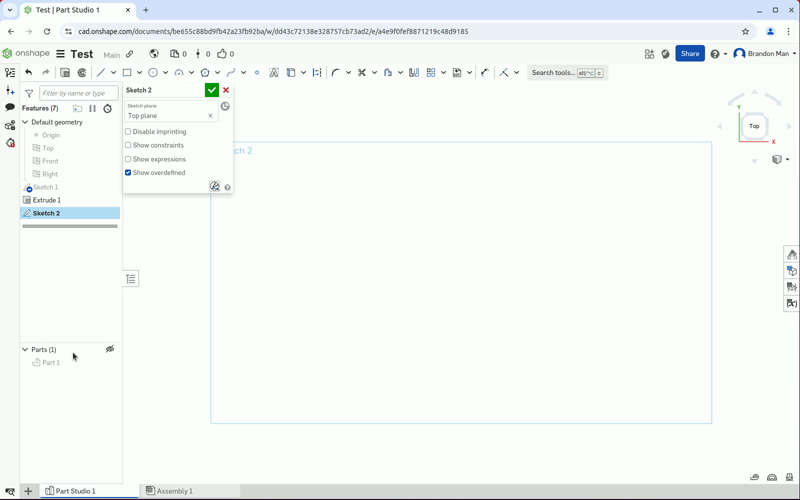
key(c)
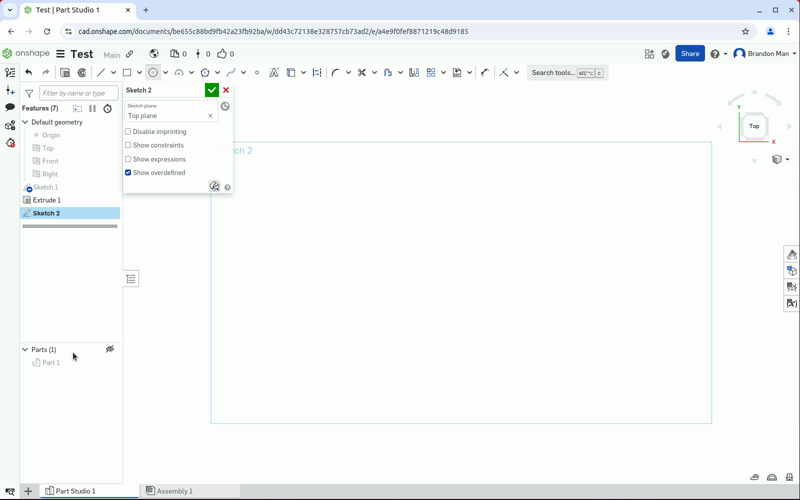
key_down(shift)
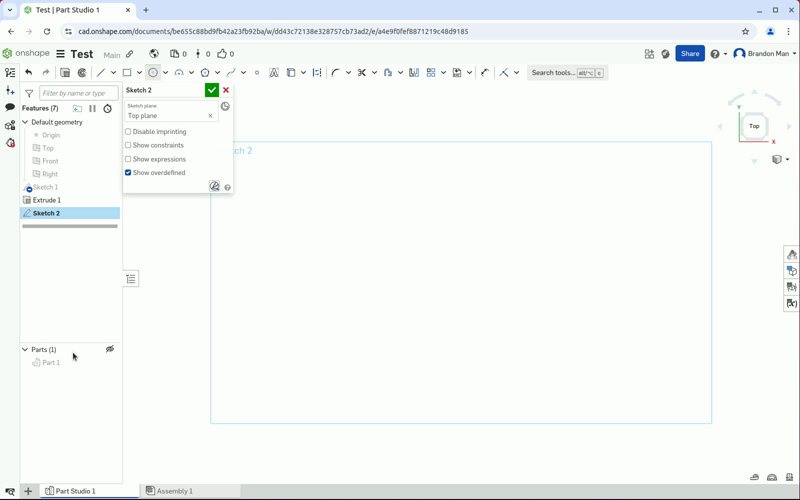
mouse_move(431, 220)
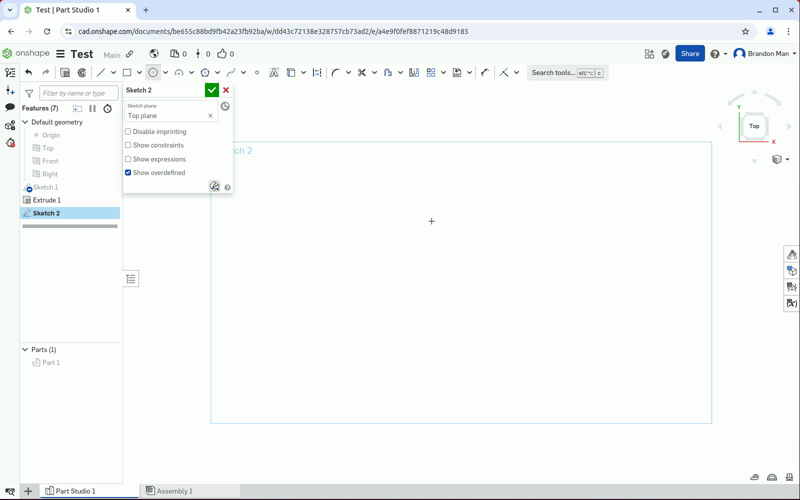
click(431, 220)
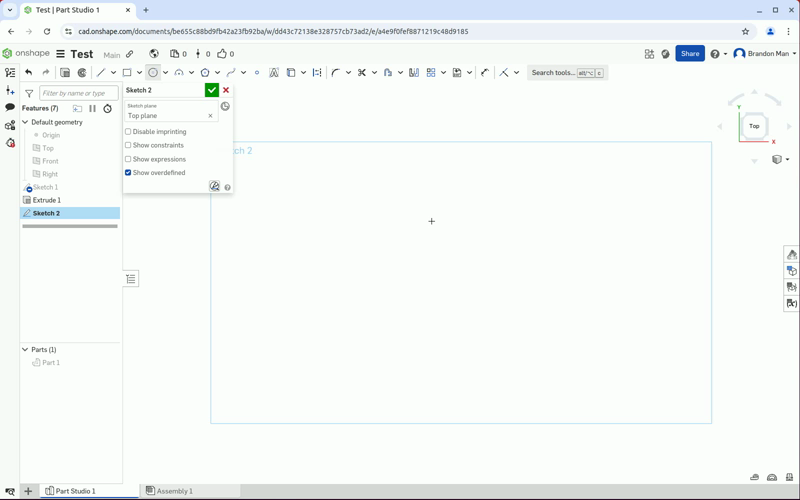
key_up(shift)
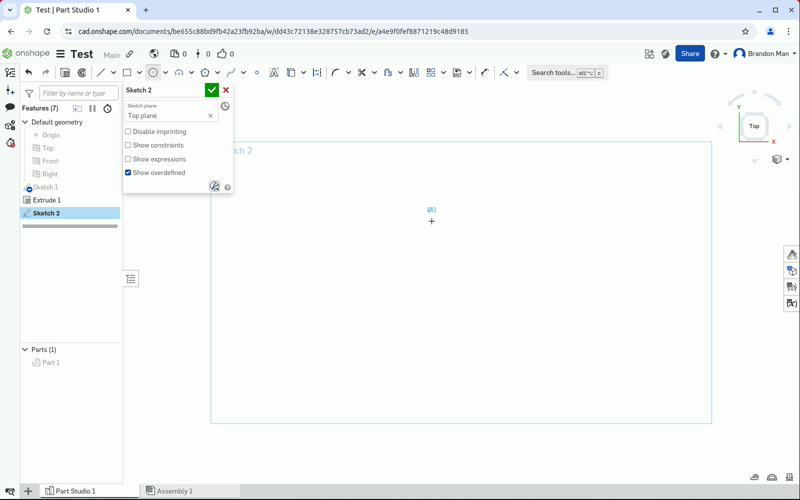
mouse_move(447, 220)
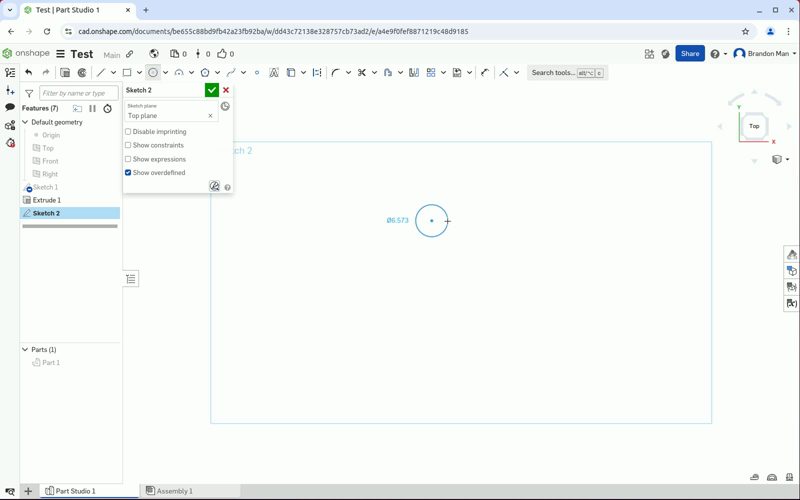
click(447, 220)
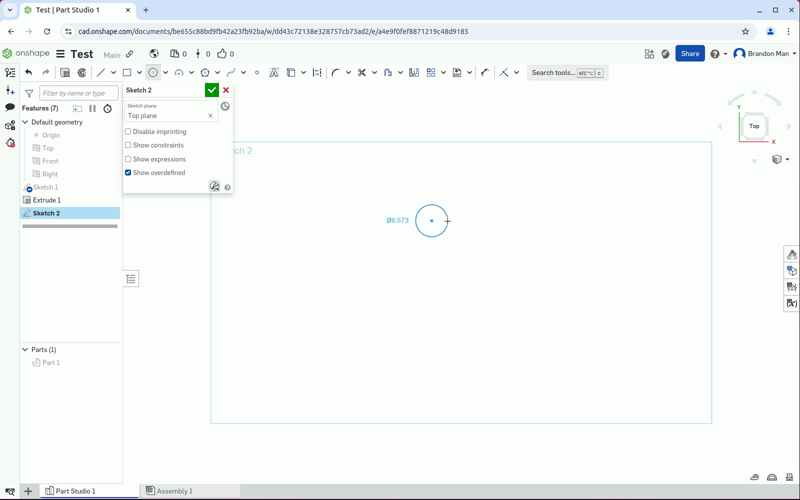
key(esc)
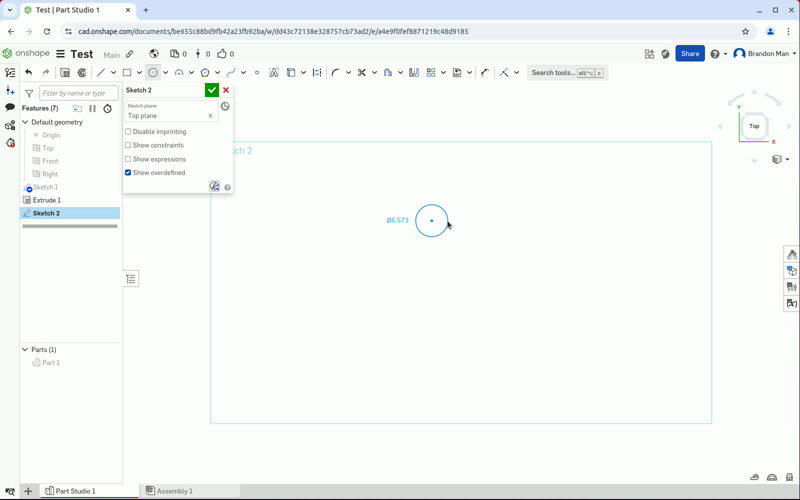
mouse_move(426, 216)
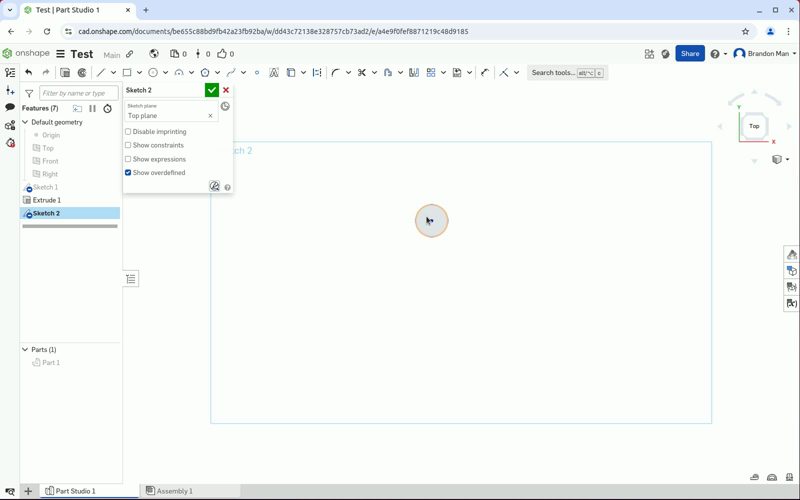
scroll(6)
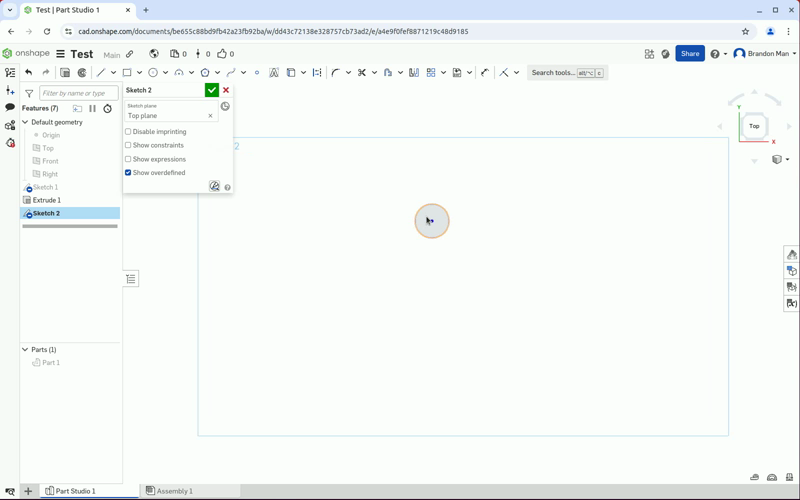
scroll(6)
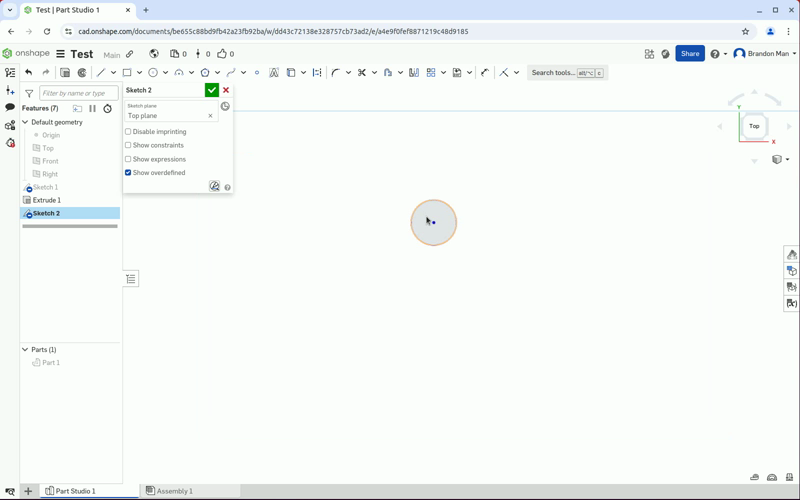
scroll(6)
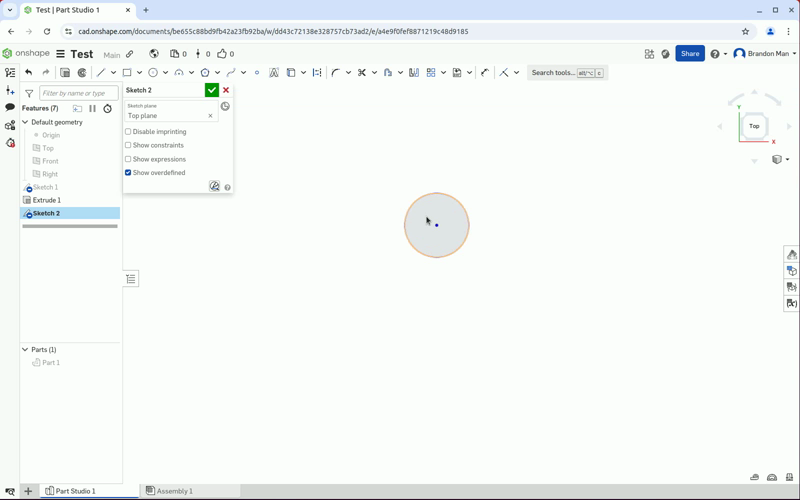
scroll(6)
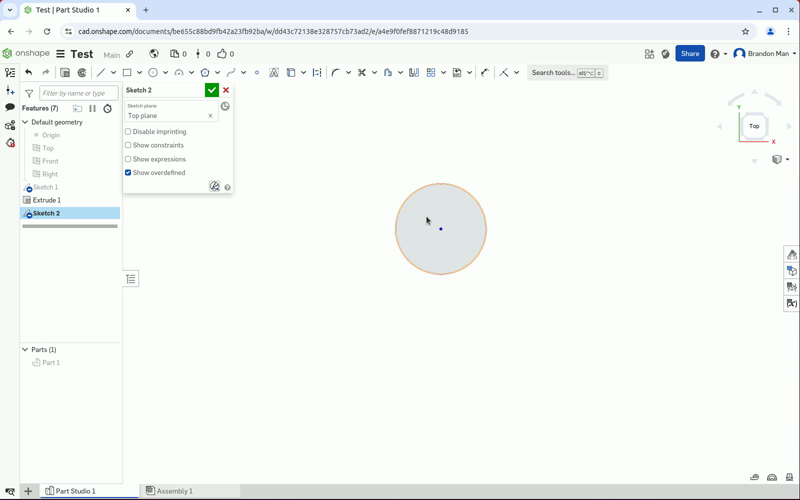
scroll(6)
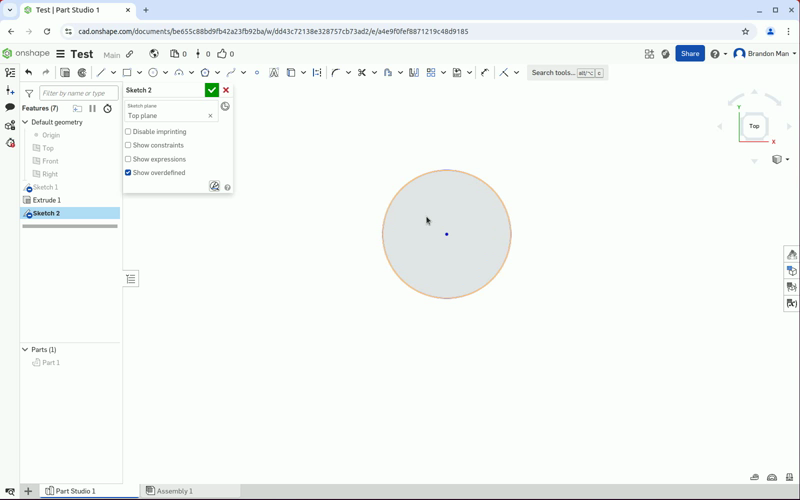
scroll(6)
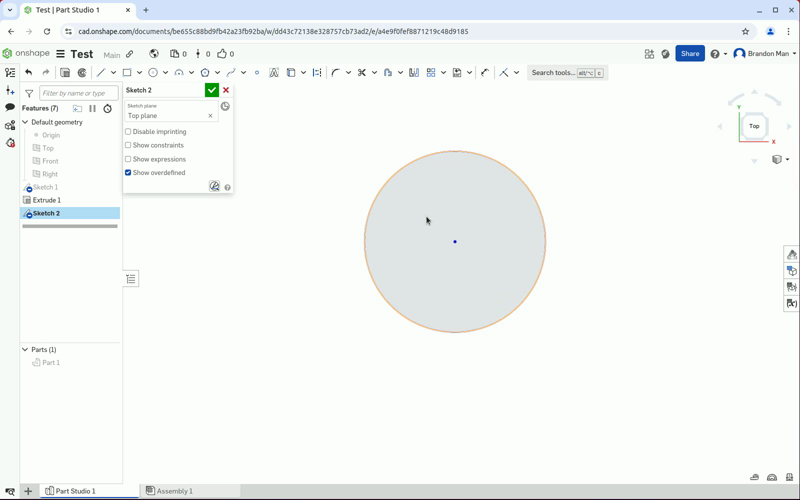
scroll(6)
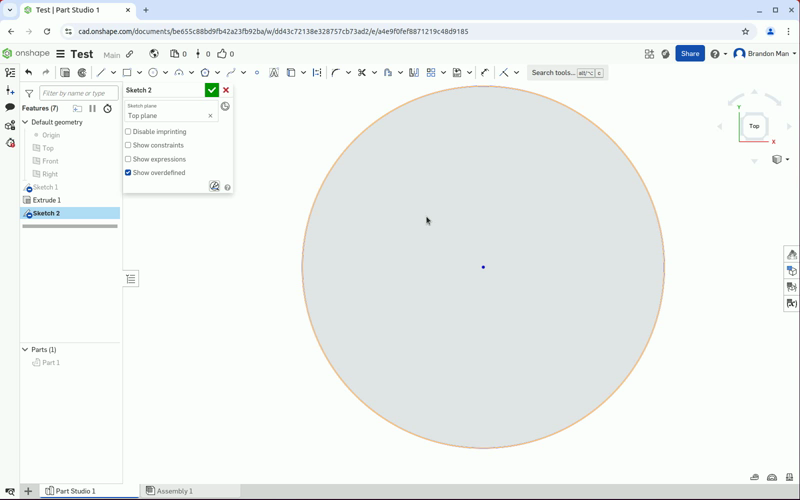
click(426, 216)
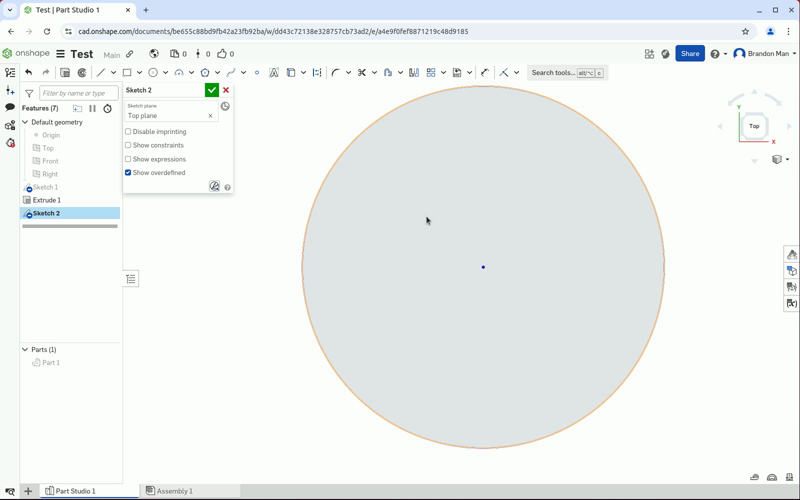
scroll(-6)
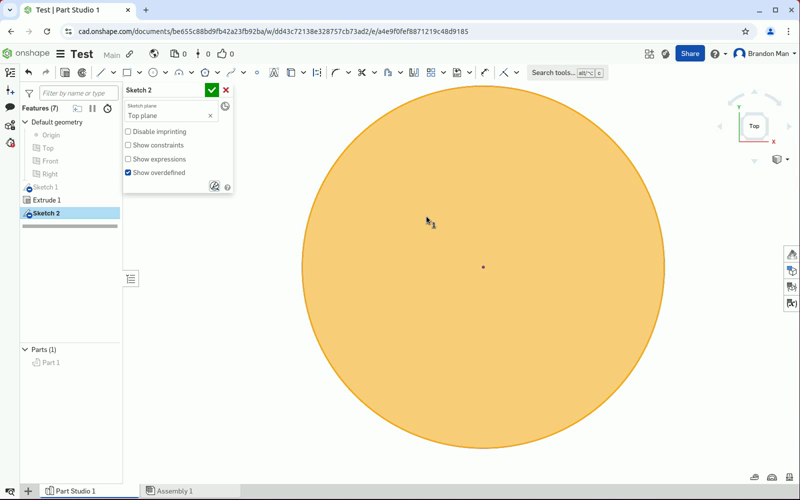
scroll(-6)
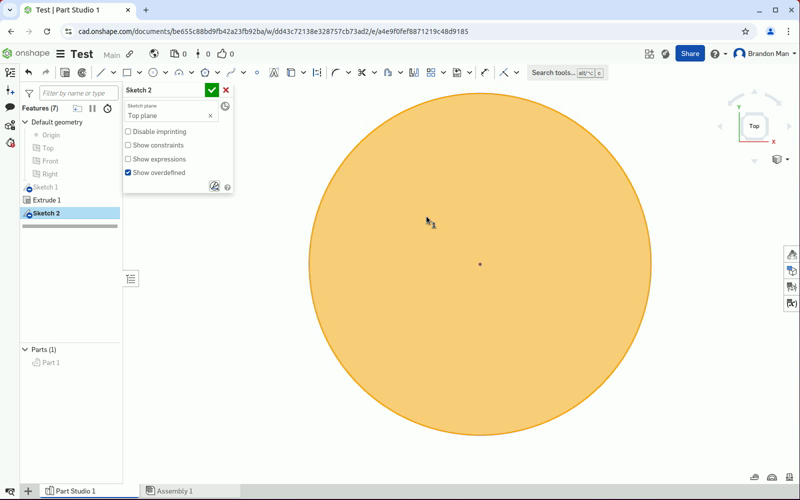
scroll(-6)
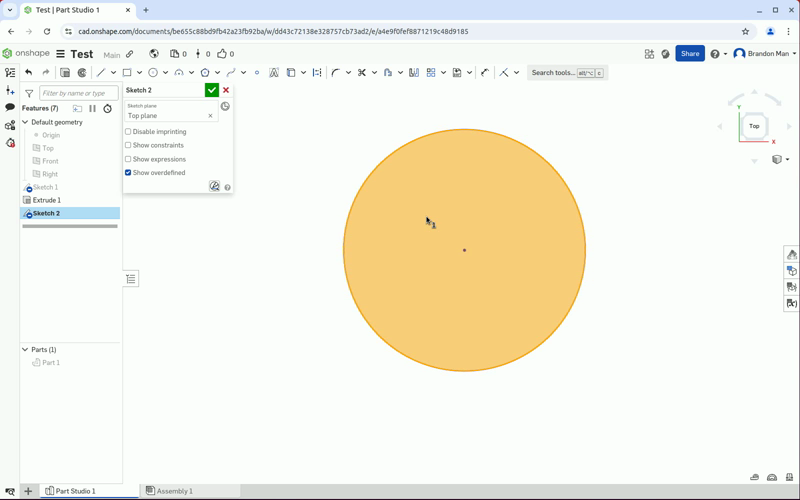
scroll(-6)
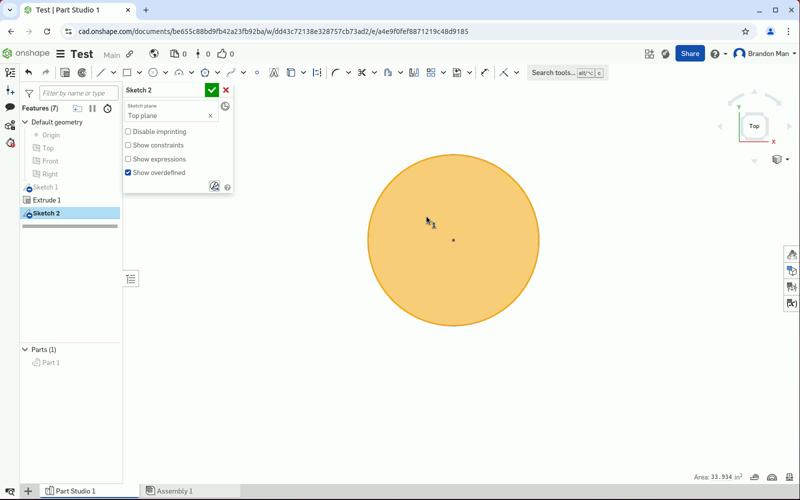
scroll(-6)
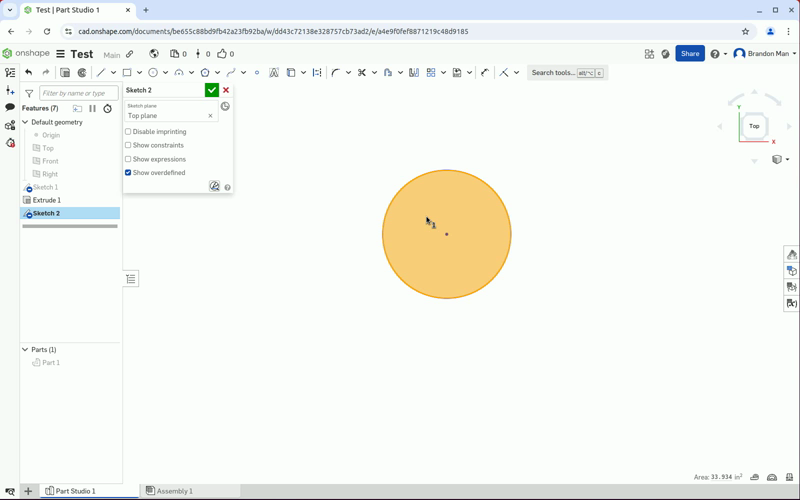
scroll(-6)
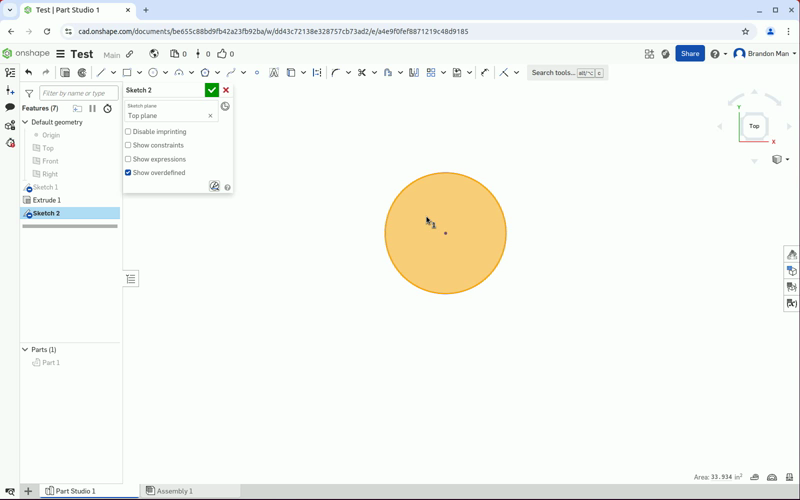
scroll(-6)
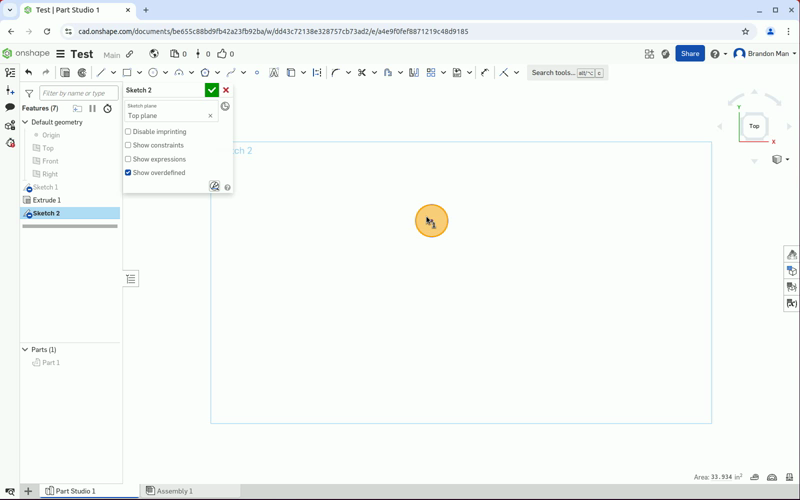
mouse_move(73, 352)
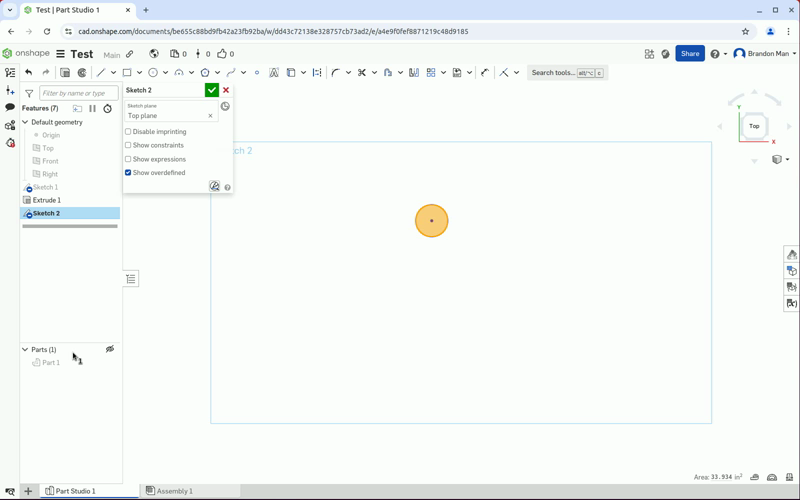
key(shift+y)
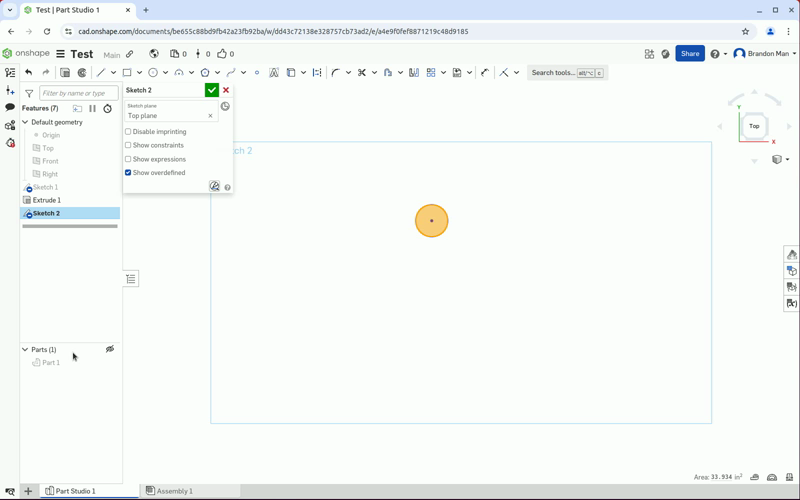
key(shift+e)
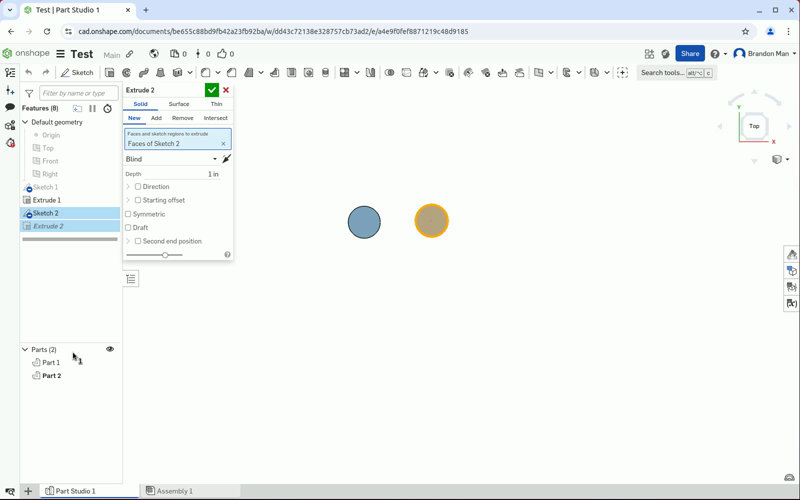
mouse_move(143, 106)
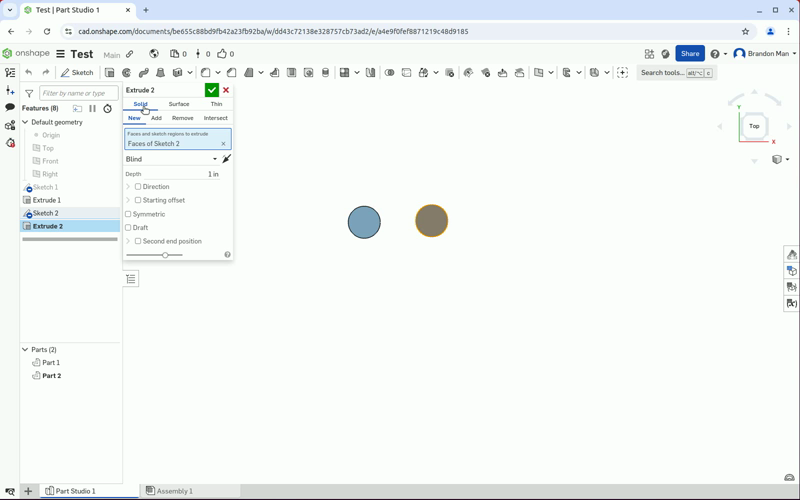
click(143, 106)
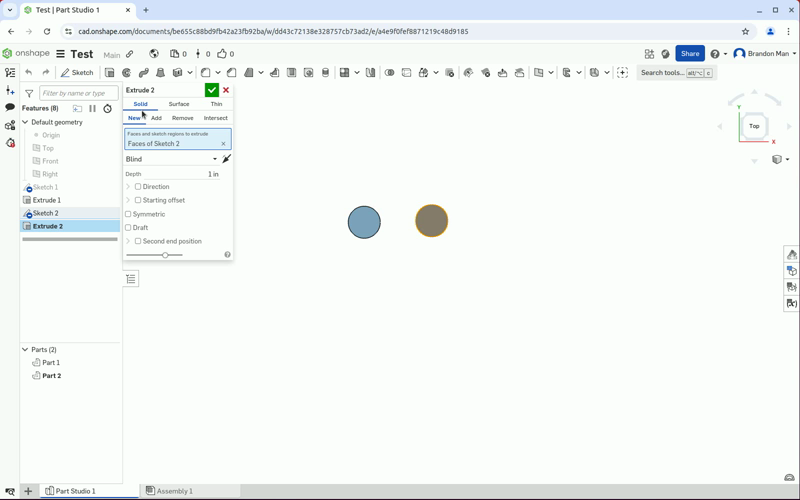
mouse_move(137, 120)
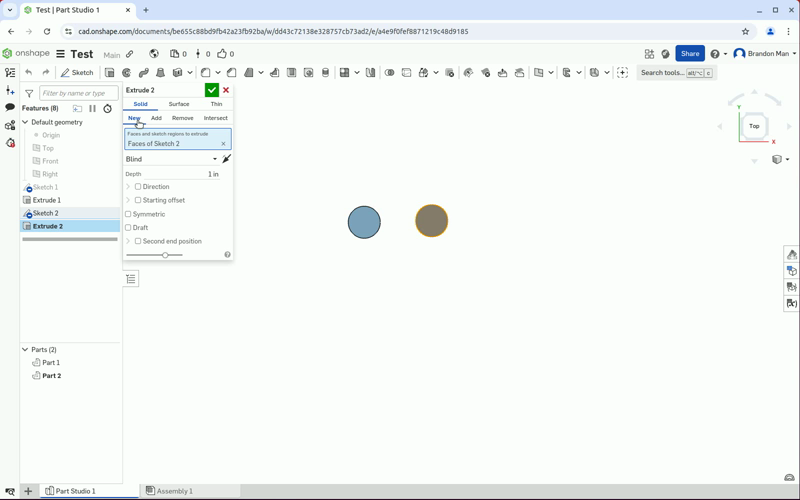
click(137, 120)
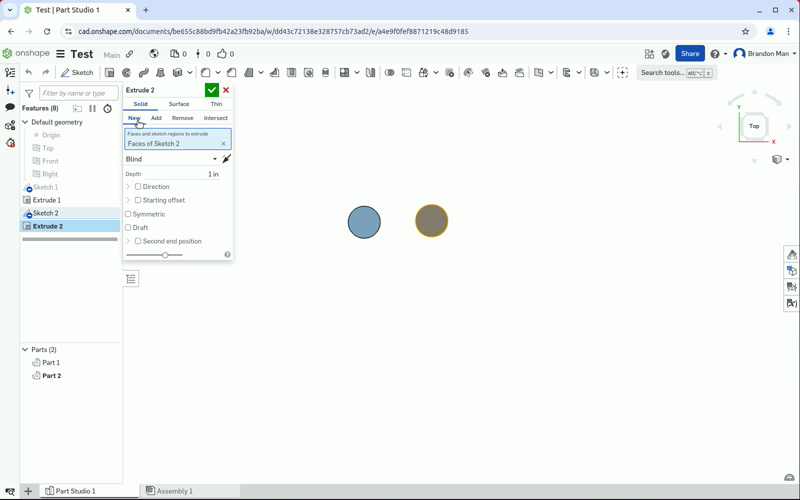
key(tab, 4)
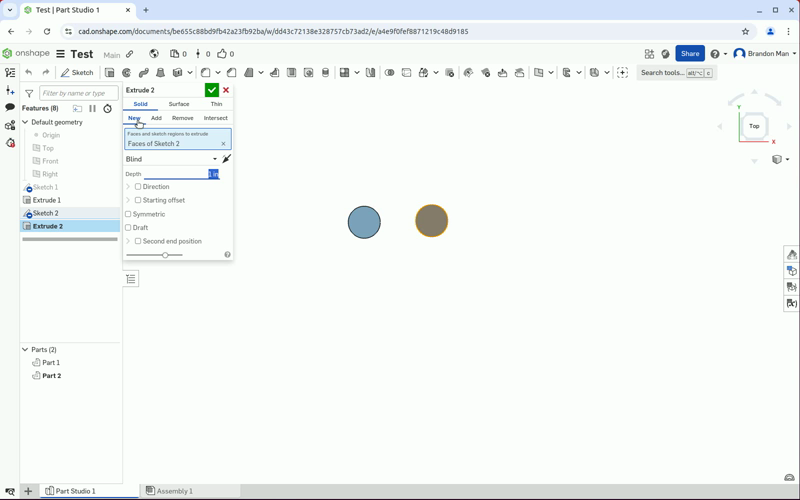
text(4.333)
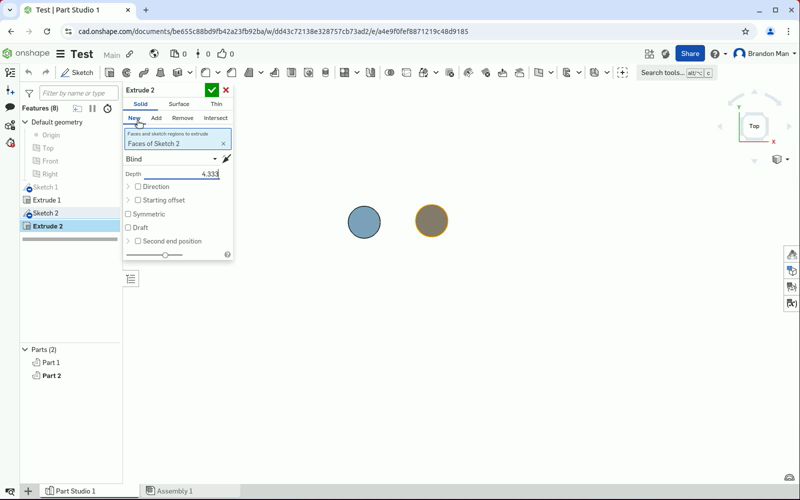
key(enter)
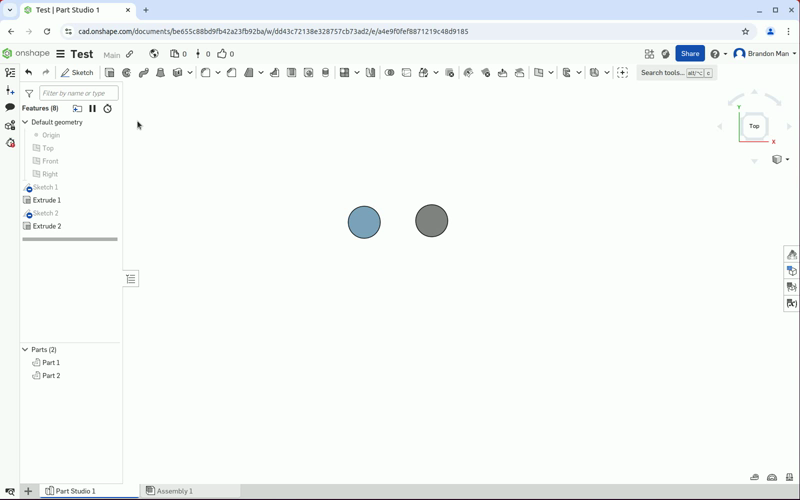
key(shift+h)
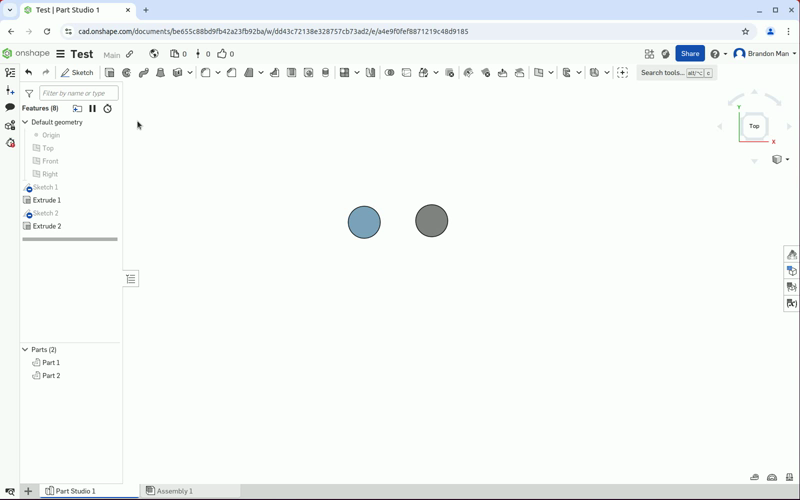
key(shift+h)
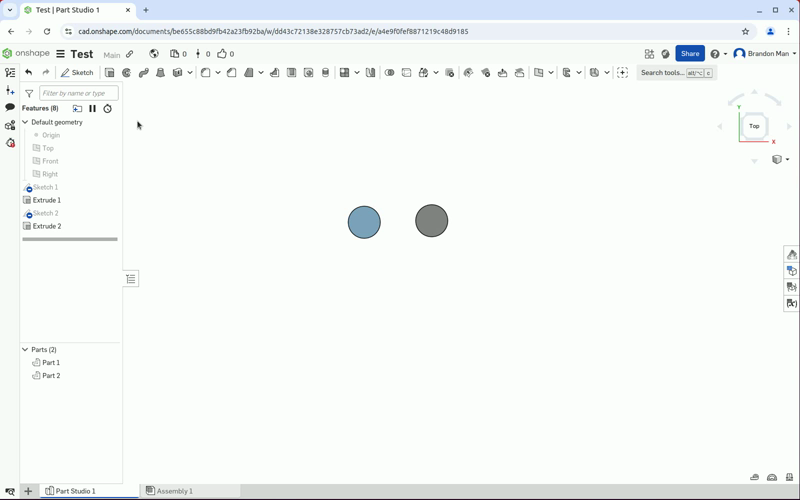
mouse_move(73, 189)
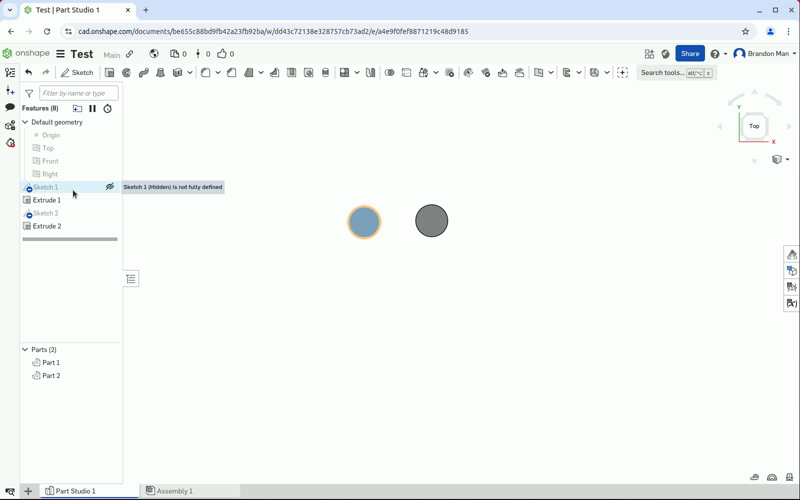
click(73, 189)
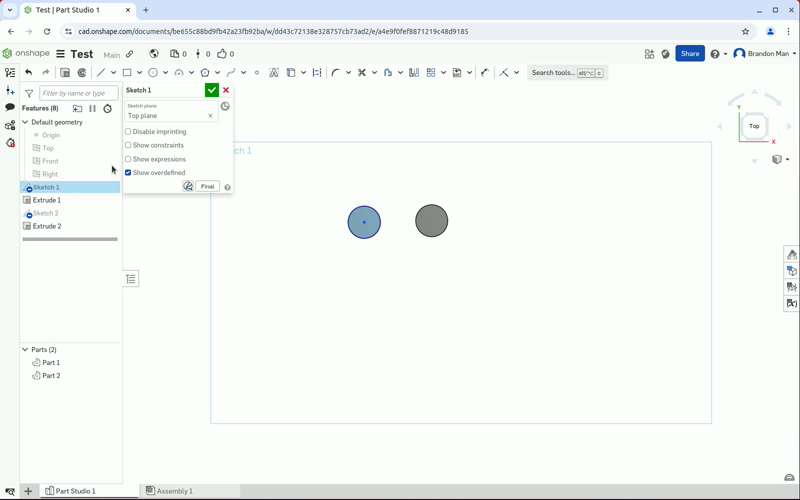
mouse_move(229, 92)
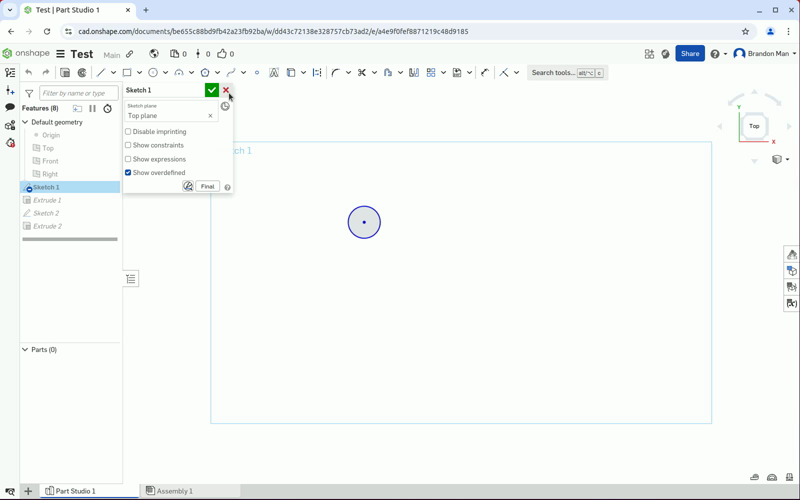
click(229, 92)
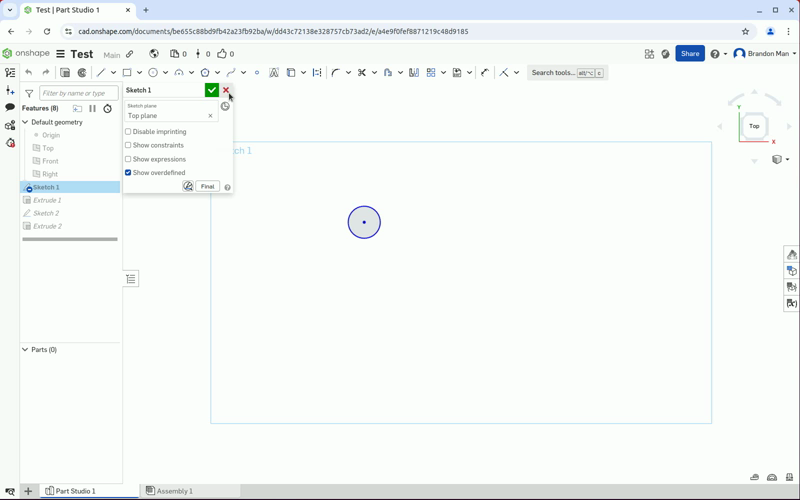
key(shift+s)
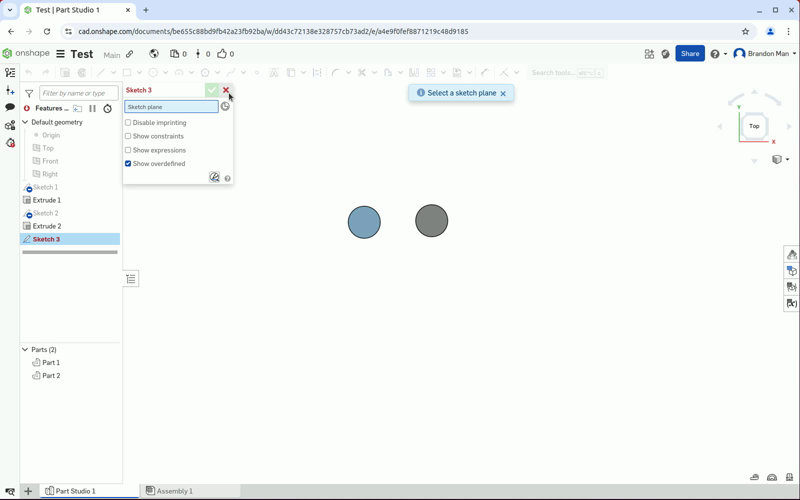
mouse_move(73, 150)
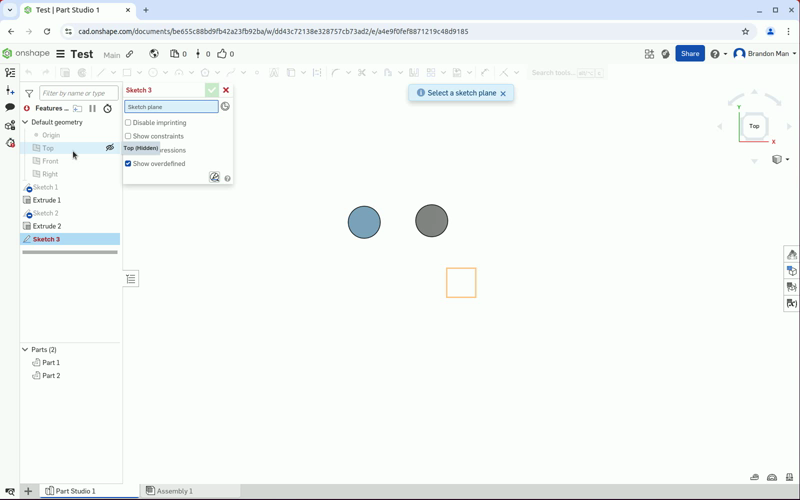
click(73, 150)
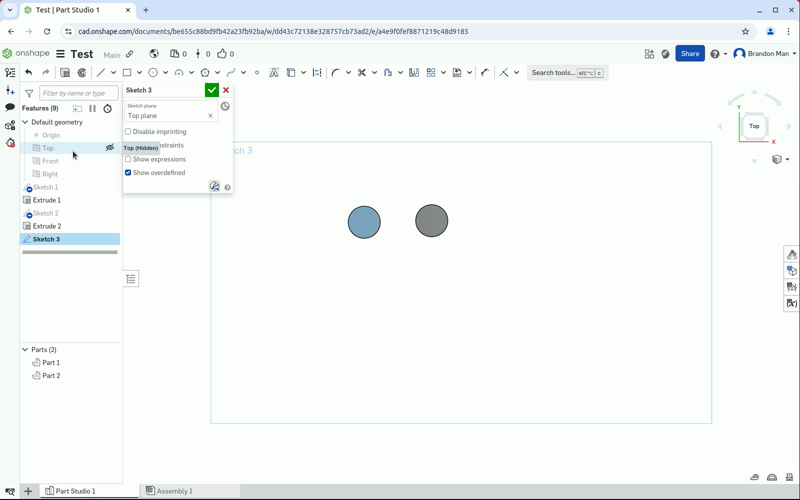
mouse_move(73, 352)
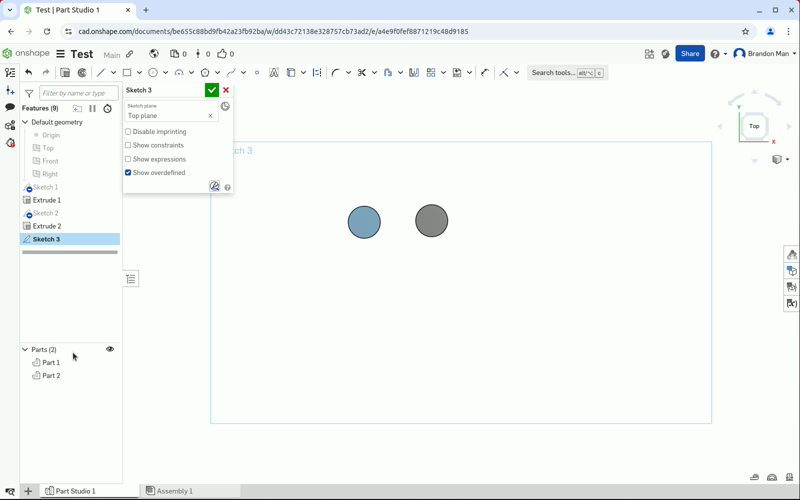
key(y)
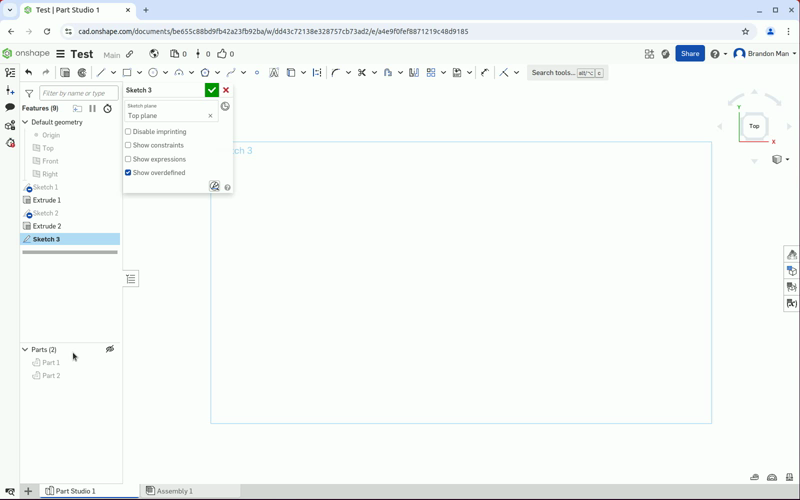
key(c)
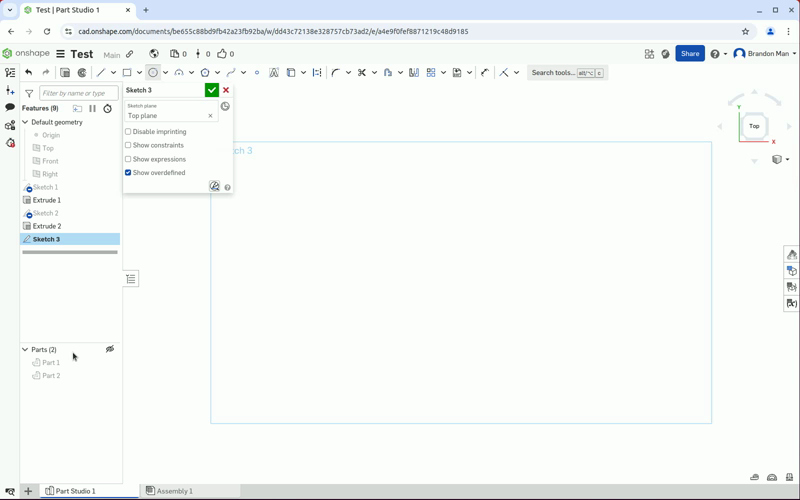
key_down(shift)
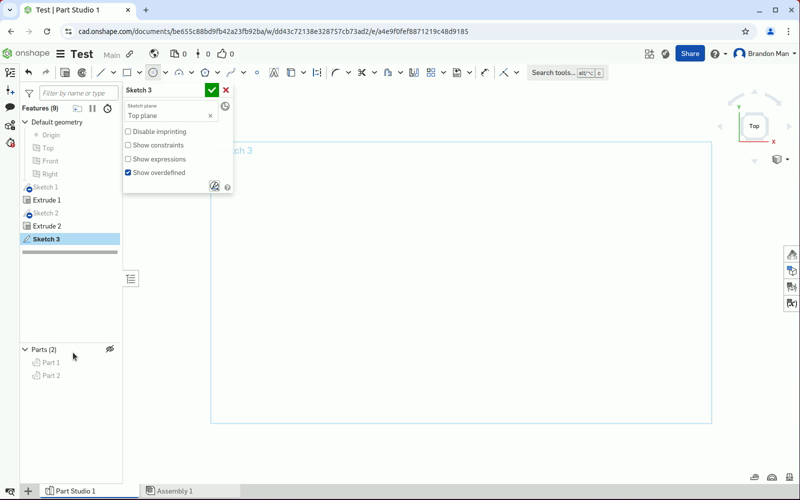
mouse_move(490, 216)
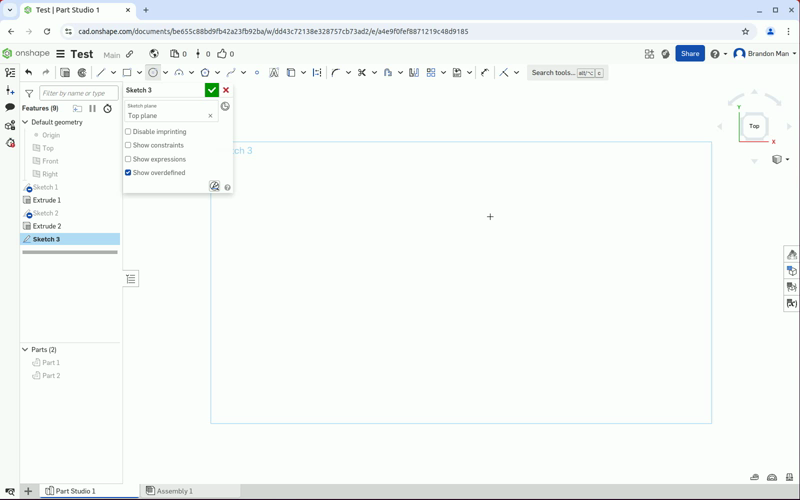
click(490, 216)
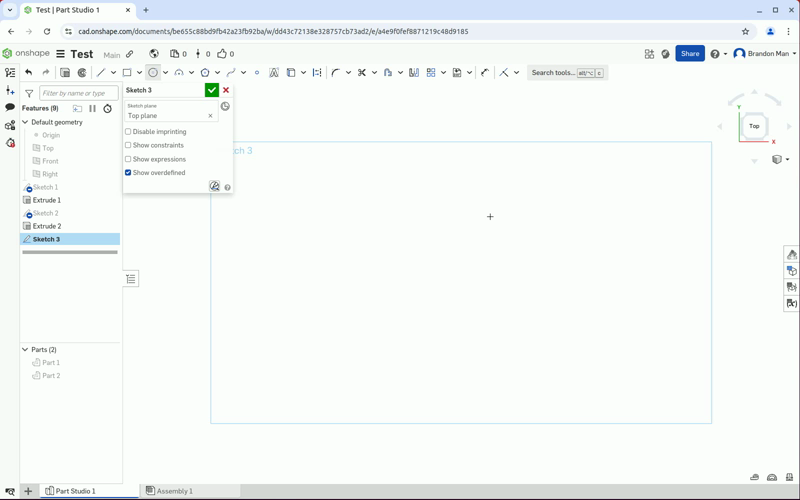
key_up(shift)
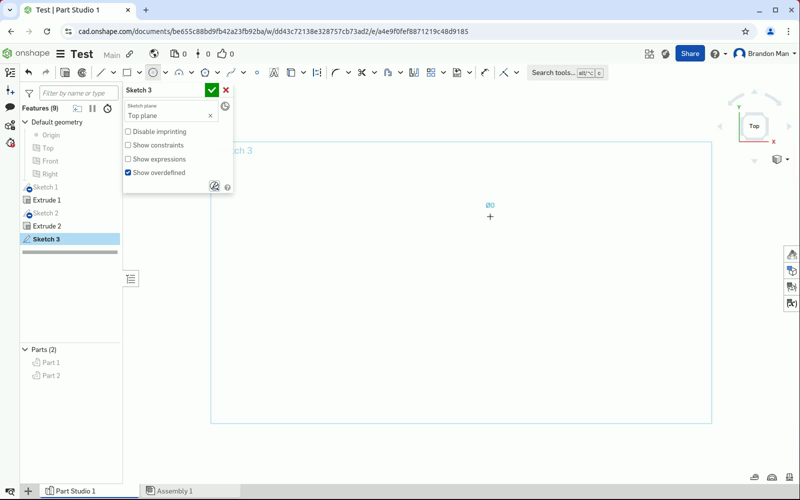
mouse_move(506, 216)
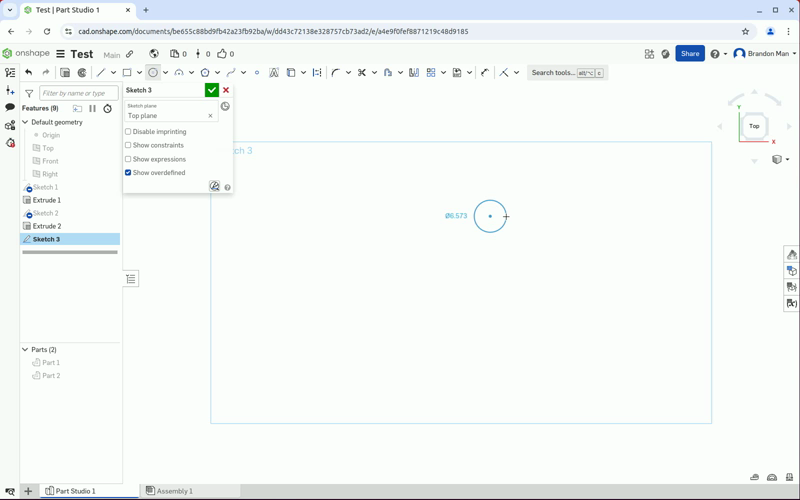
click(506, 216)
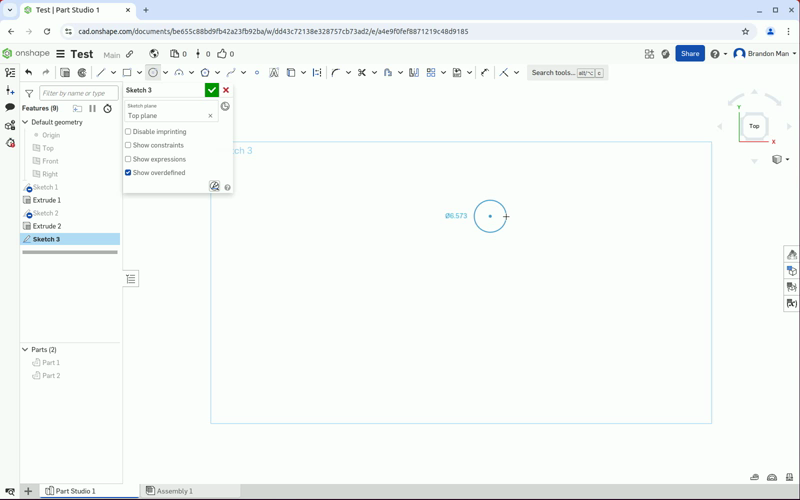
key(esc)
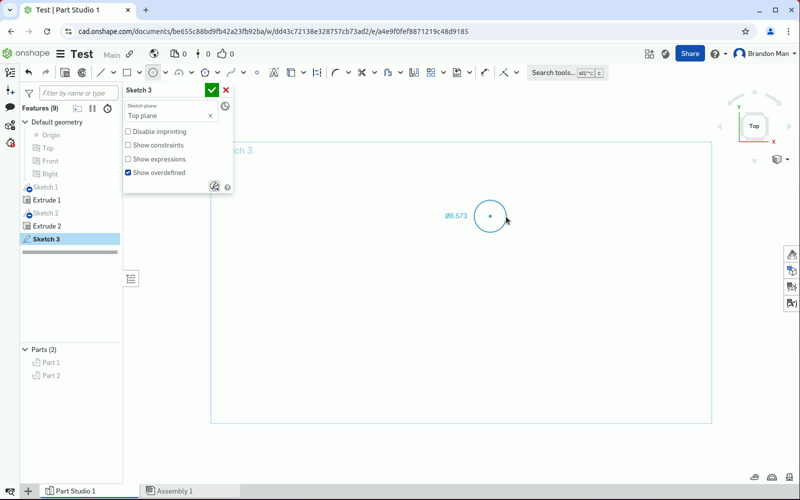
mouse_move(480, 224)
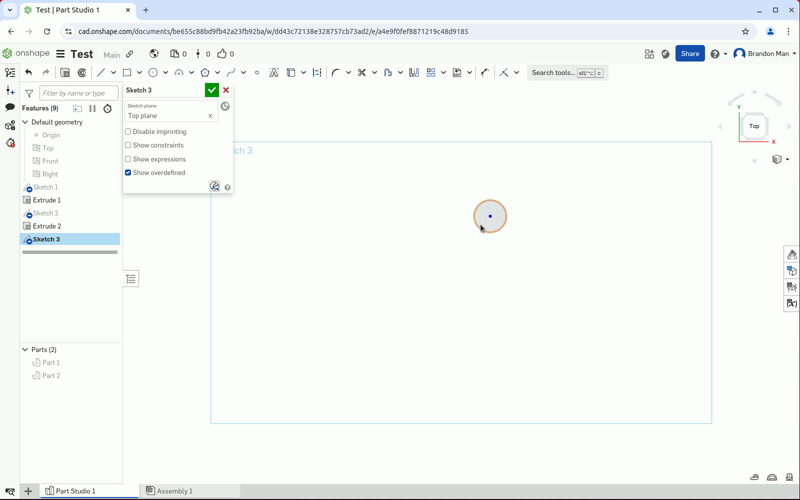
scroll(6)
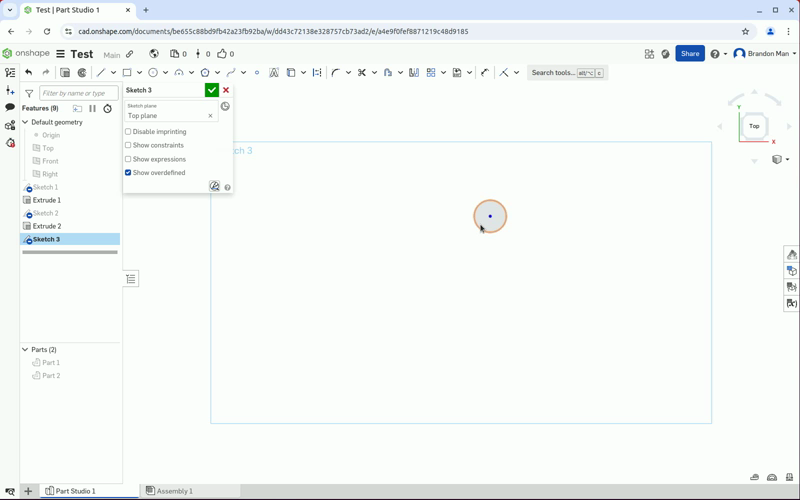
scroll(6)
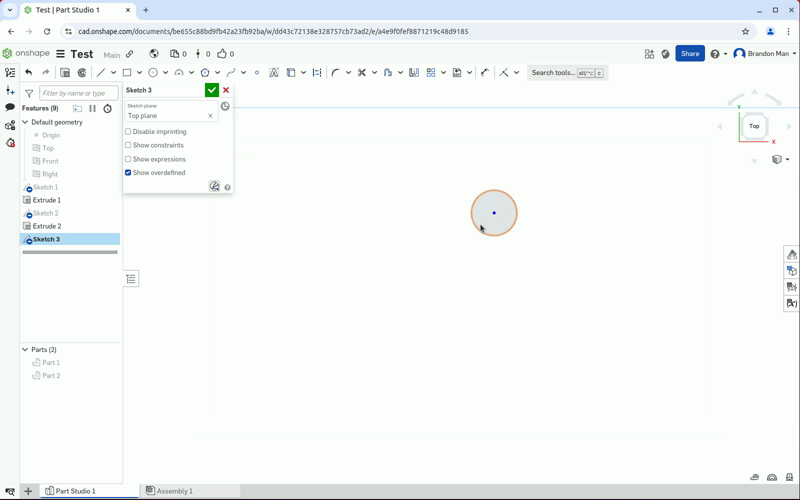
scroll(6)
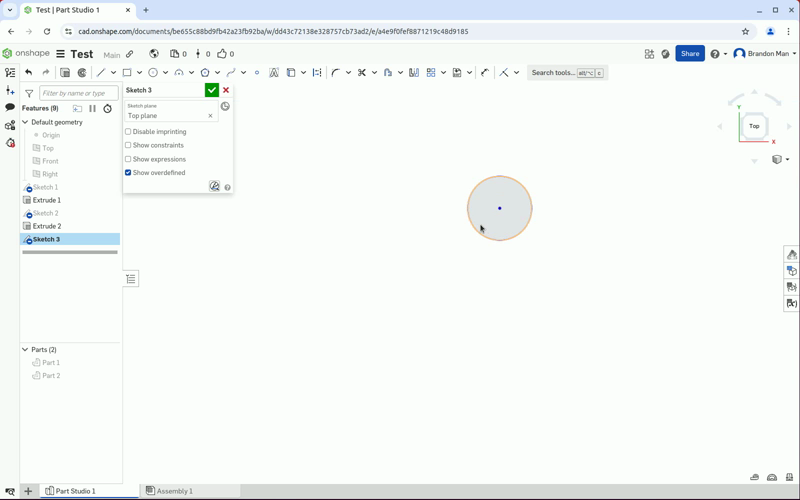
scroll(6)
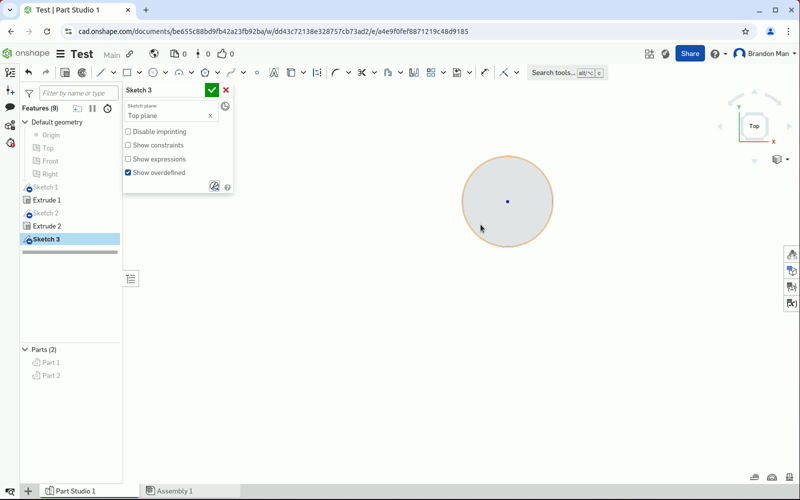
scroll(6)
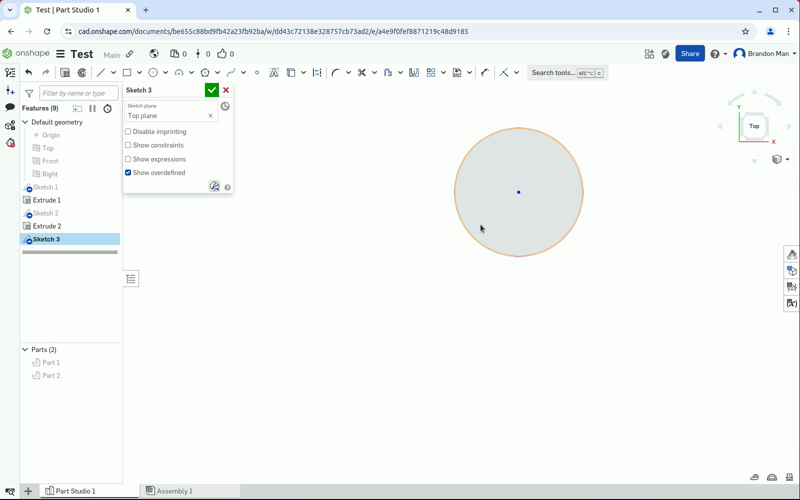
scroll(6)
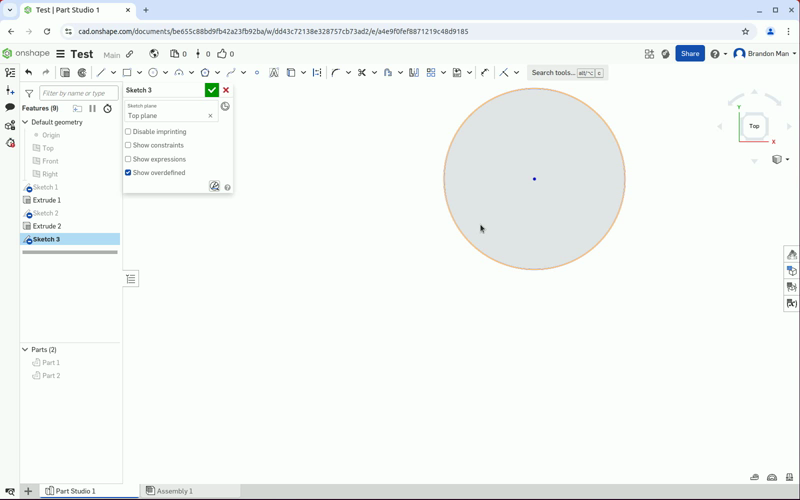
scroll(6)
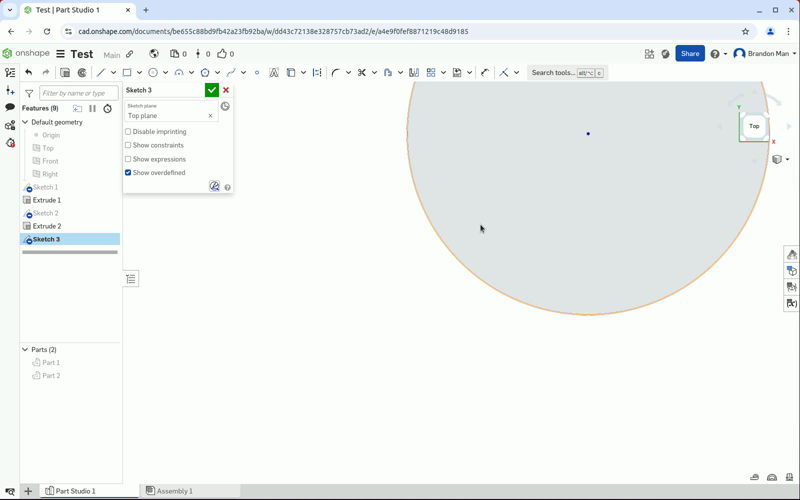
click(480, 224)
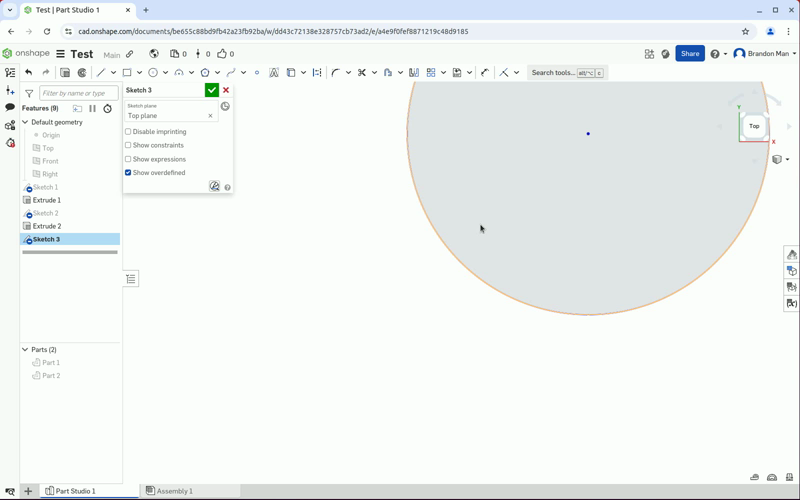
scroll(-6)
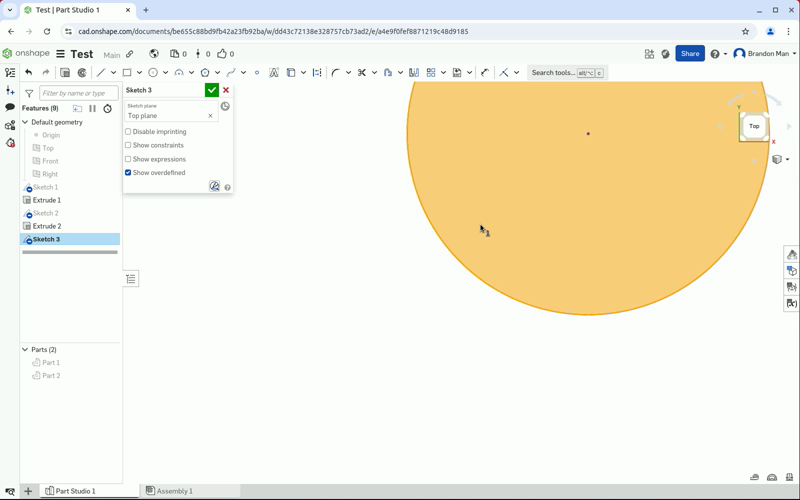
scroll(-6)
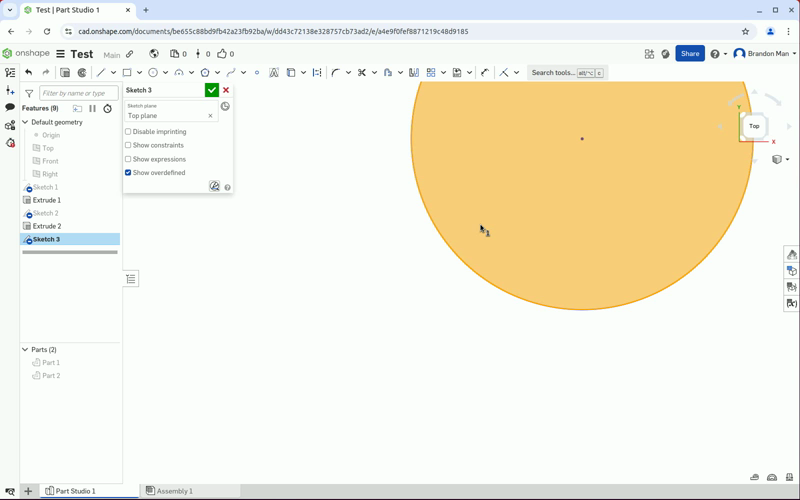
scroll(-6)
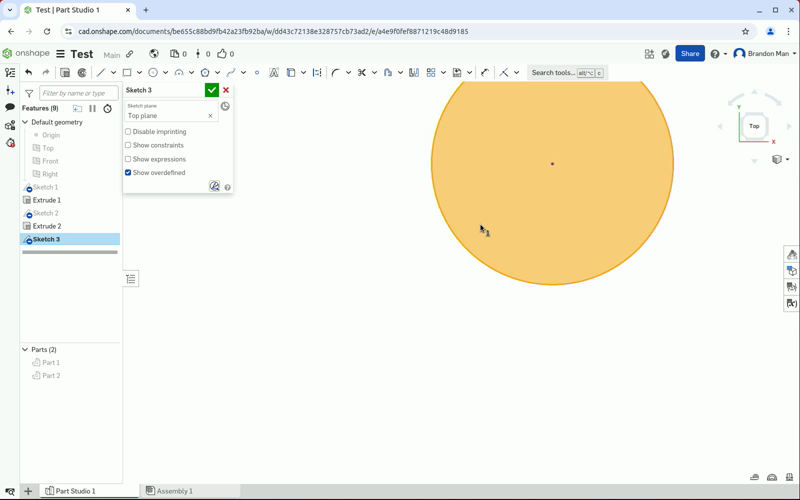
scroll(-6)
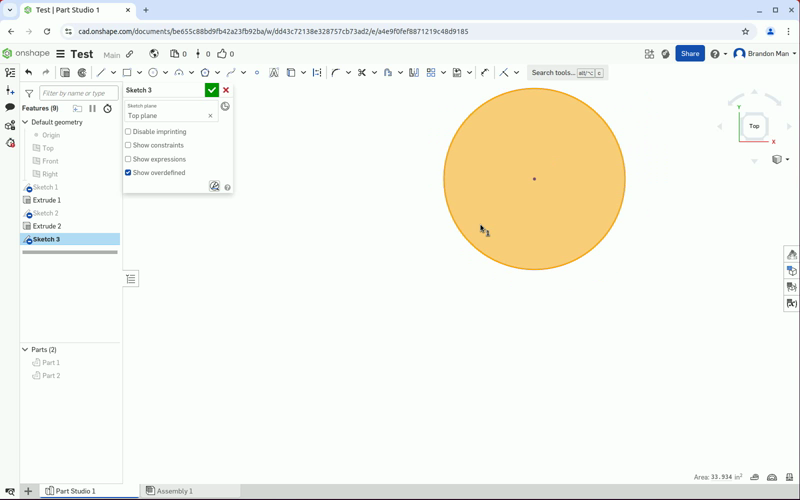
scroll(-6)
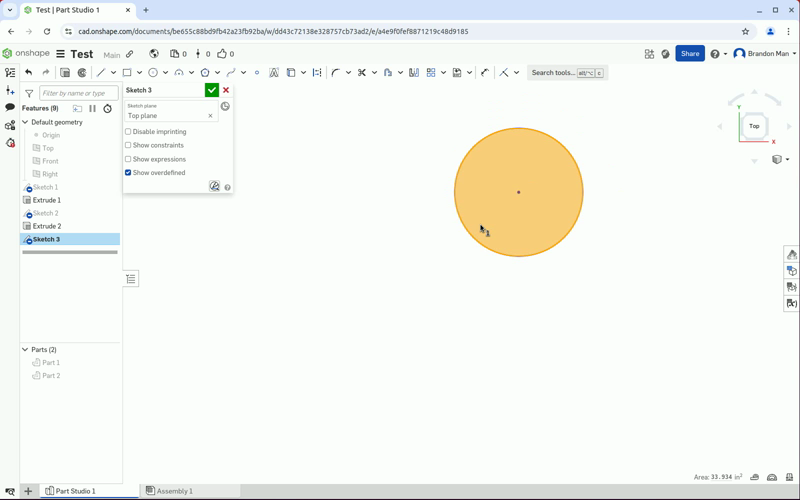
scroll(-6)
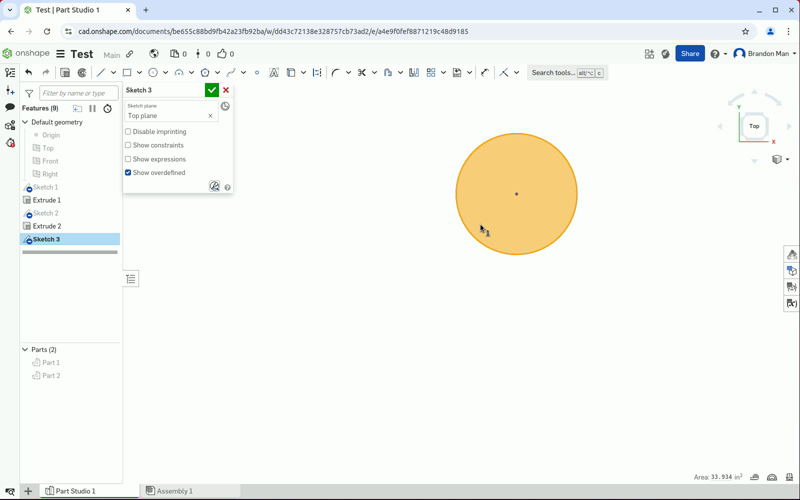
scroll(-6)
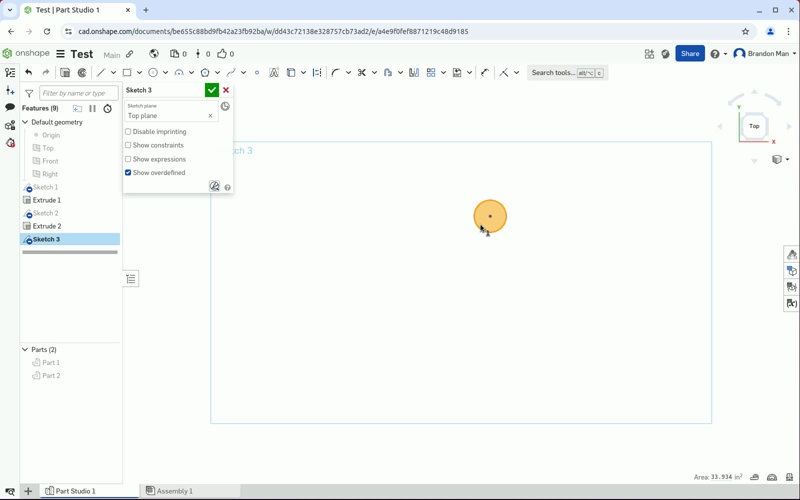
mouse_move(73, 352)
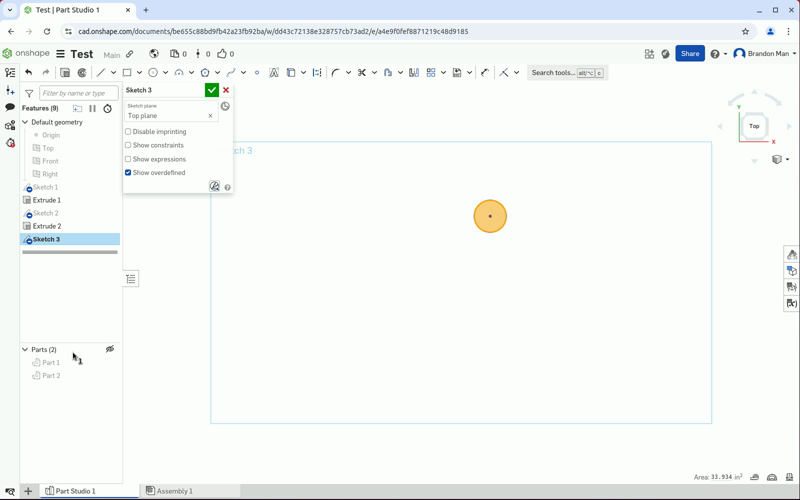
key(shift+y)
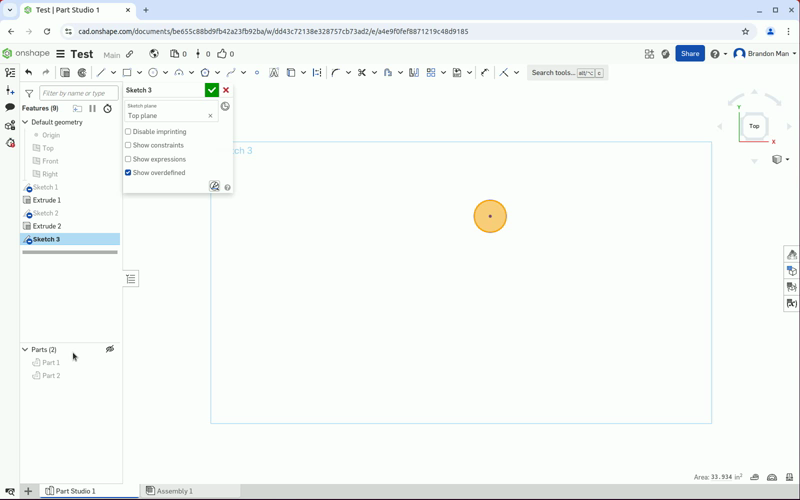
key(shift+e)
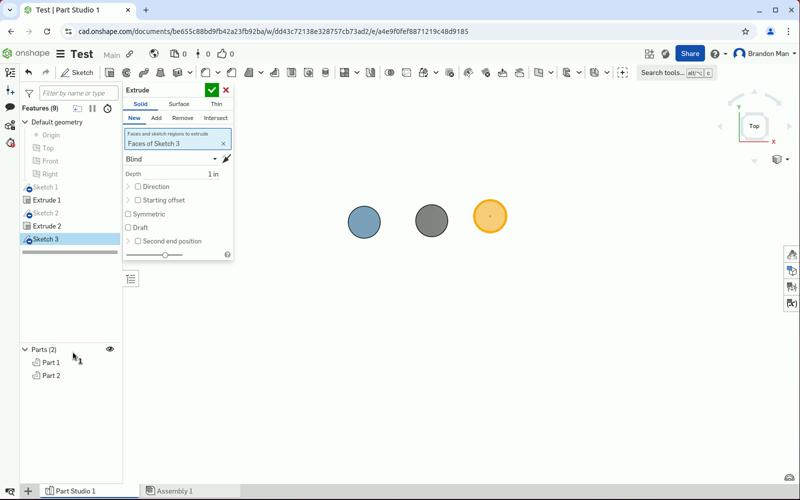
mouse_move(143, 106)
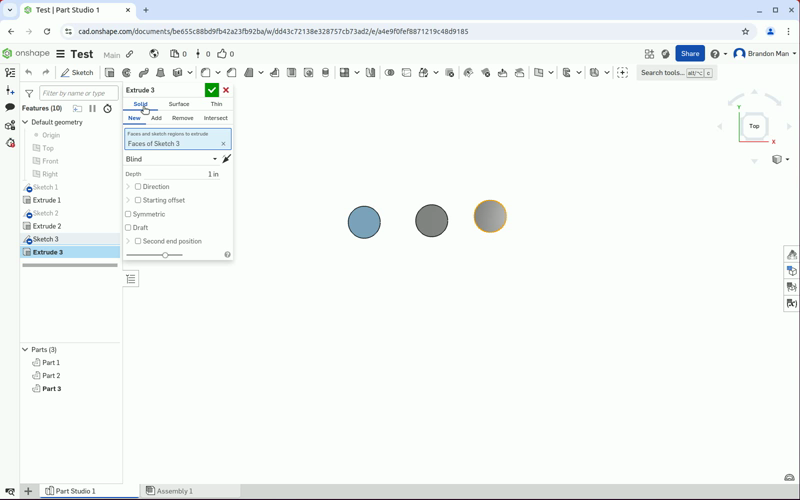
click(143, 106)
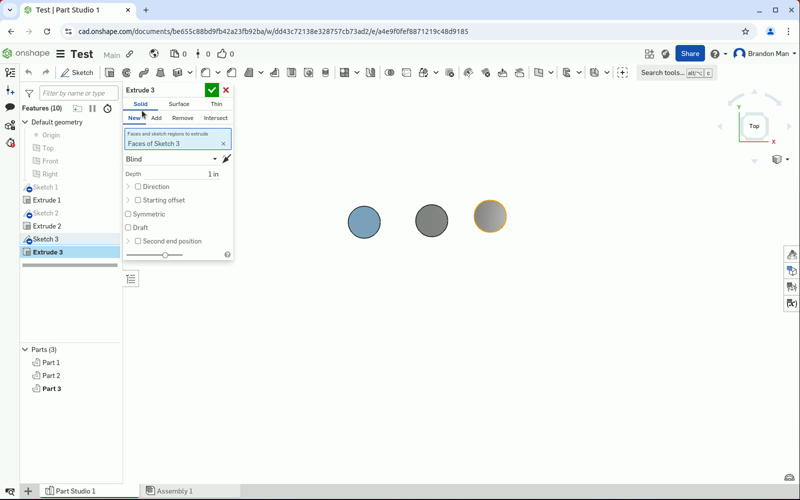
mouse_move(137, 120)
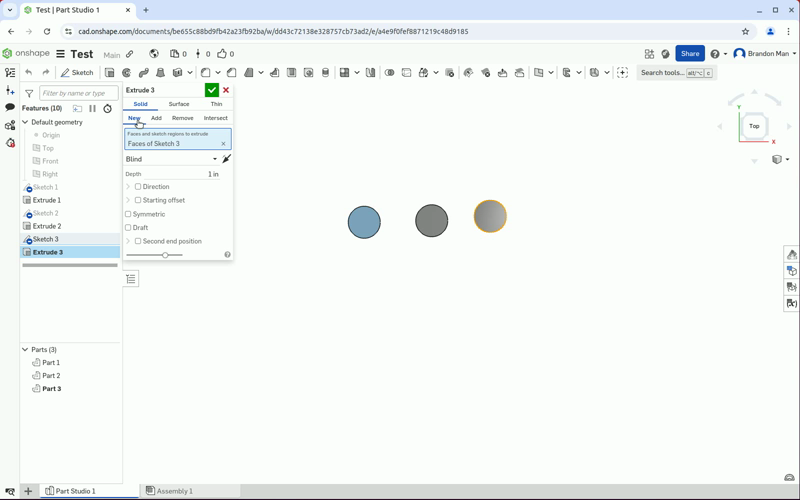
click(137, 120)
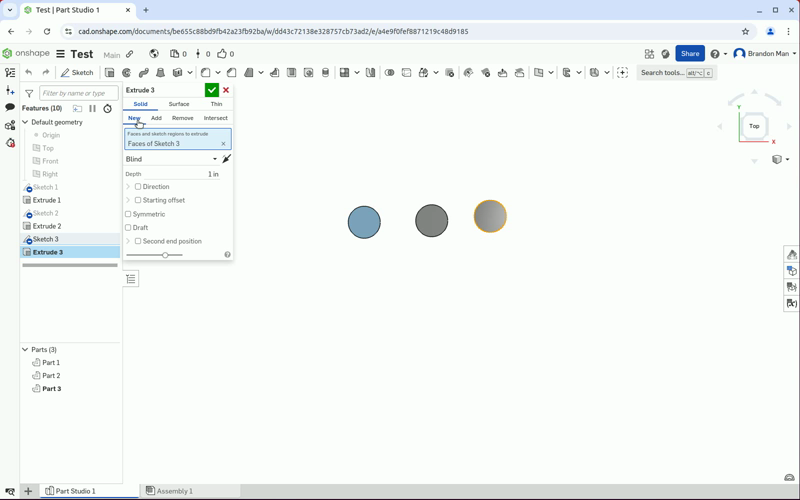
key(tab, 4)
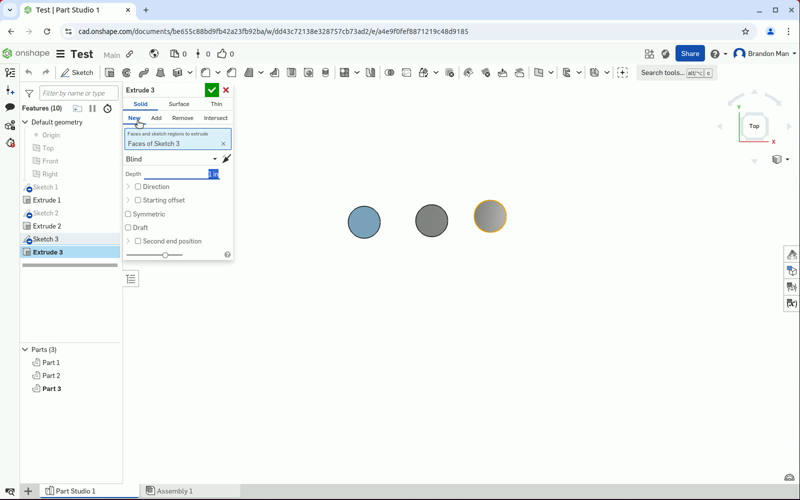
text(4.333)
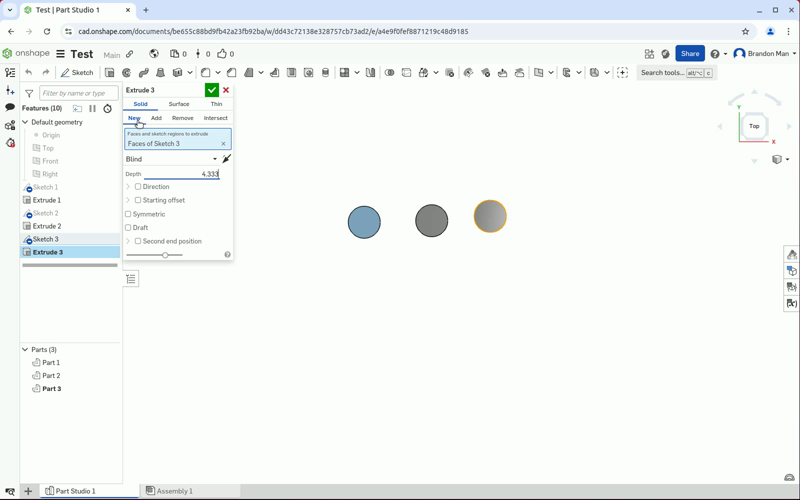
key(enter)
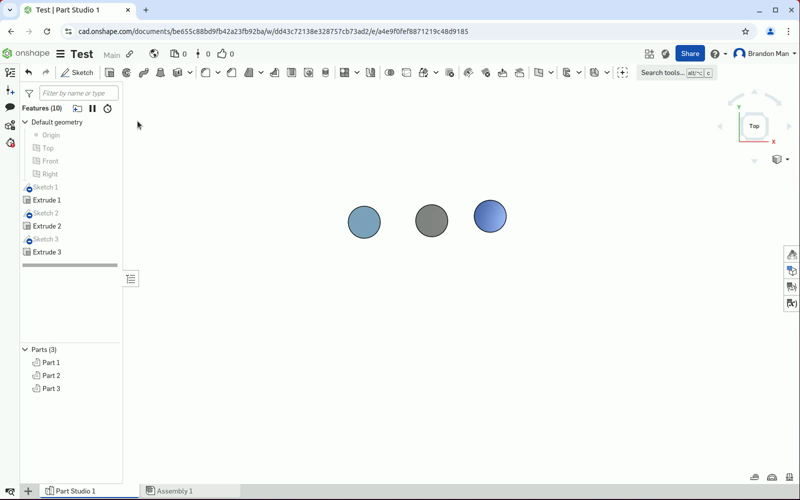
key(shift+h)
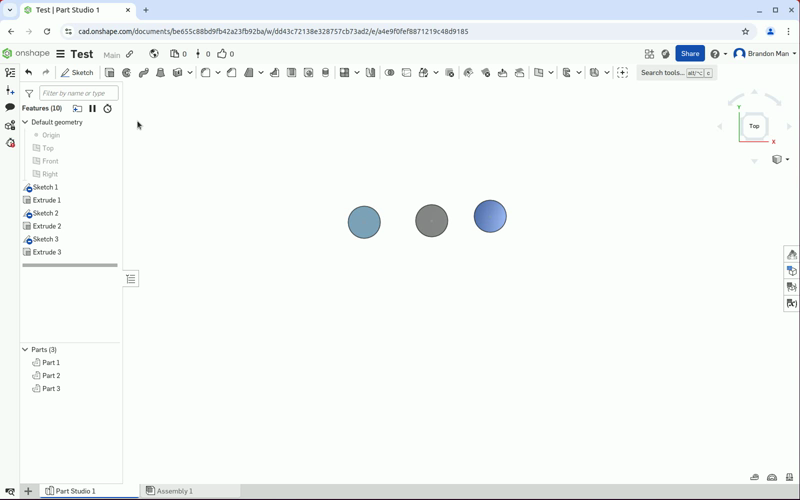
key(shift+h)
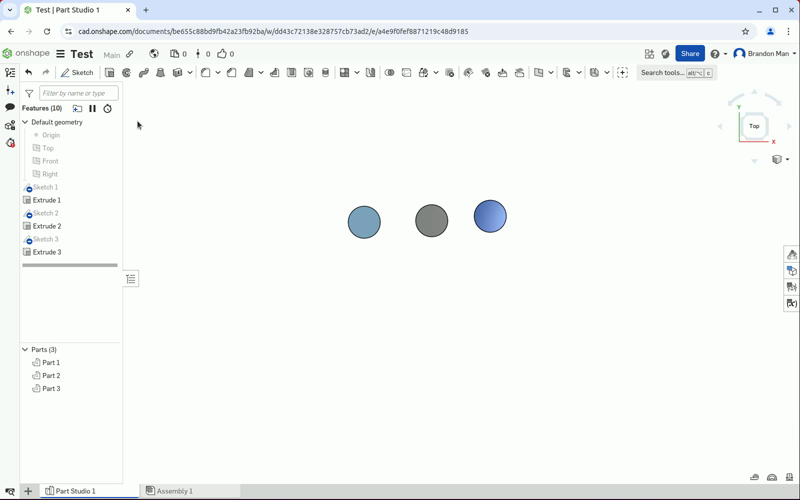
mouse_move(73, 189)
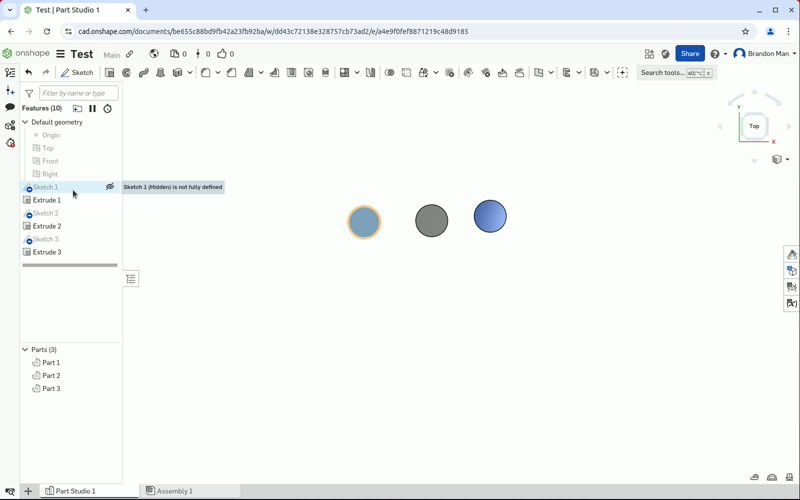
click(73, 189)
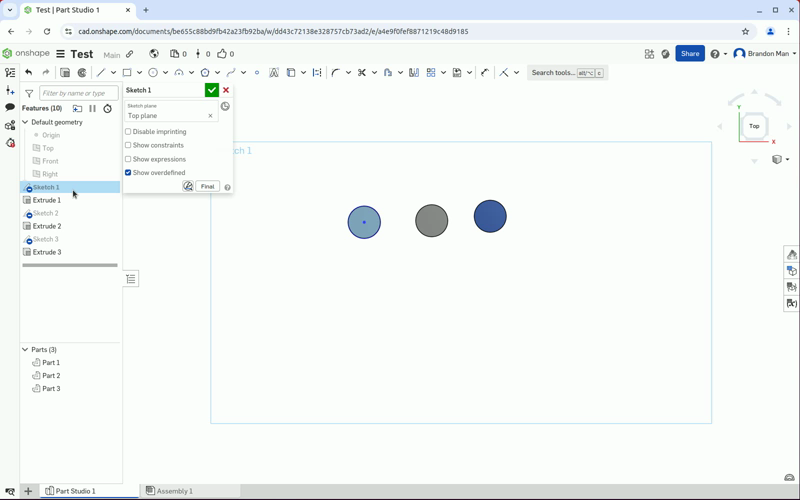
mouse_move(229, 92)
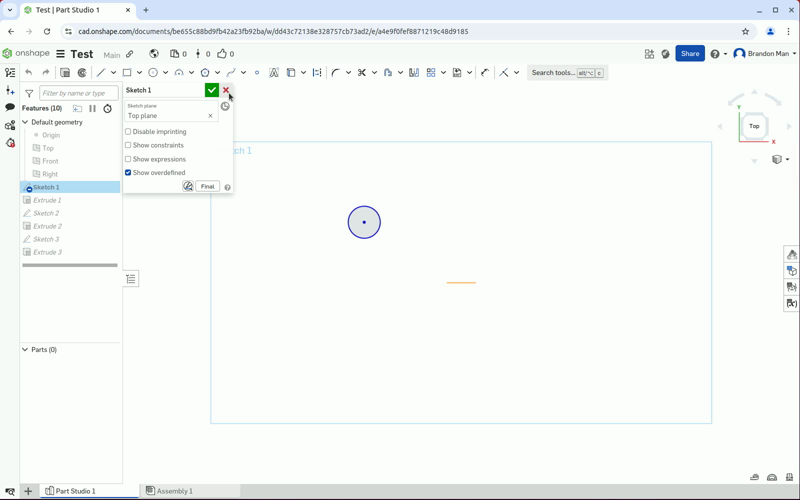
click(229, 92)
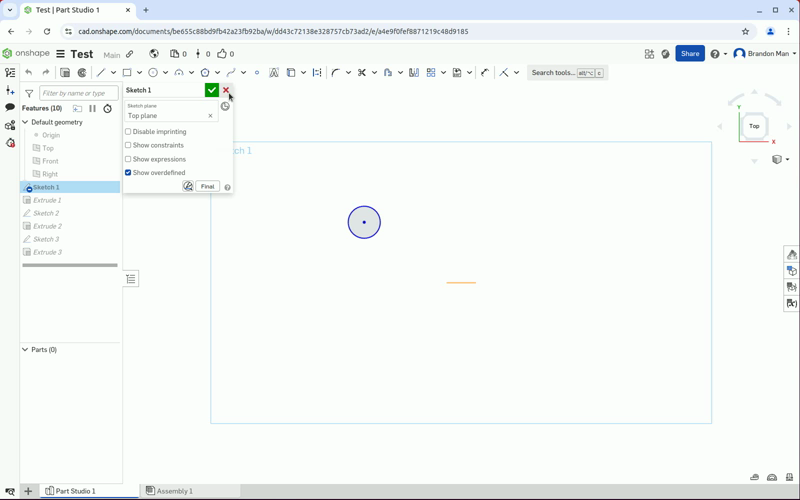
key(shift+s)
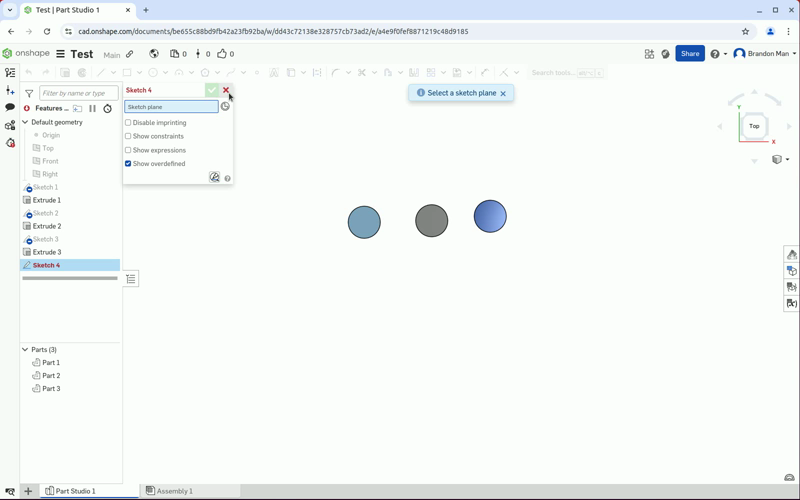
mouse_move(73, 150)
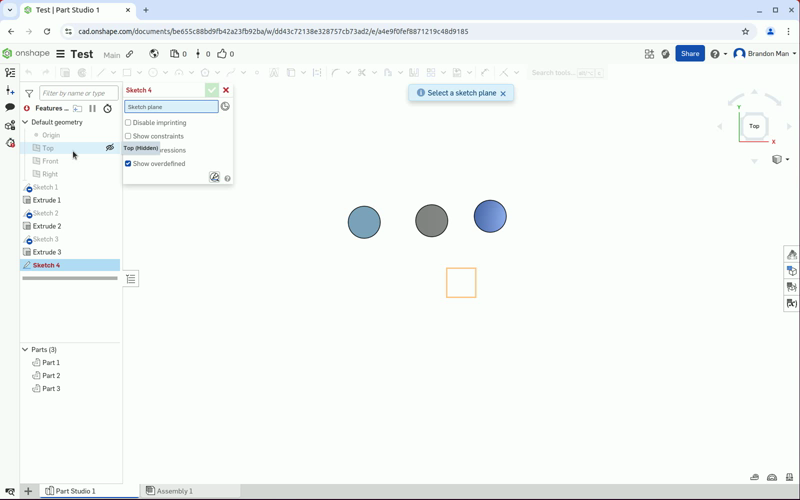
click(73, 150)
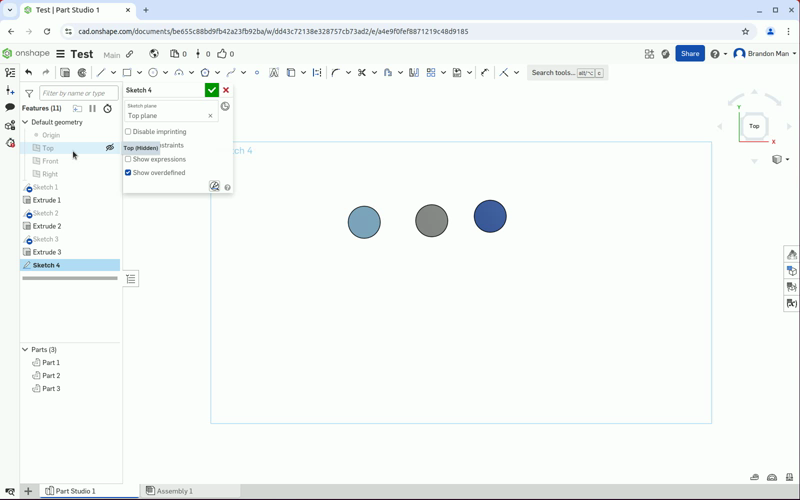
mouse_move(73, 352)
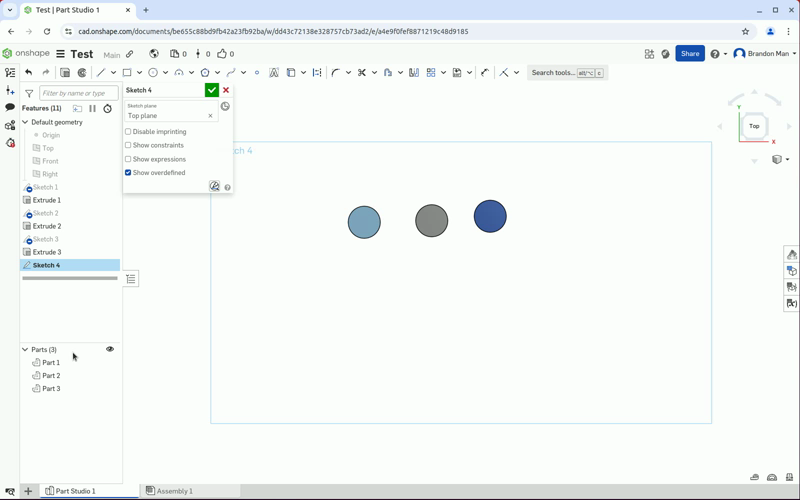
key(y)
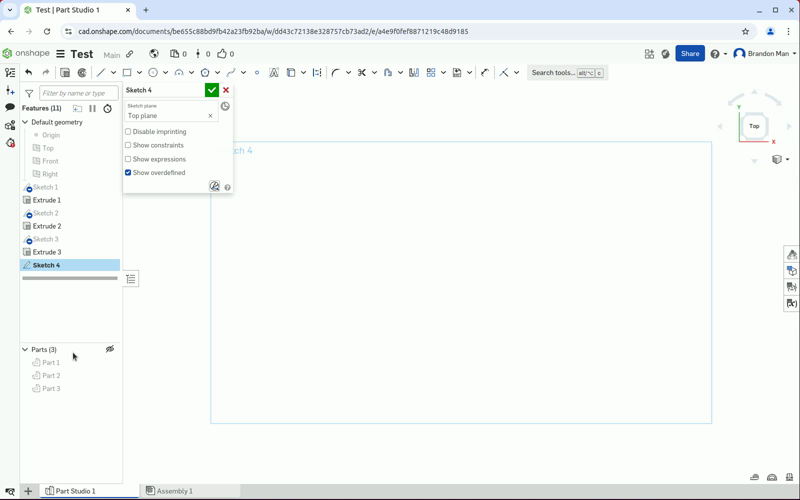
key(c)
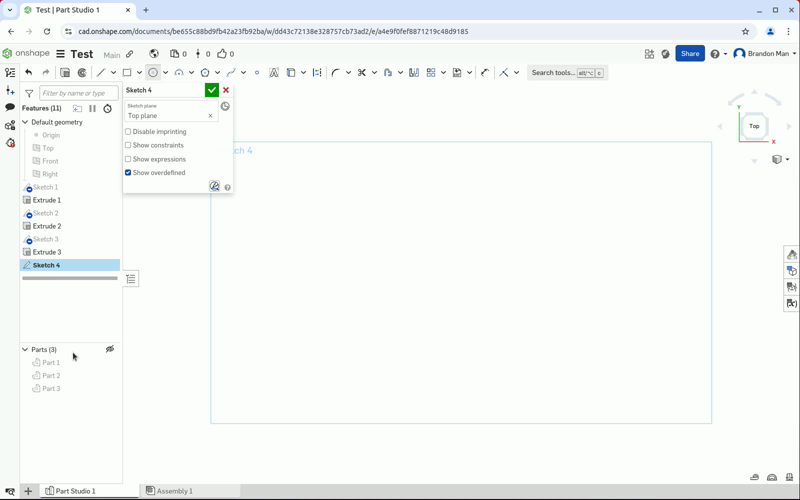
key_down(shift)
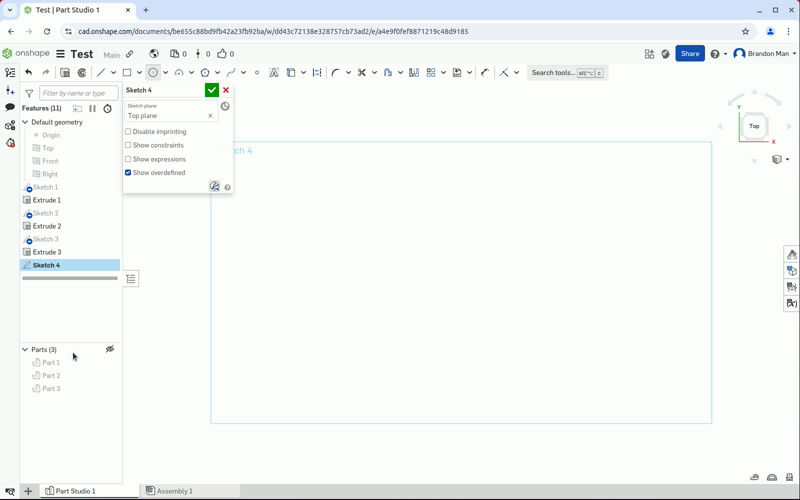
mouse_move(547, 215)
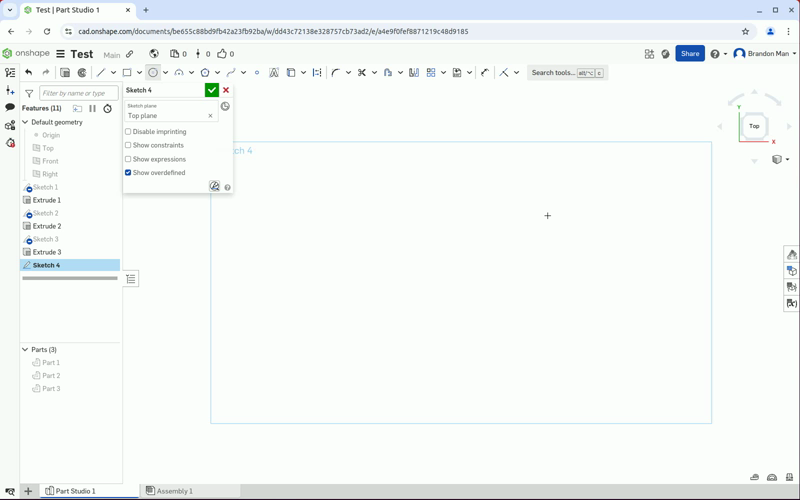
click(547, 215)
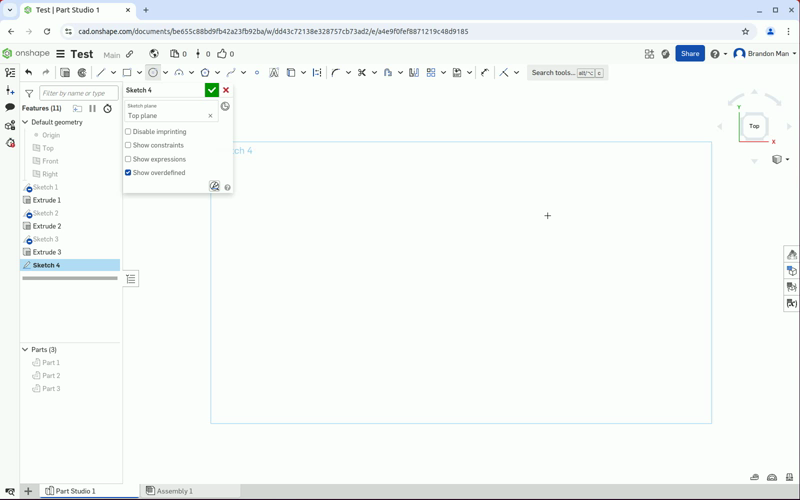
key_up(shift)
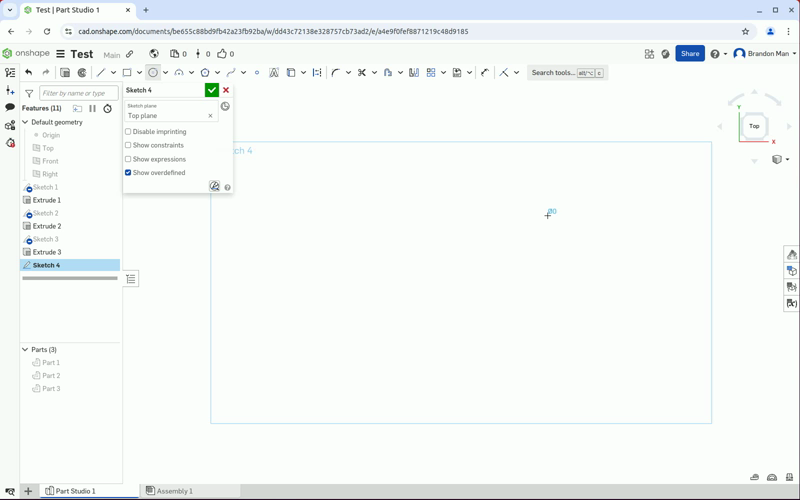
mouse_move(564, 215)
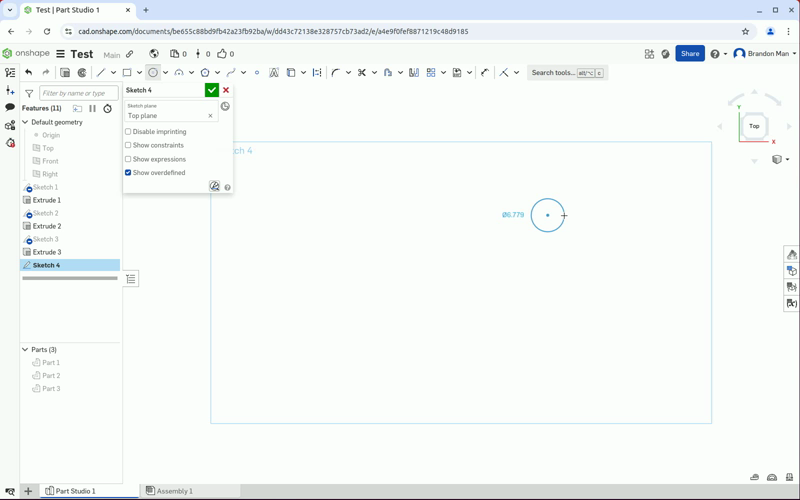
click(564, 215)
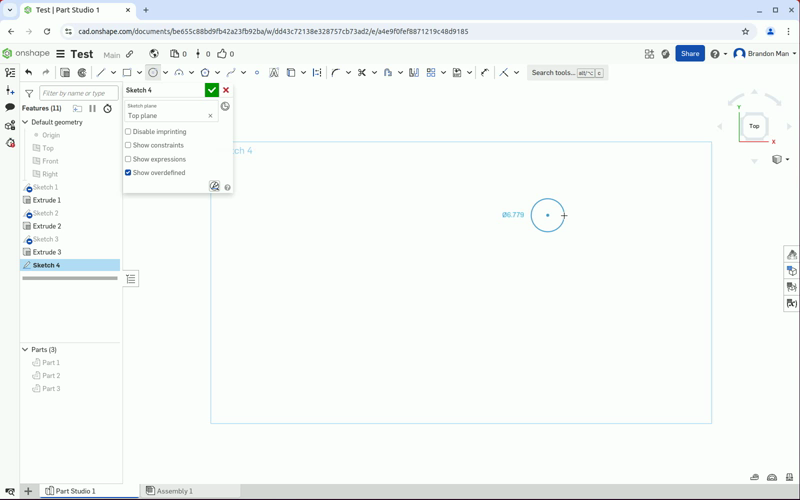
key(esc)
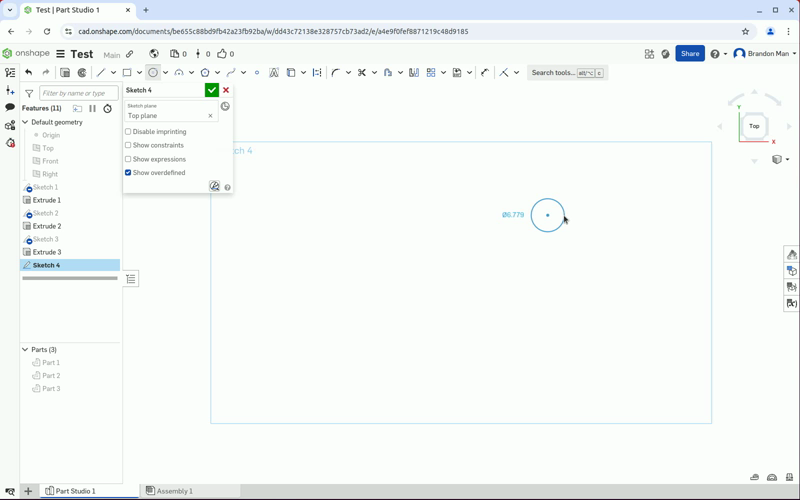
mouse_move(542, 223)
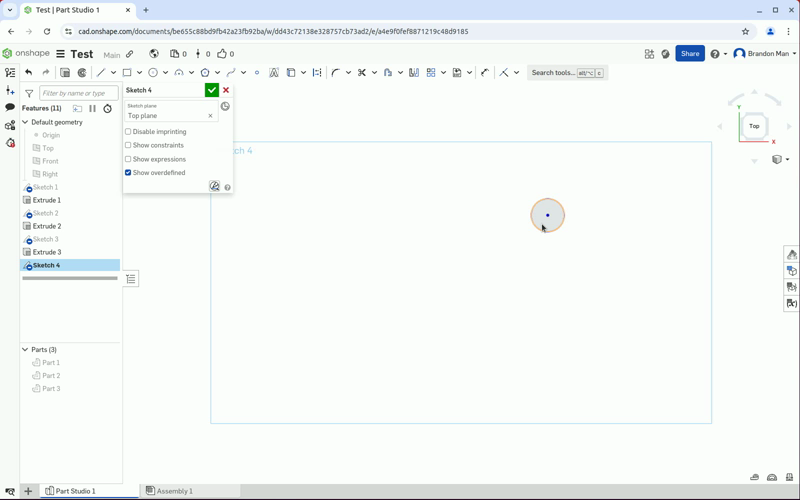
scroll(6)
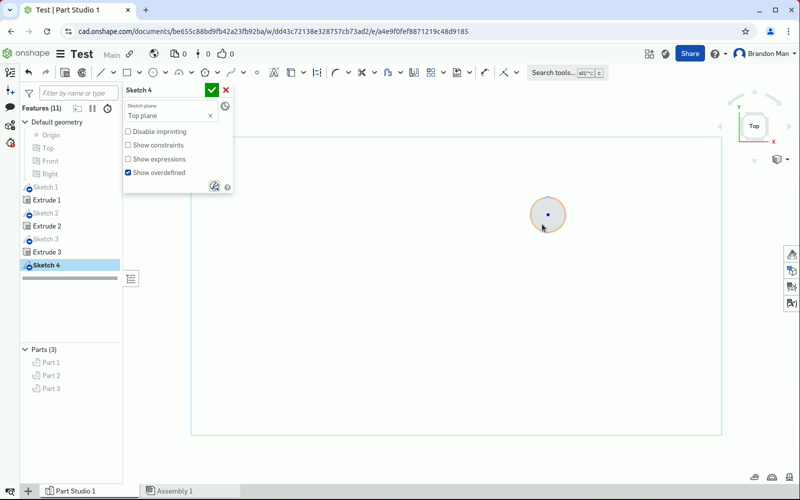
scroll(6)
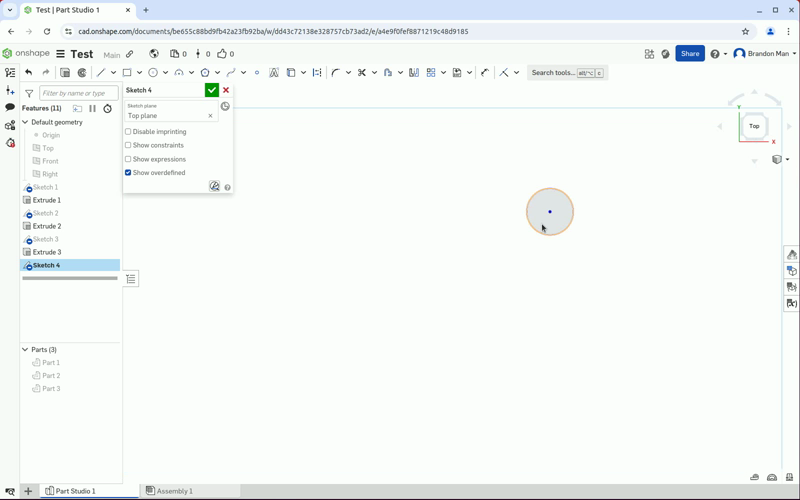
scroll(6)
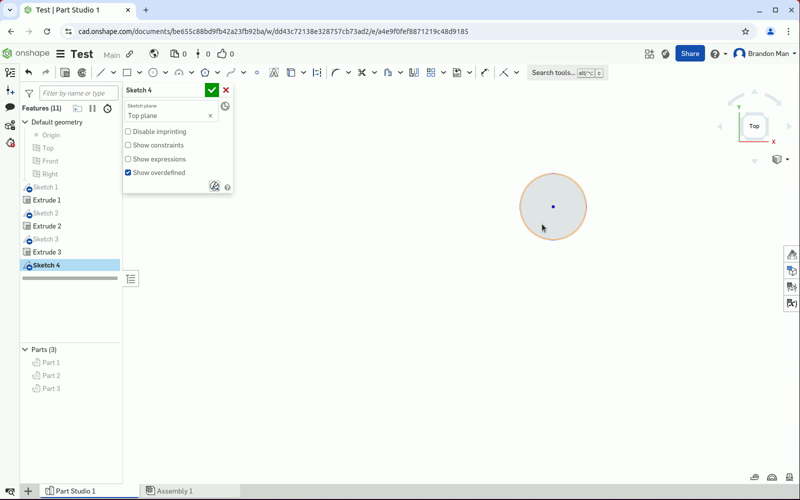
scroll(6)
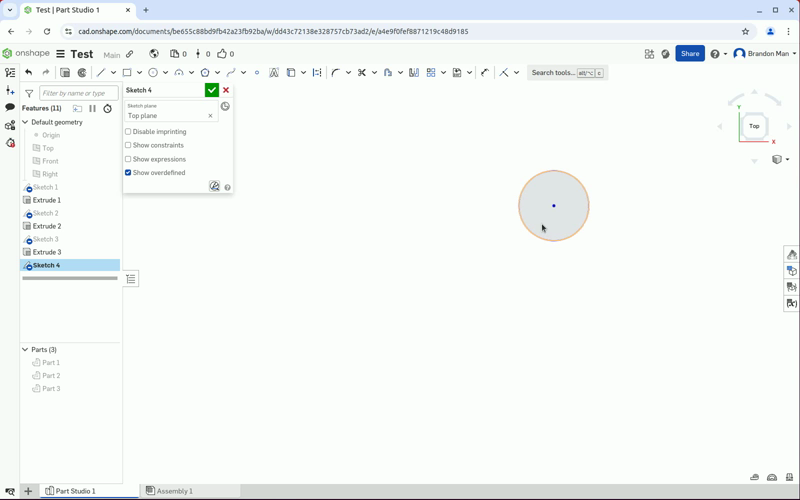
scroll(6)
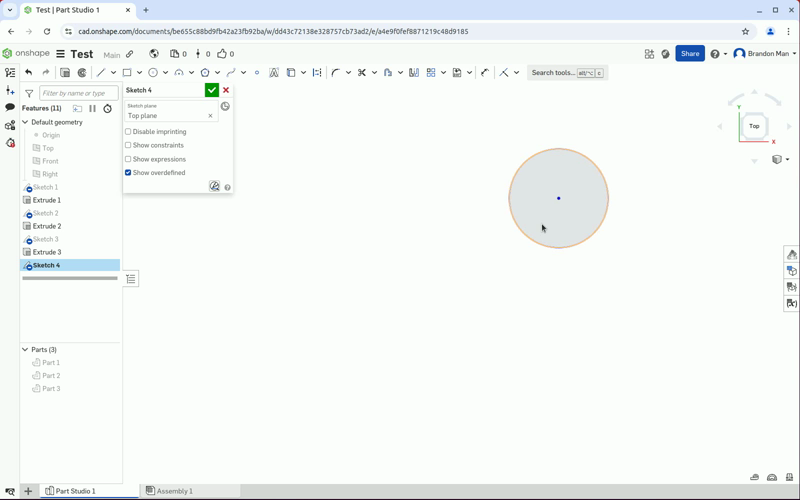
scroll(6)
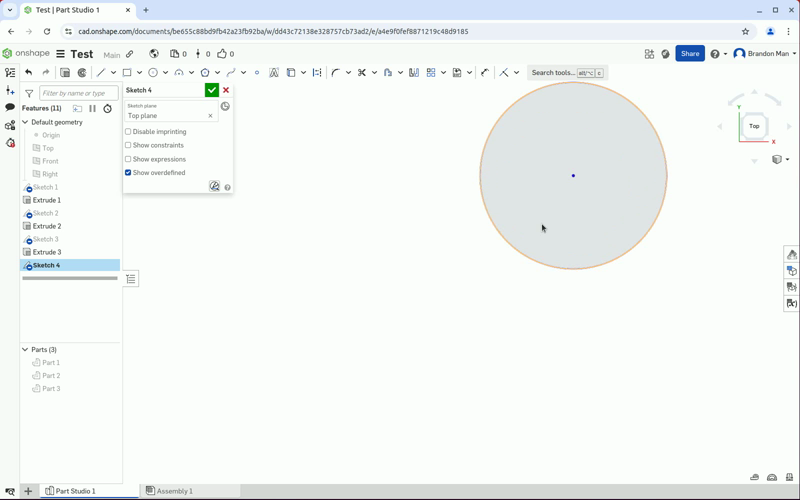
scroll(6)
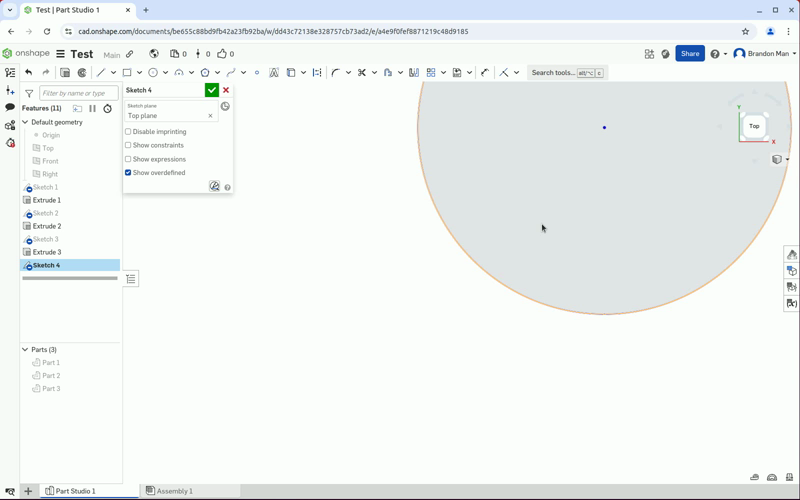
click(542, 223)
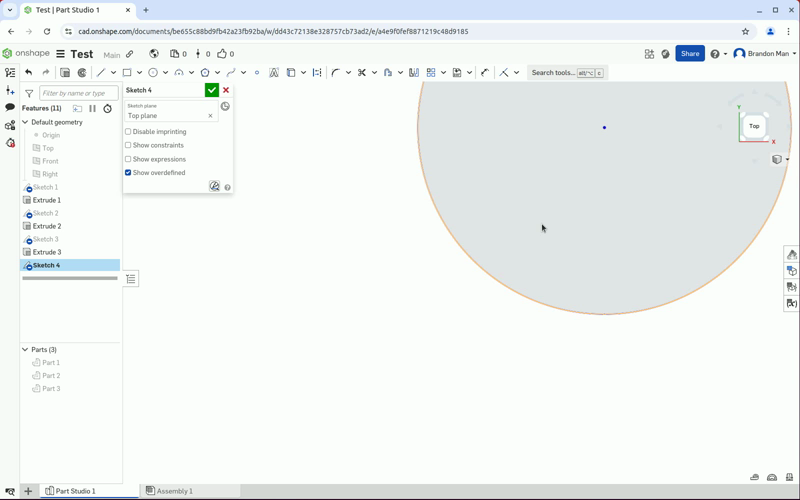
scroll(-6)
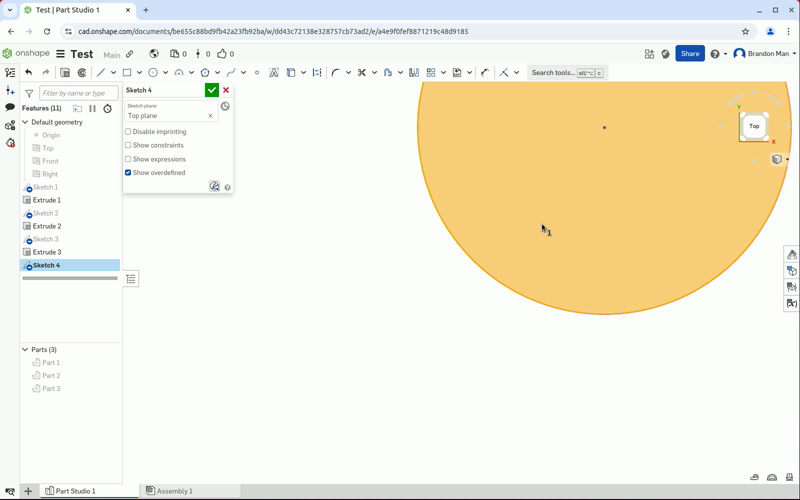
scroll(-6)
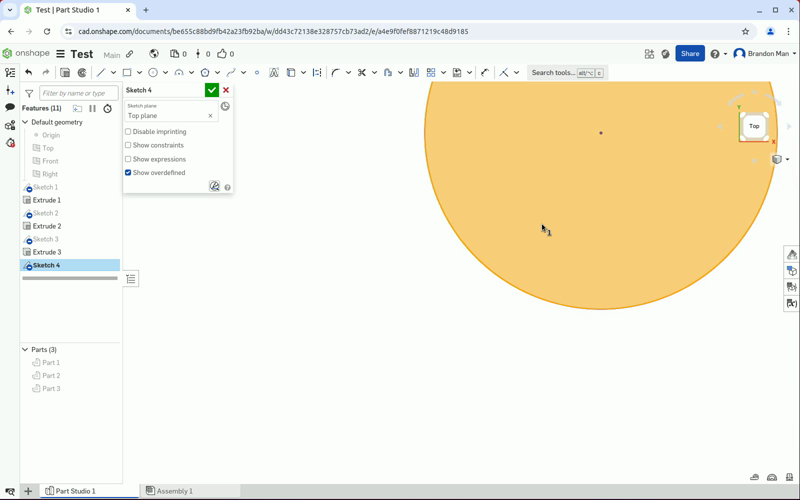
scroll(-6)
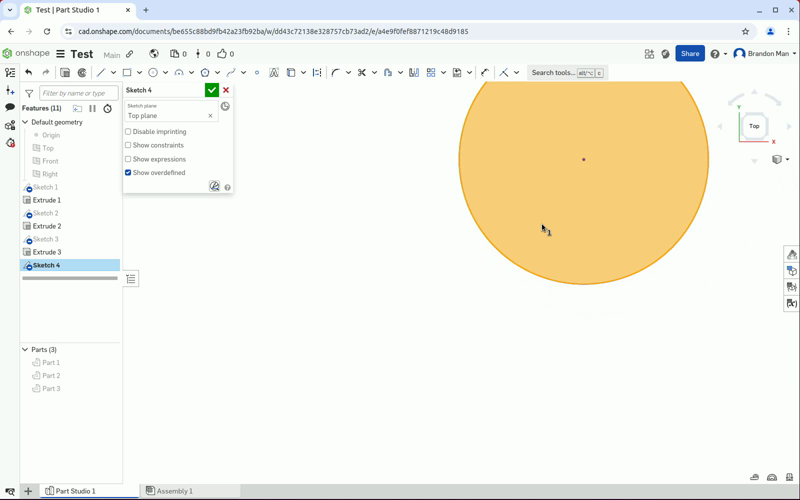
scroll(-6)
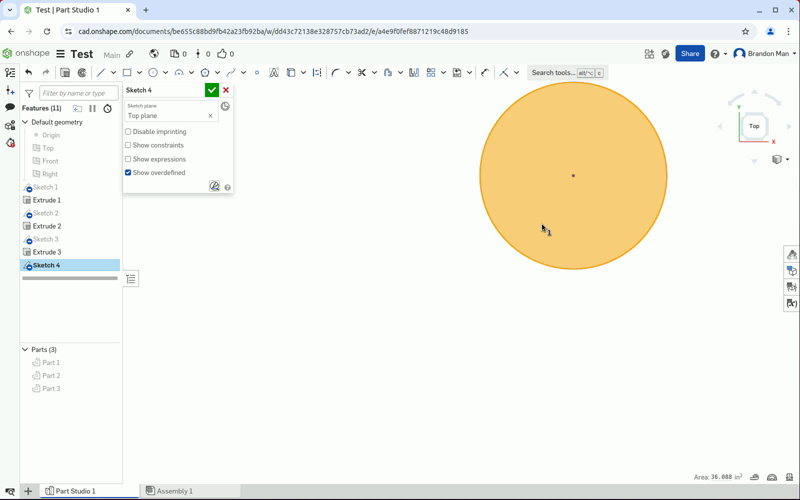
scroll(-6)
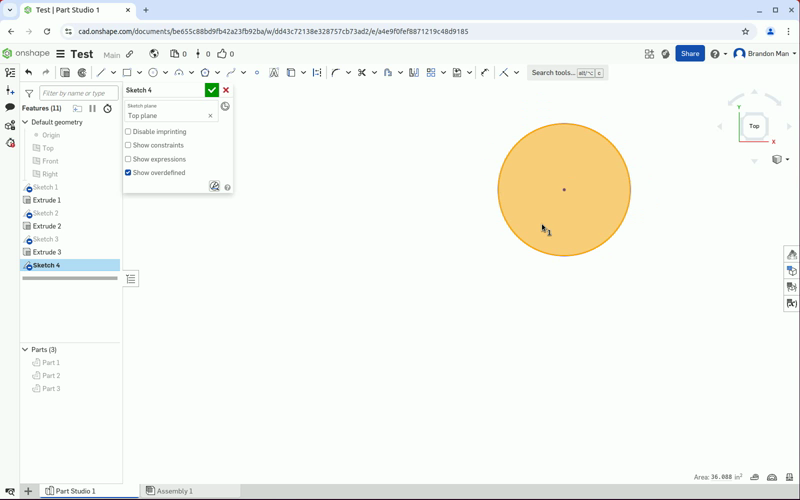
scroll(-6)
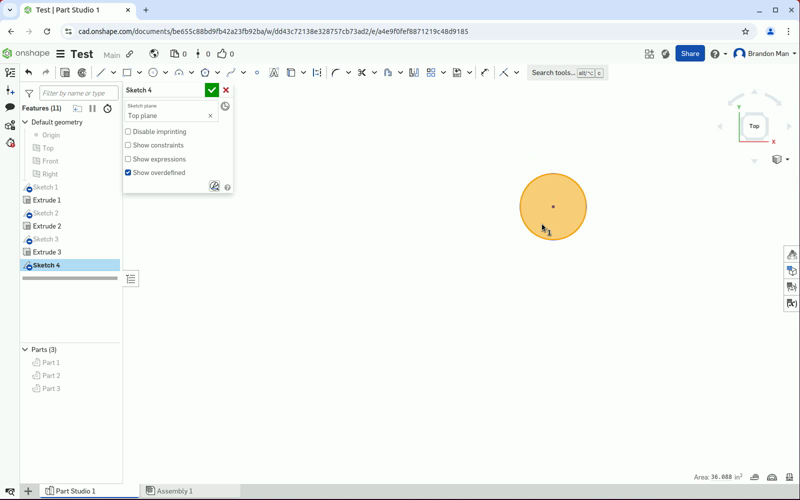
scroll(-6)
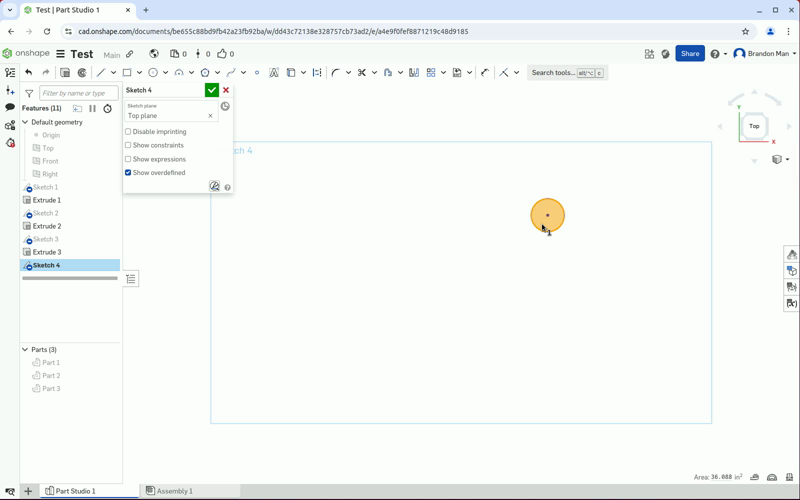
mouse_move(73, 352)
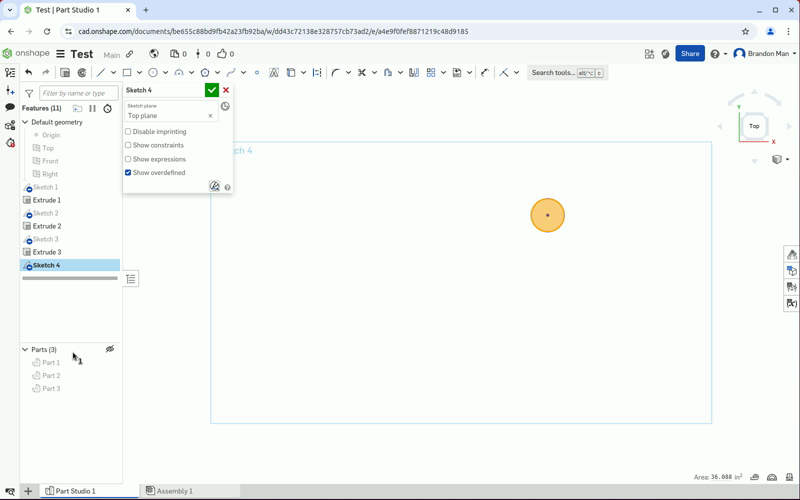
key(shift+y)
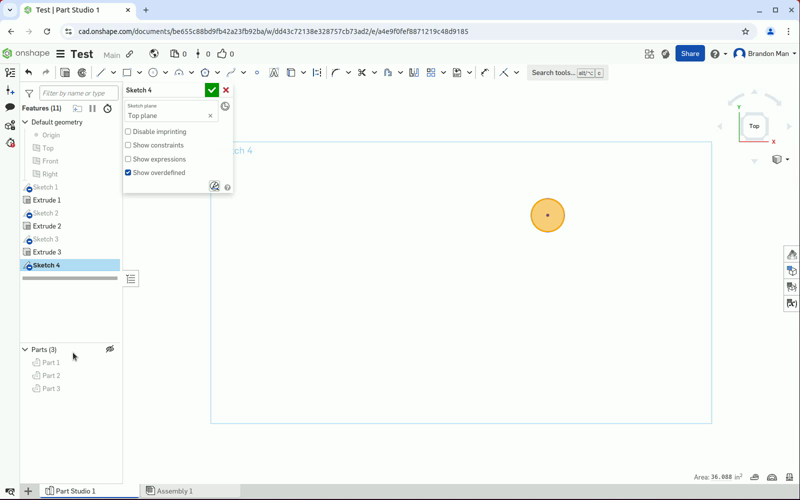
key(shift+e)
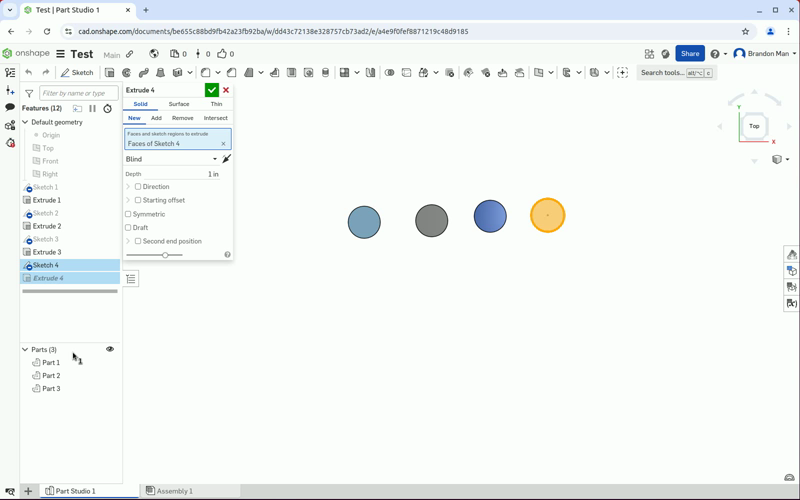
mouse_move(143, 106)
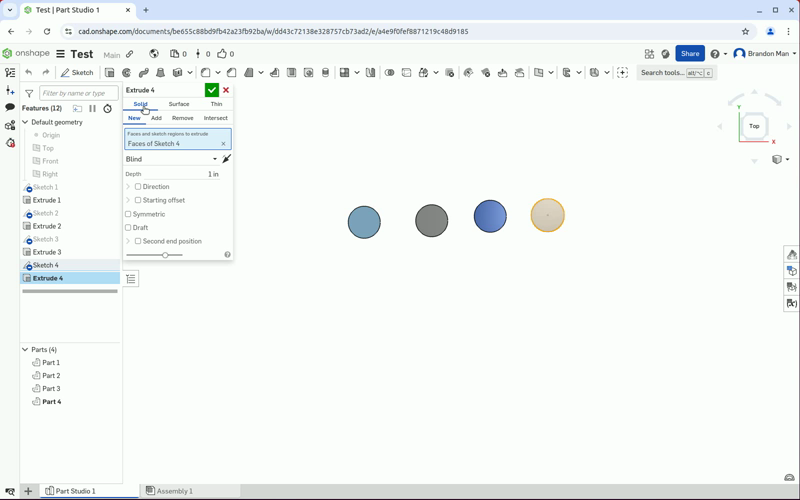
click(143, 106)
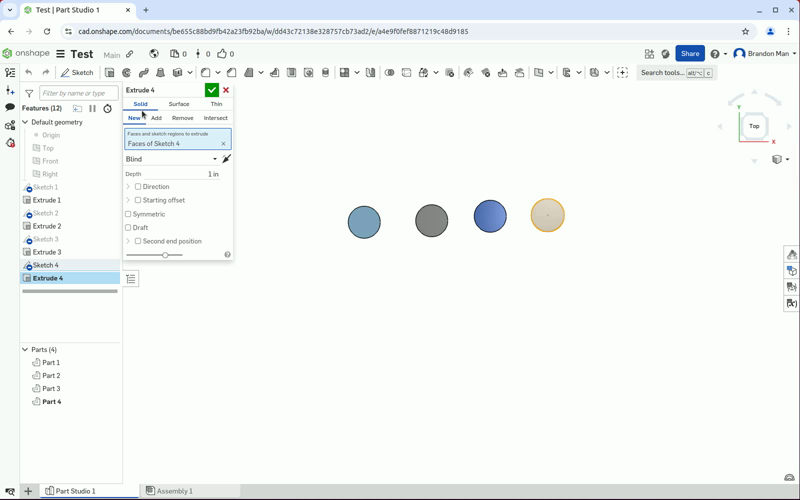
mouse_move(137, 120)
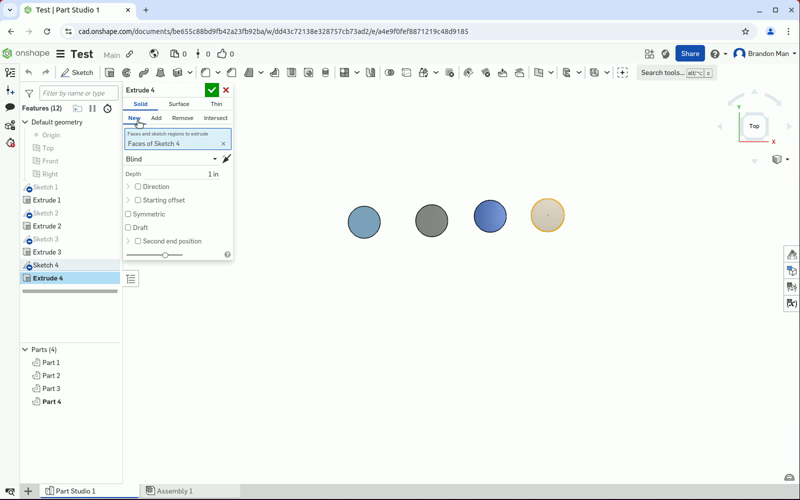
click(137, 120)
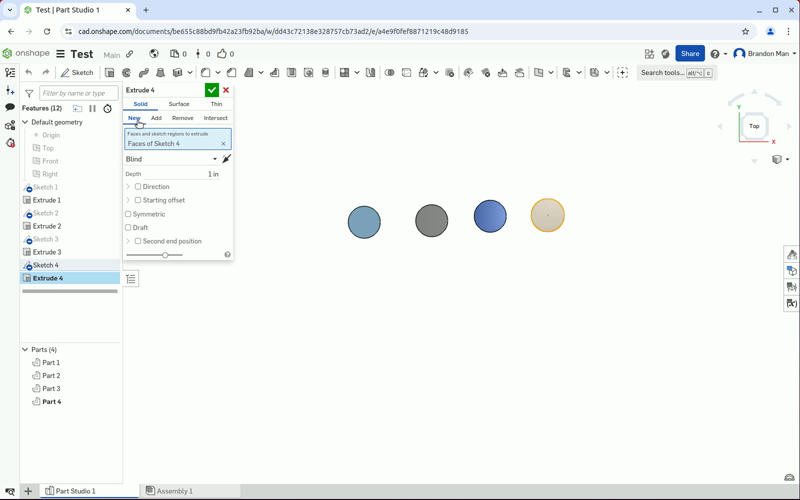
key(tab, 4)
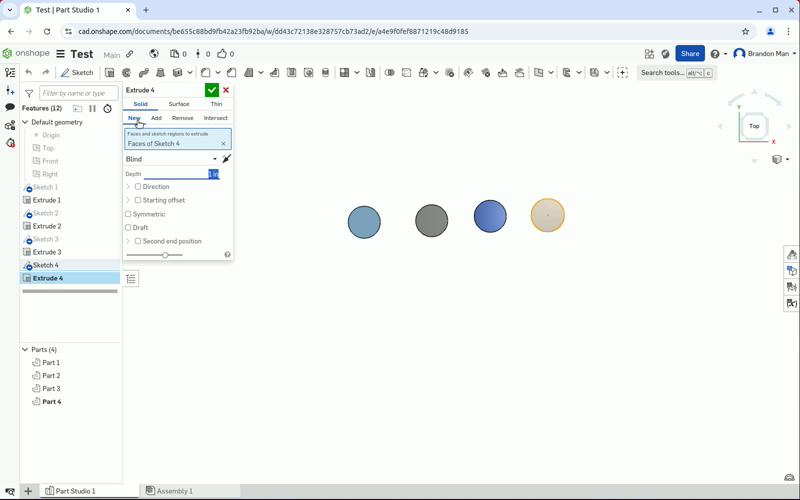
text(4.333)
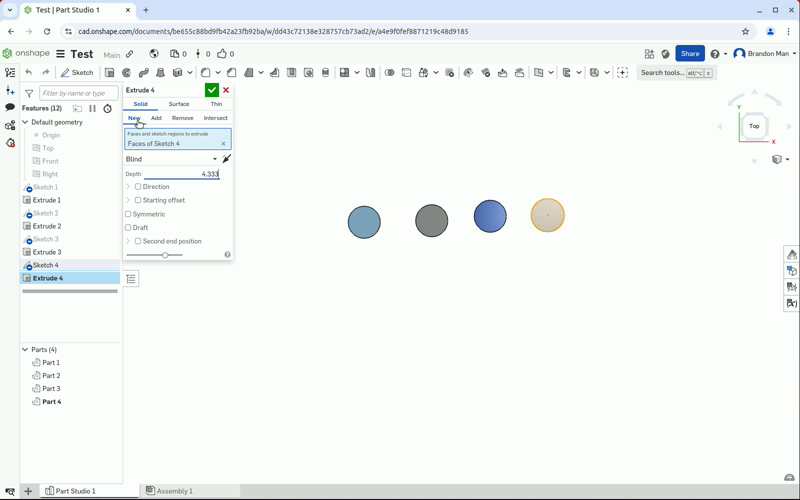
key(enter)
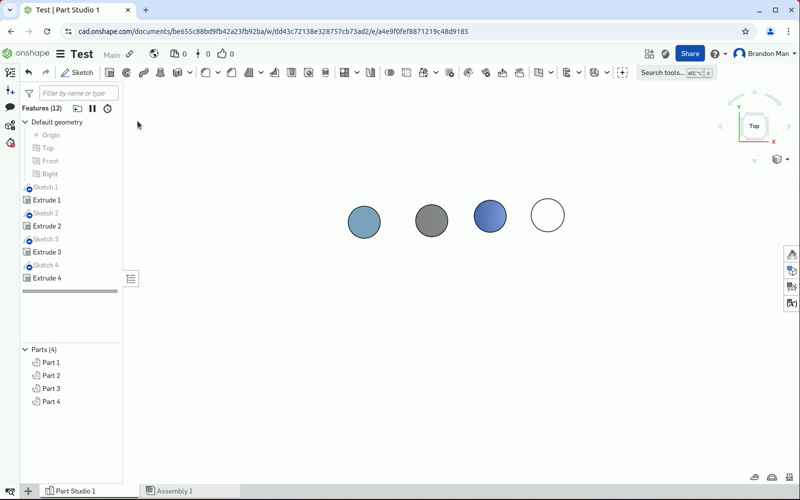
key(shift+h)
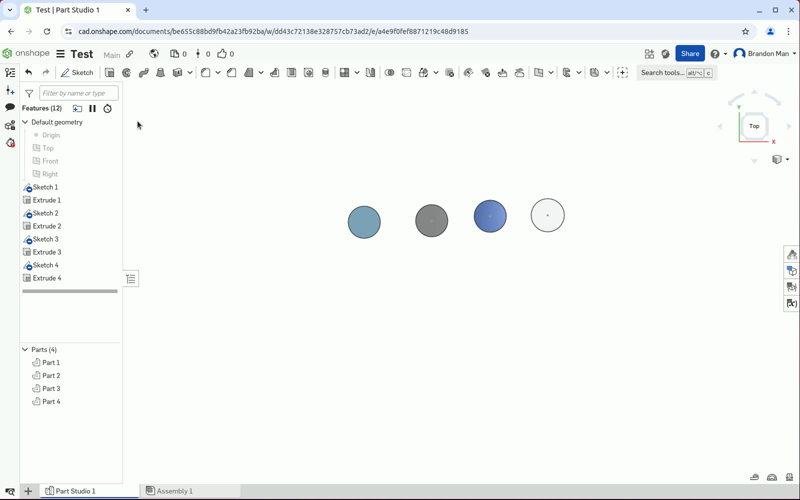
key(shift+h)
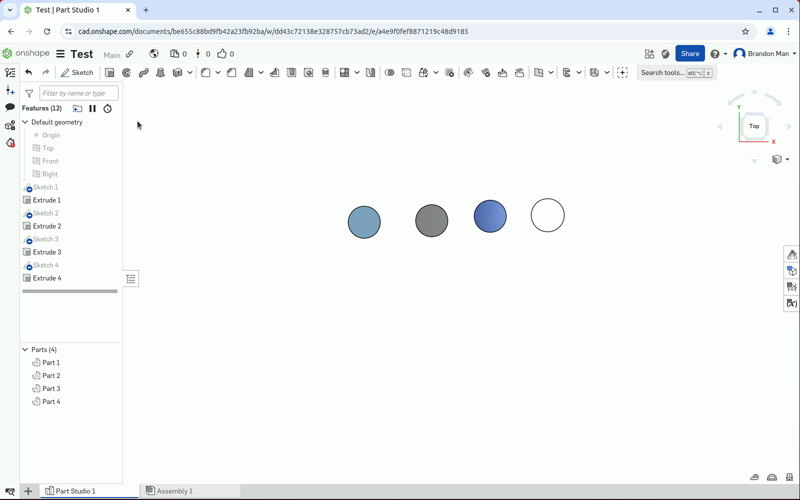
mouse_move(73, 189)
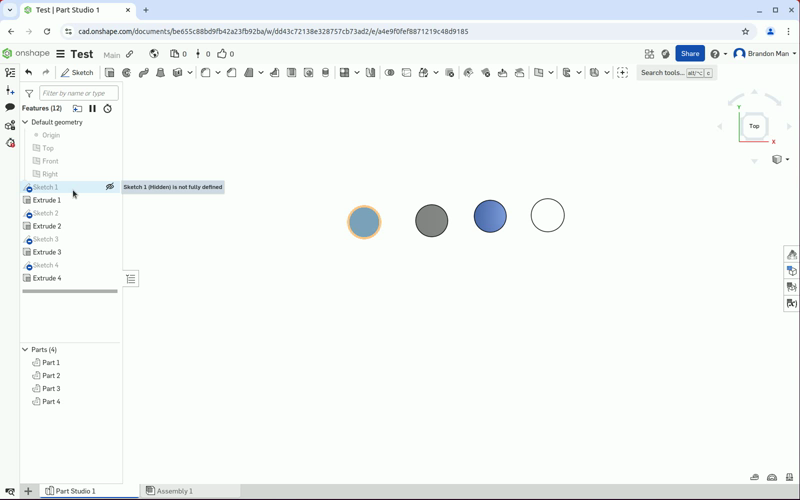
click(73, 189)
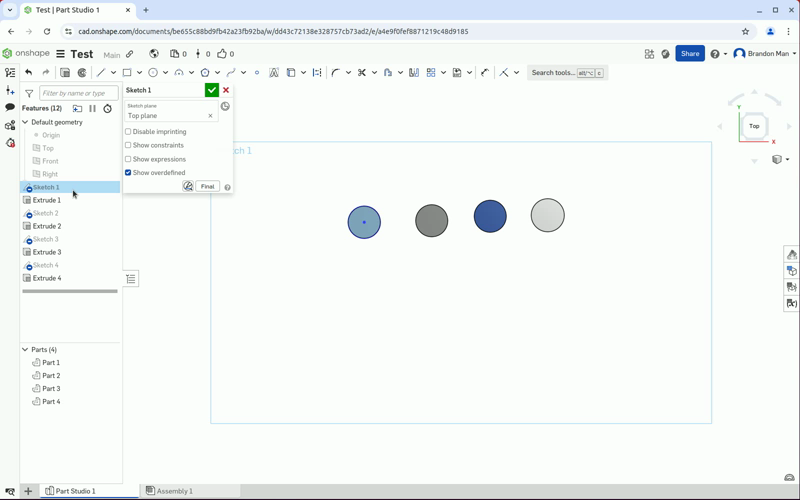
mouse_move(229, 92)
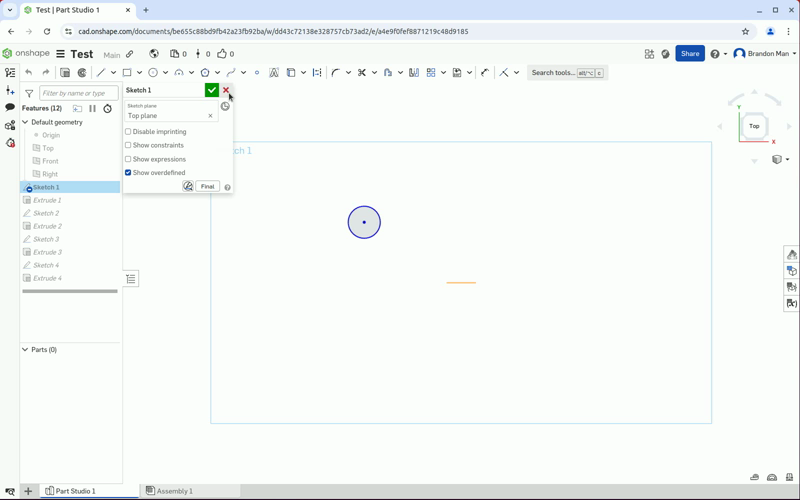
click(229, 92)
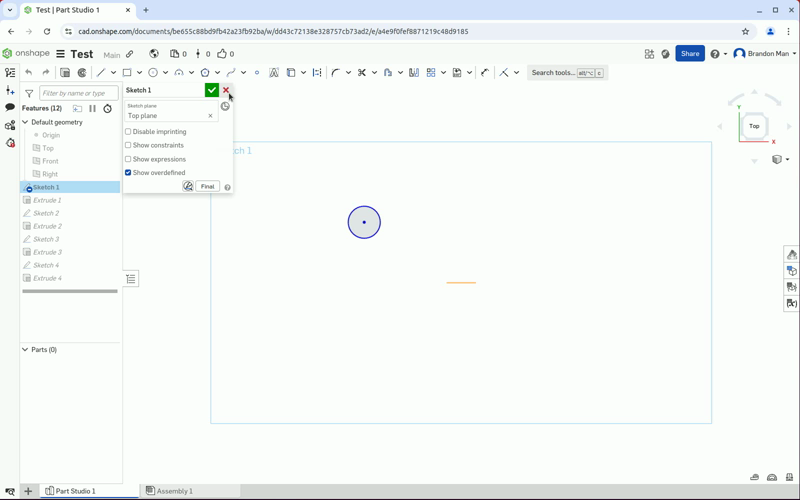
key(shift+s)
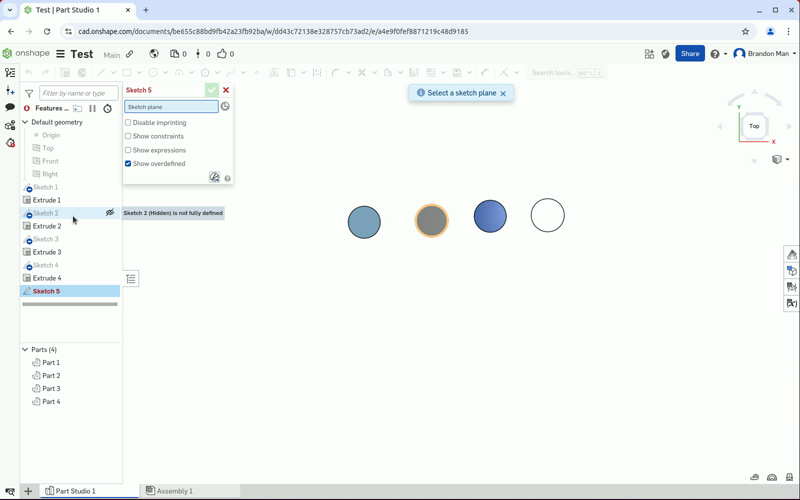
scroll(3)
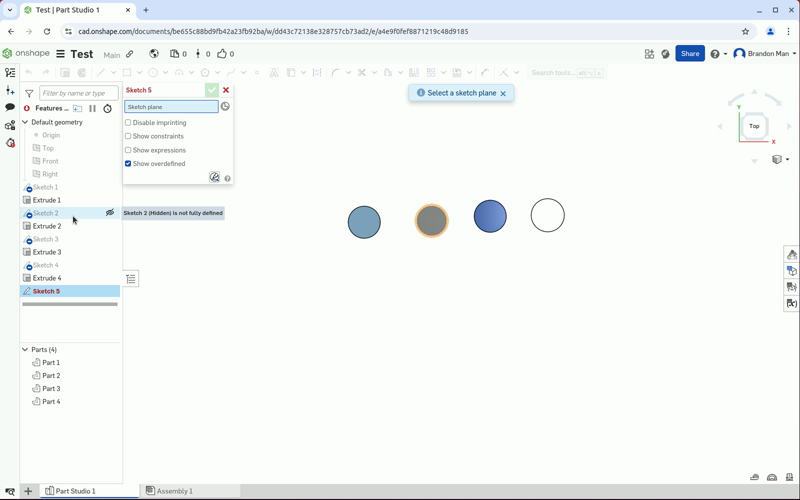
mouse_move(73, 150)
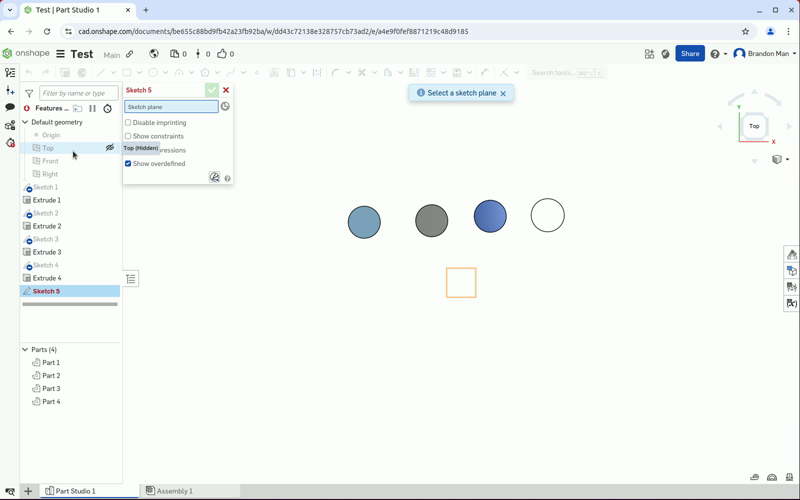
click(73, 150)
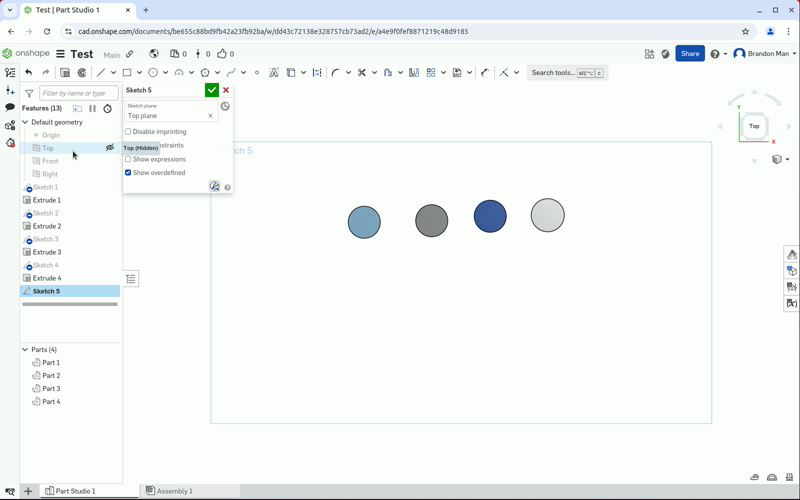
mouse_move(73, 352)
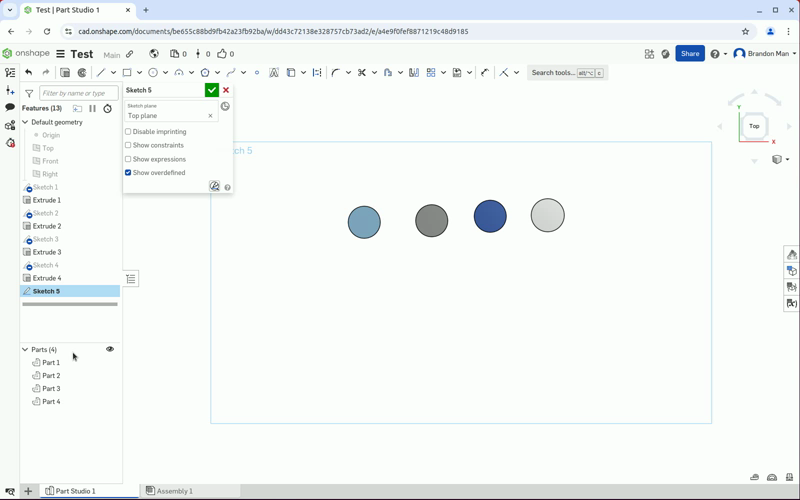
key(y)
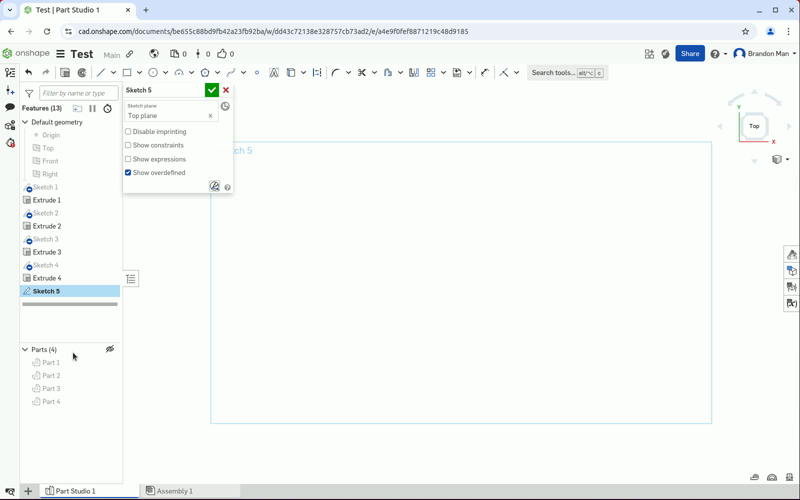
key(l)
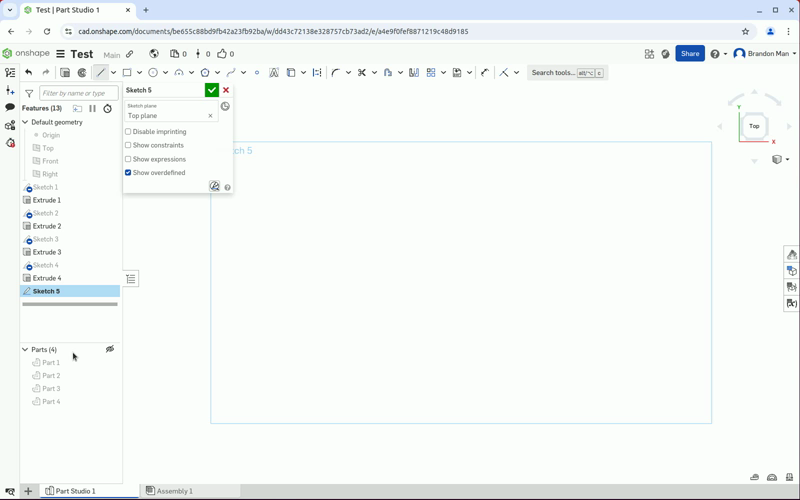
key_down(shift)
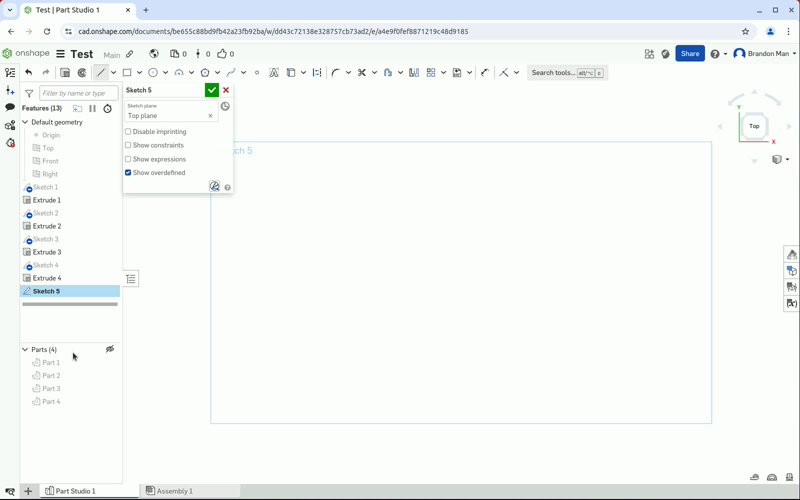
mouse_move(460, 365)
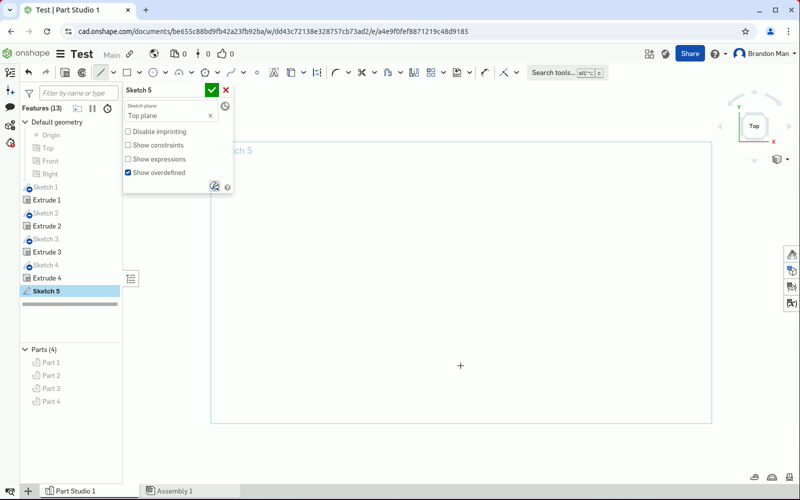
click(460, 365)
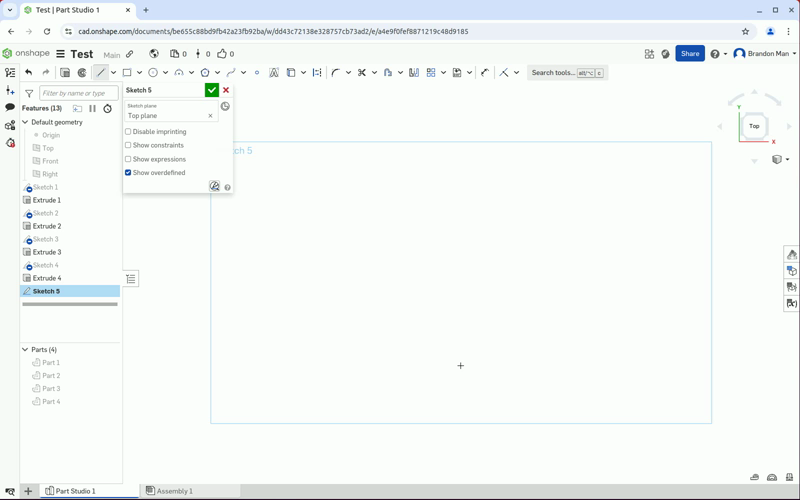
key_up(shift)
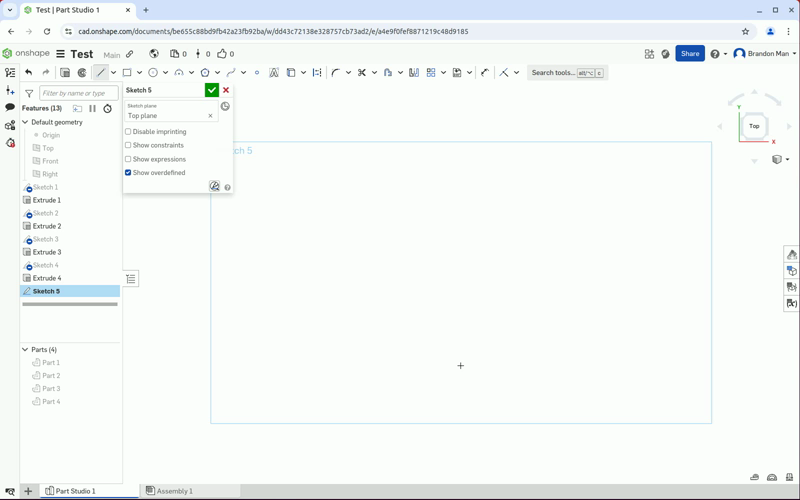
key_down(shift)
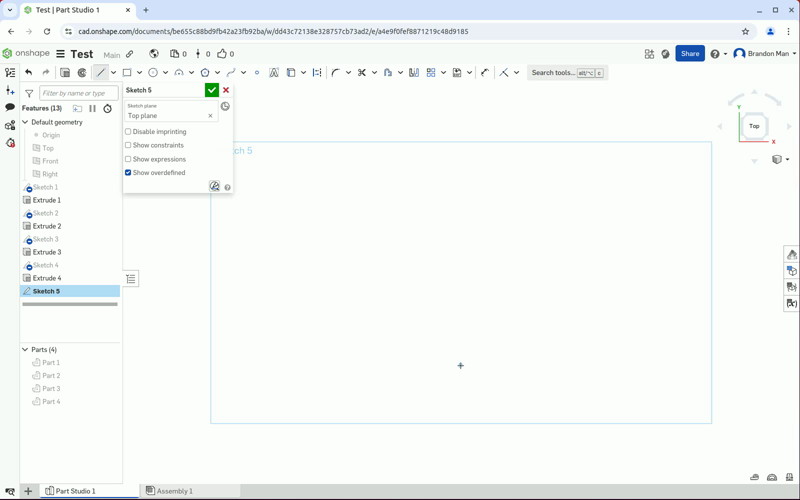
mouse_move(531, 365)
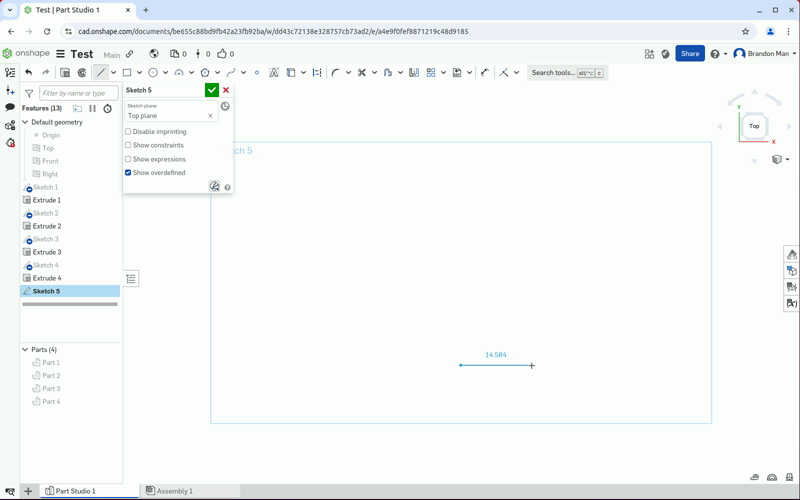
click(531, 365)
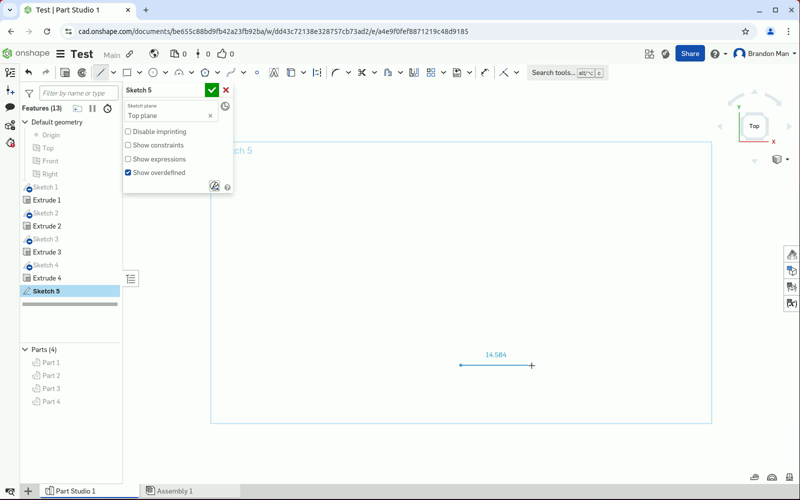
key_up(shift)
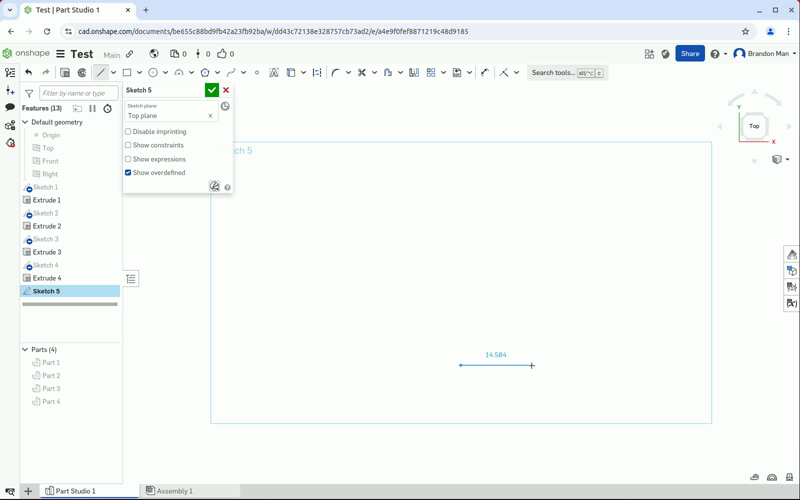
key_down(shift)
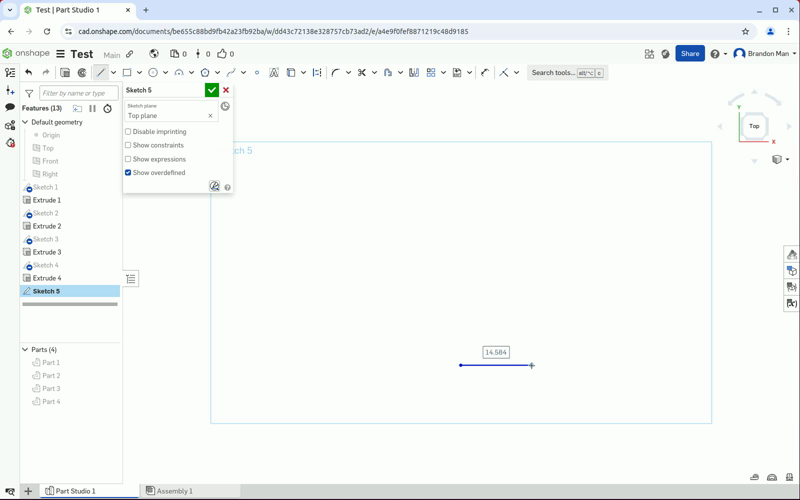
mouse_move(531, 282)
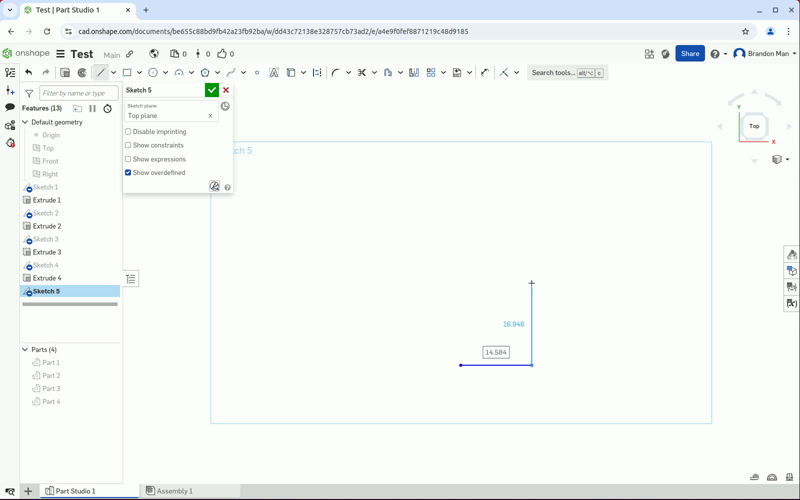
click(531, 282)
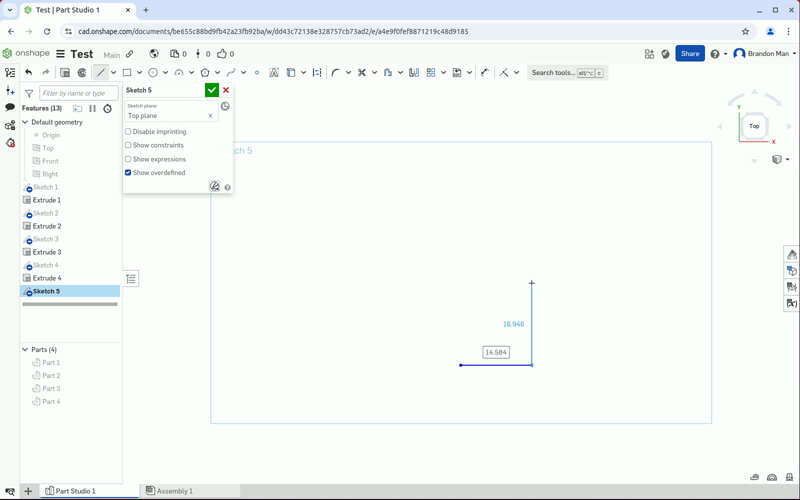
key_up(shift)
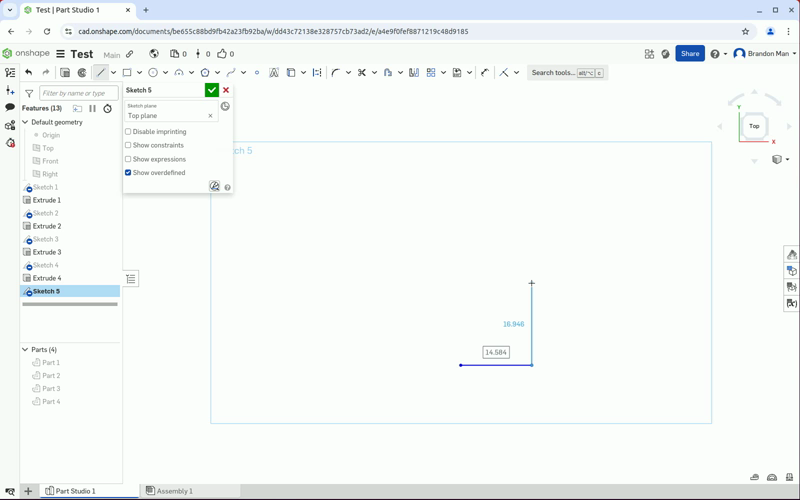
key_down(shift)
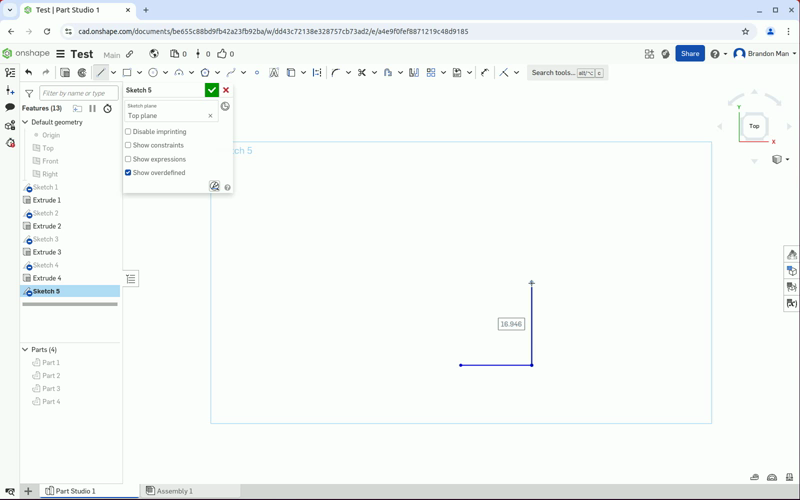
mouse_move(460, 282)
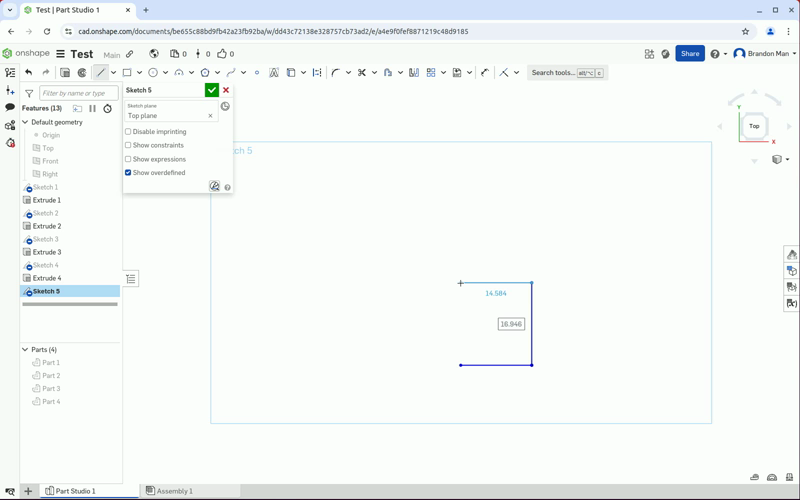
click(460, 282)
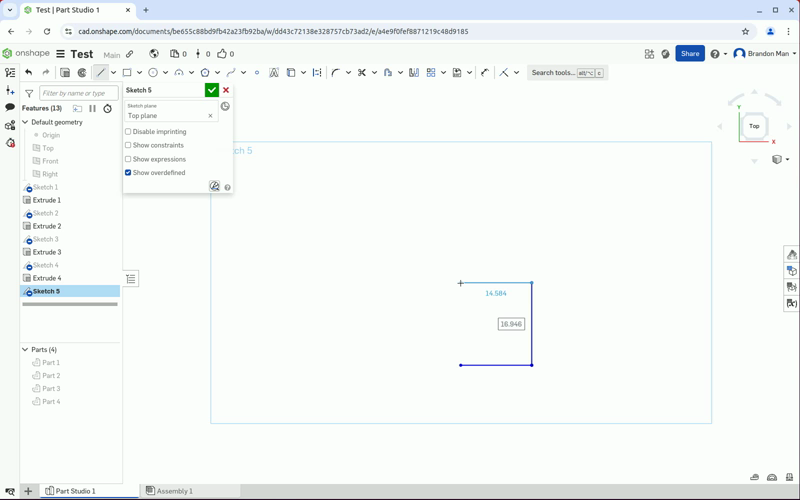
key_up(shift)
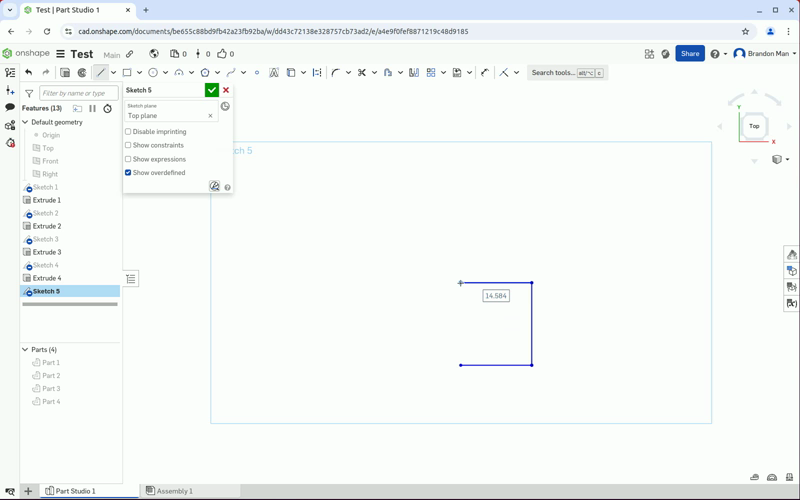
key_down(shift)
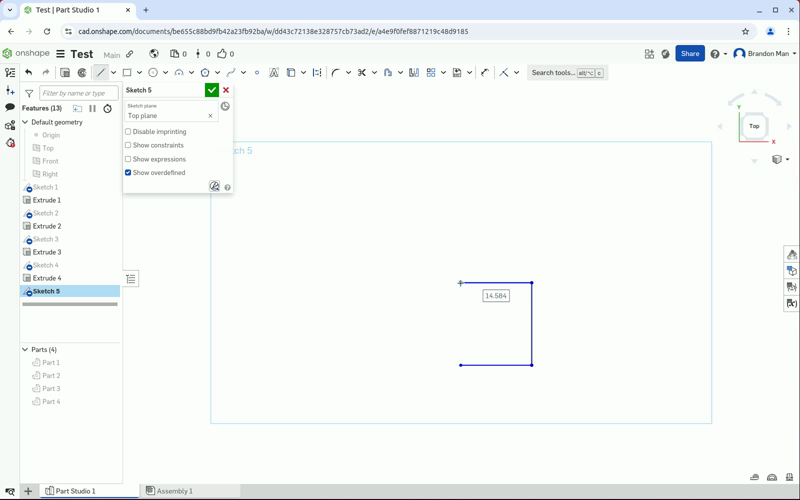
mouse_move(460, 365)
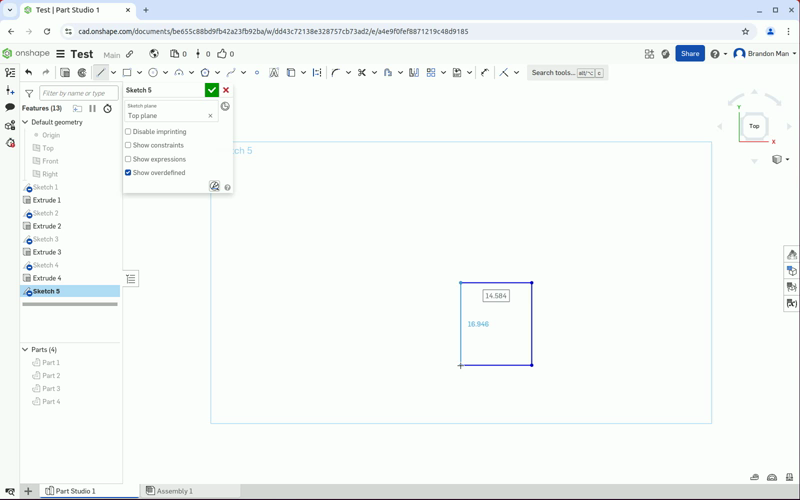
key_up(shift)
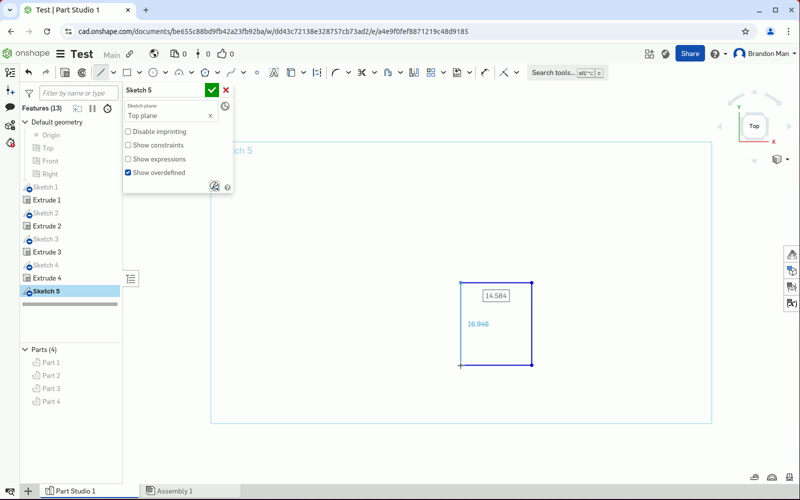
click(460, 365)
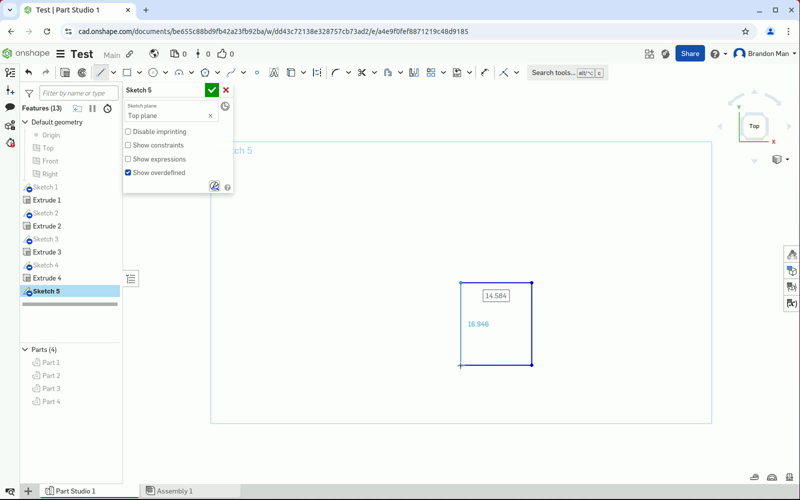
key(esc)
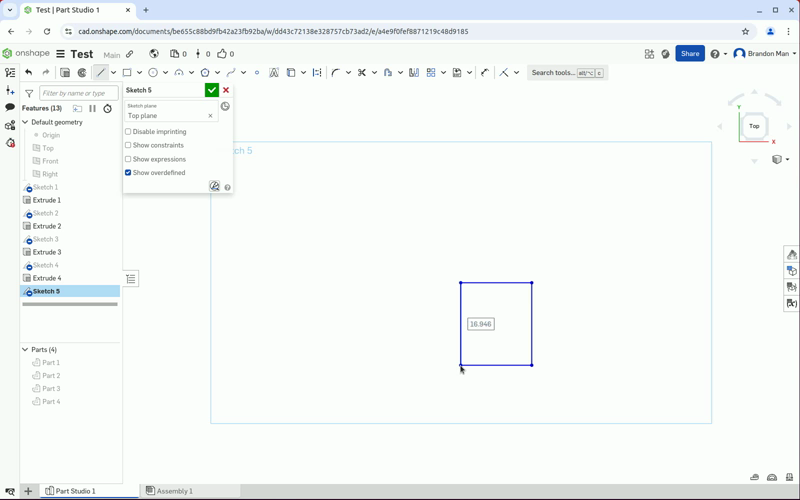
key(l)
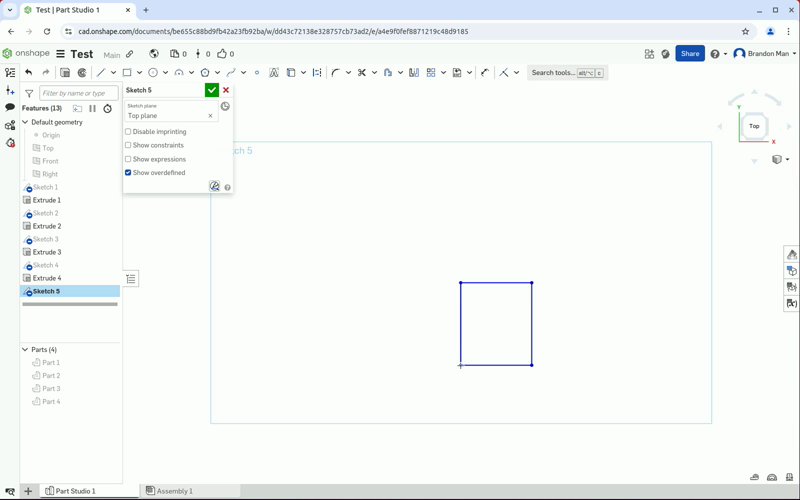
key_down(shift)
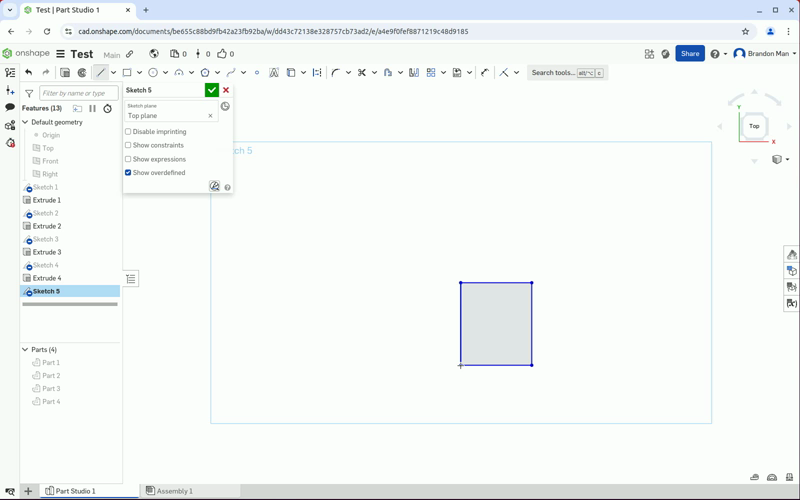
mouse_move(478, 347)
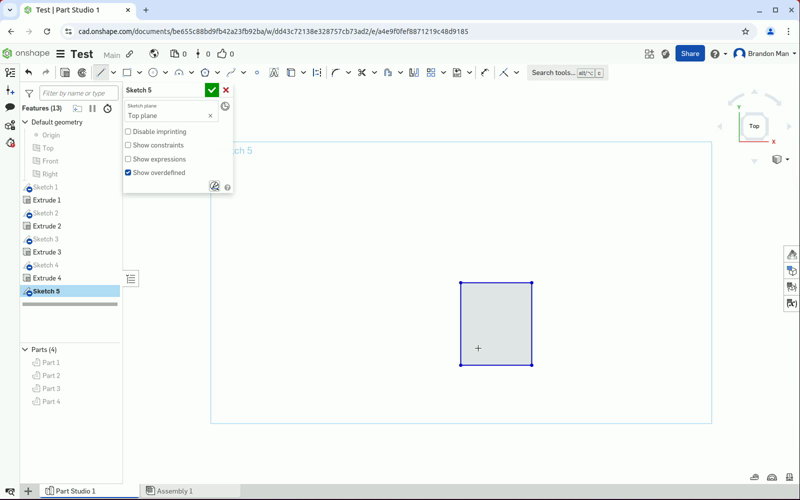
click(478, 347)
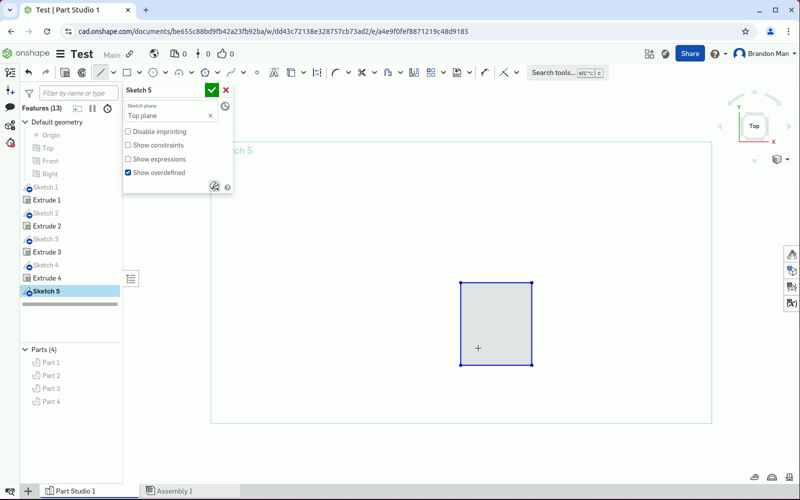
key_up(shift)
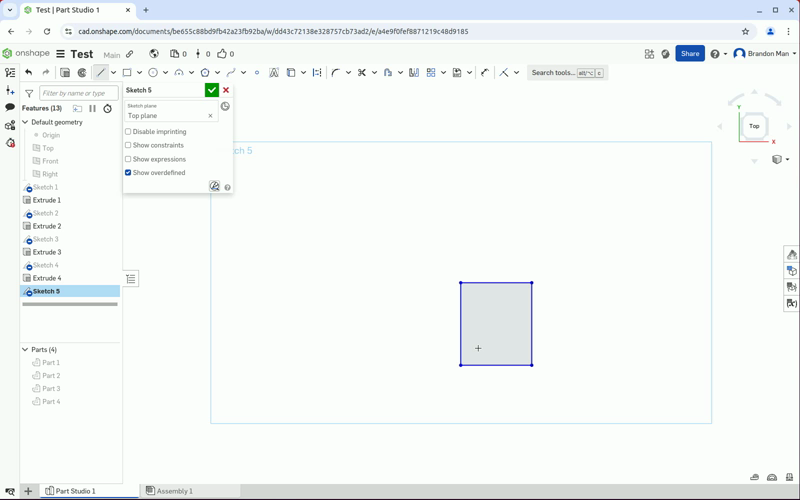
key_down(shift)
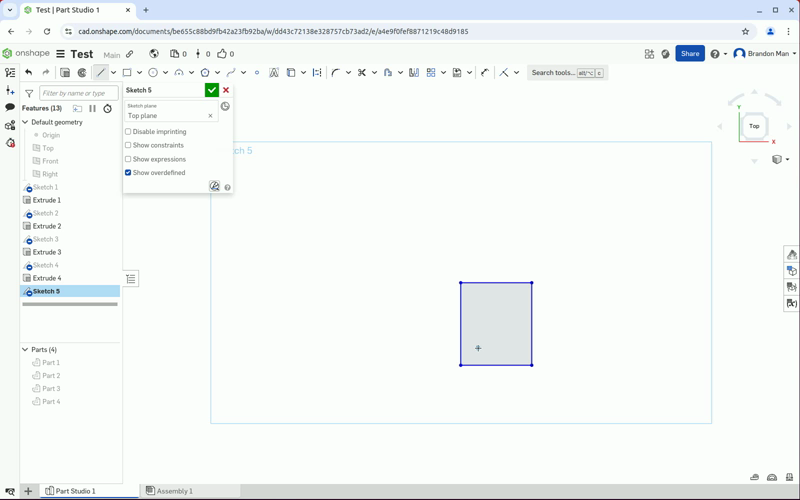
mouse_move(508, 347)
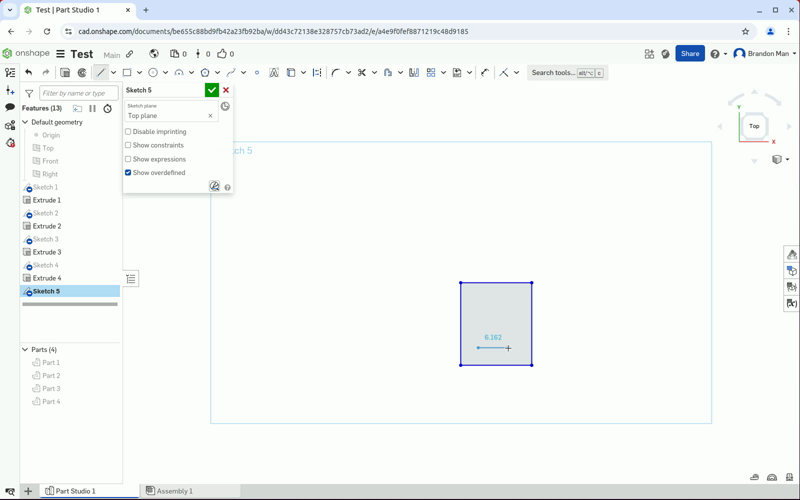
mouse_move(516, 347)
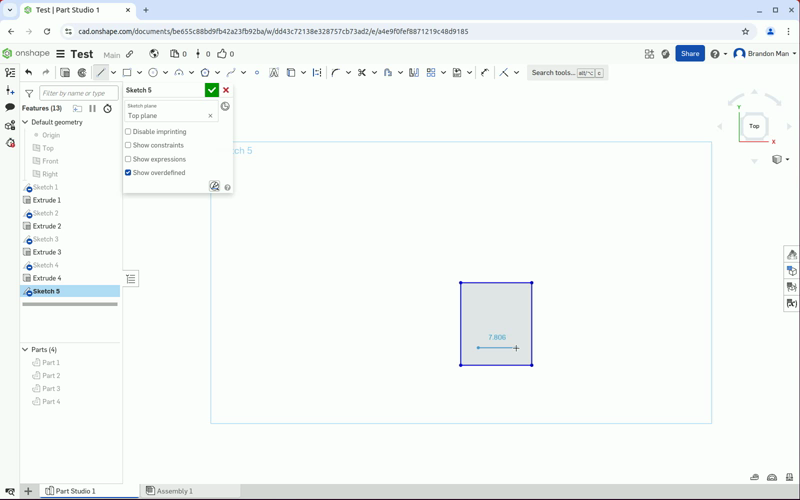
click(516, 347)
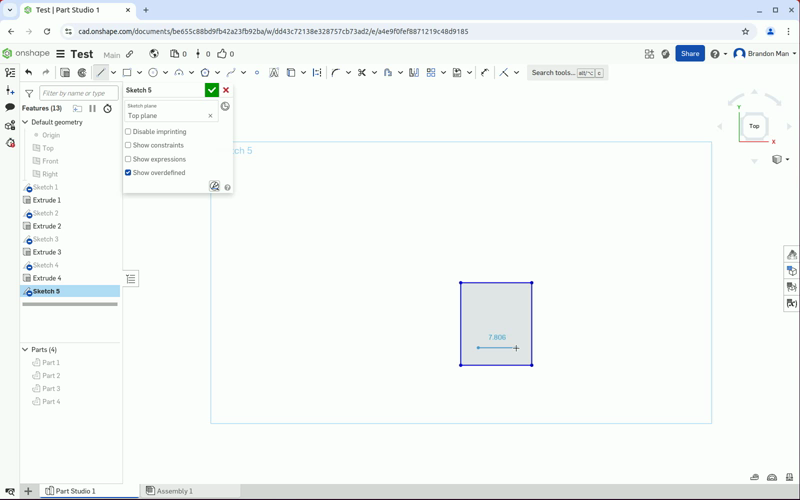
key_up(shift)
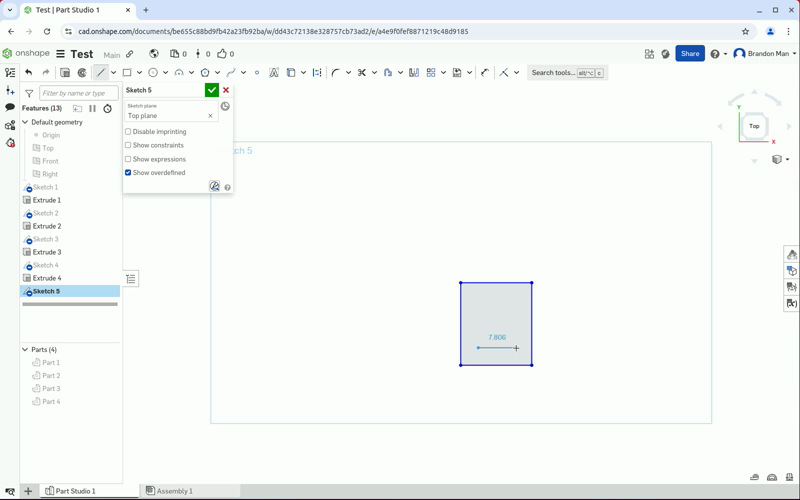
key_down(shift)
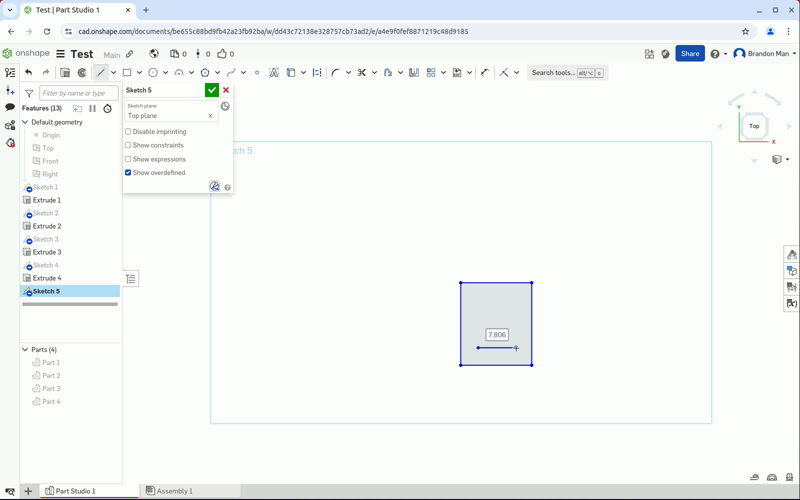
mouse_move(546, 347)
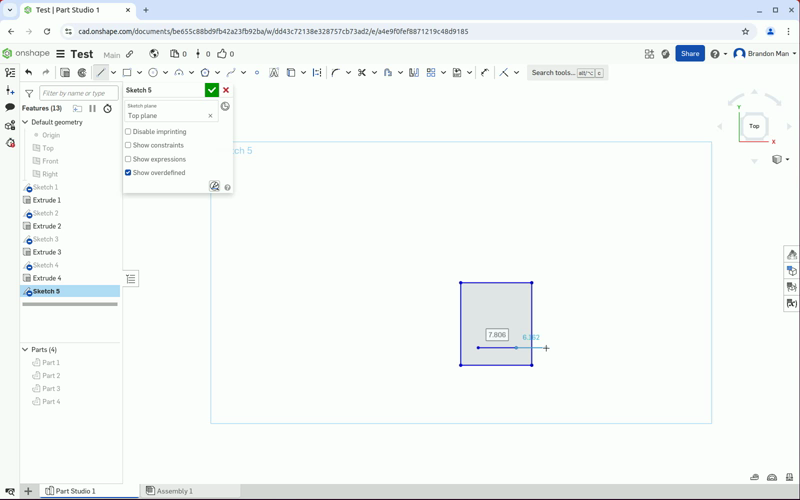
mouse_move(516, 303)
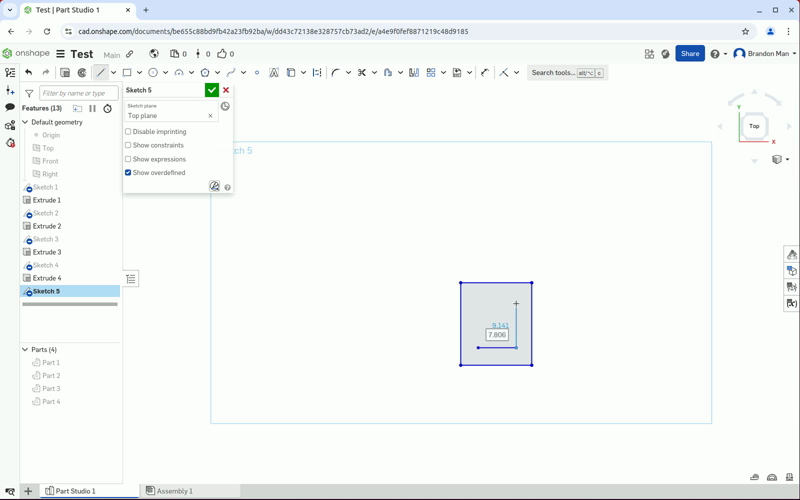
click(516, 303)
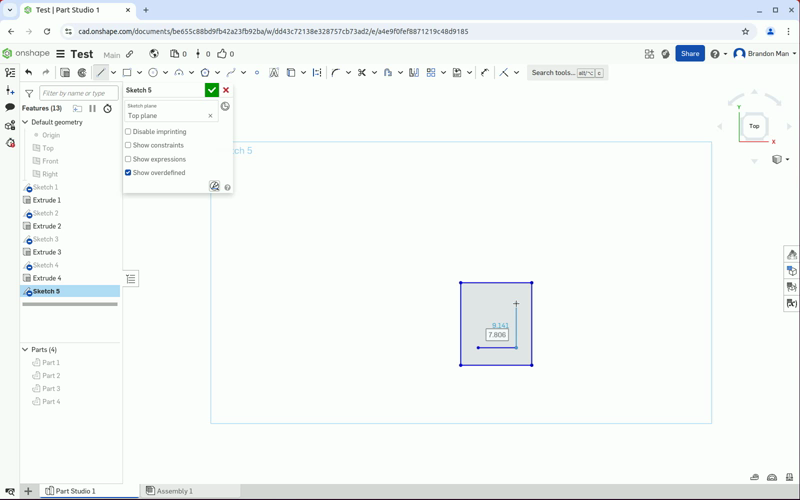
key_up(shift)
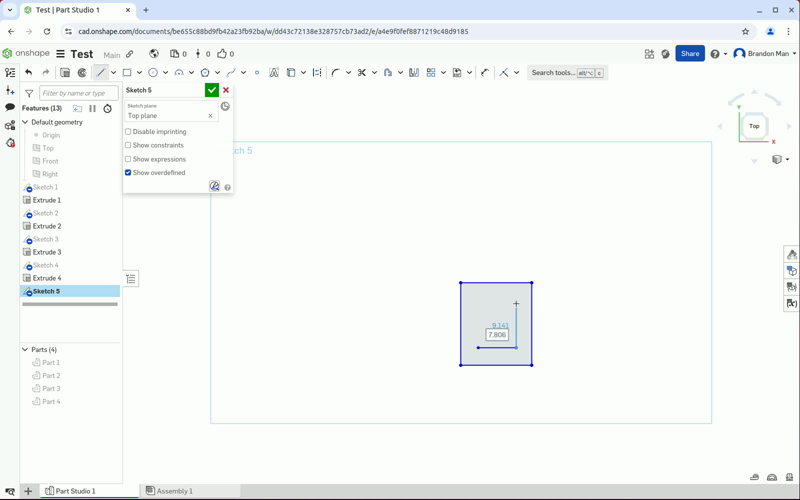
key_down(shift)
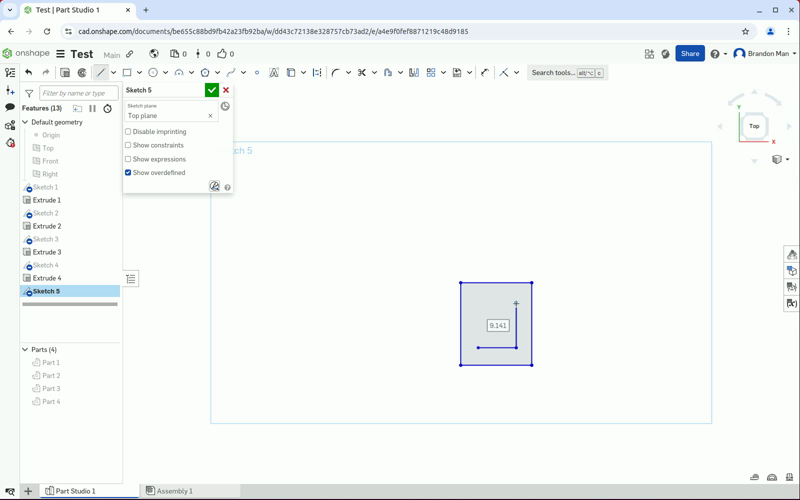
mouse_move(546, 303)
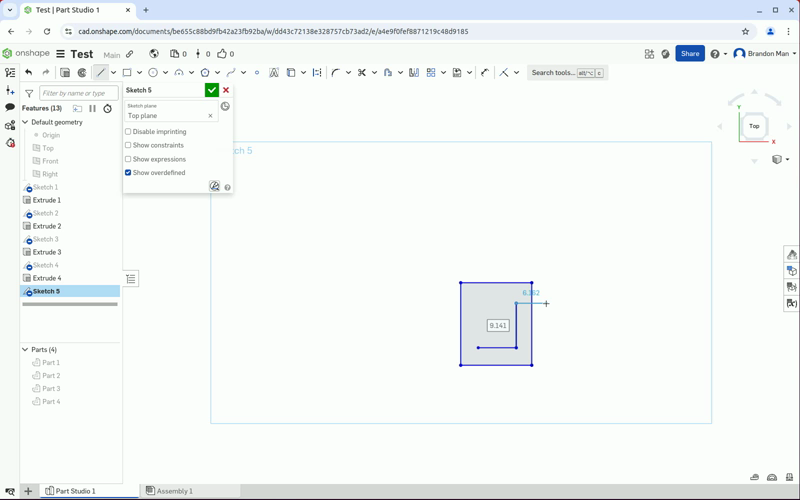
mouse_move(478, 303)
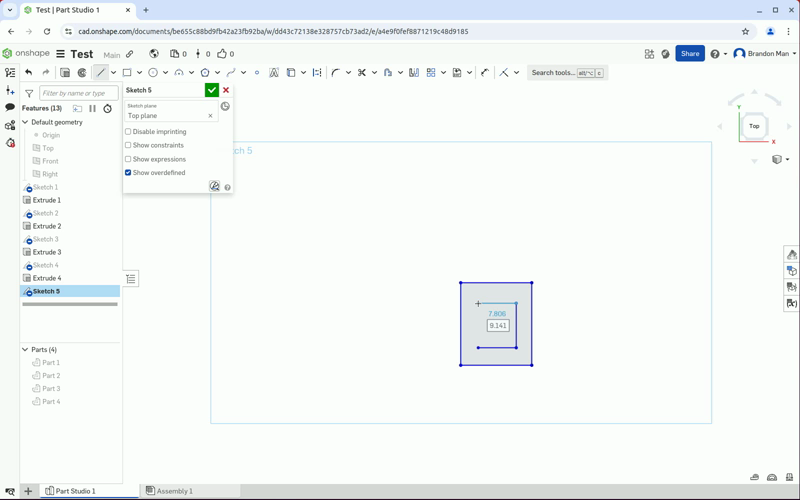
click(478, 303)
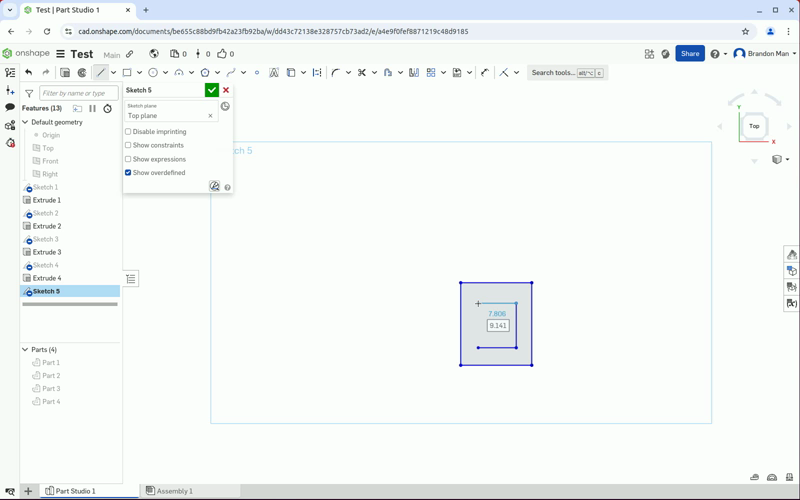
key_up(shift)
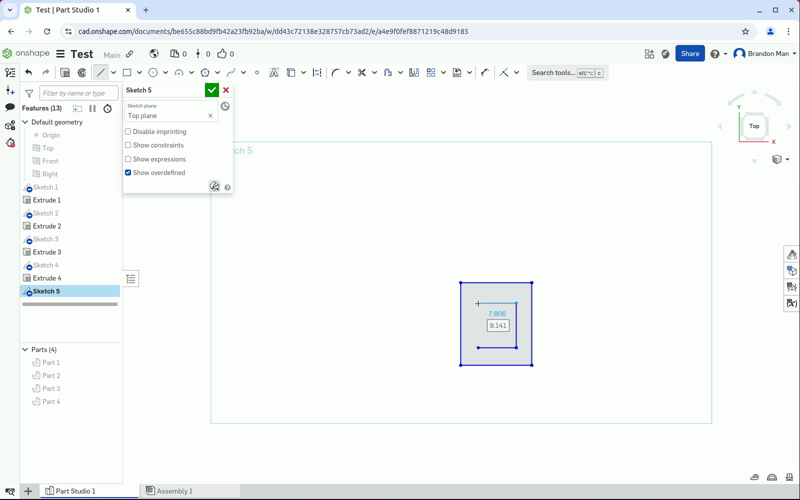
mouse_move(508, 303)
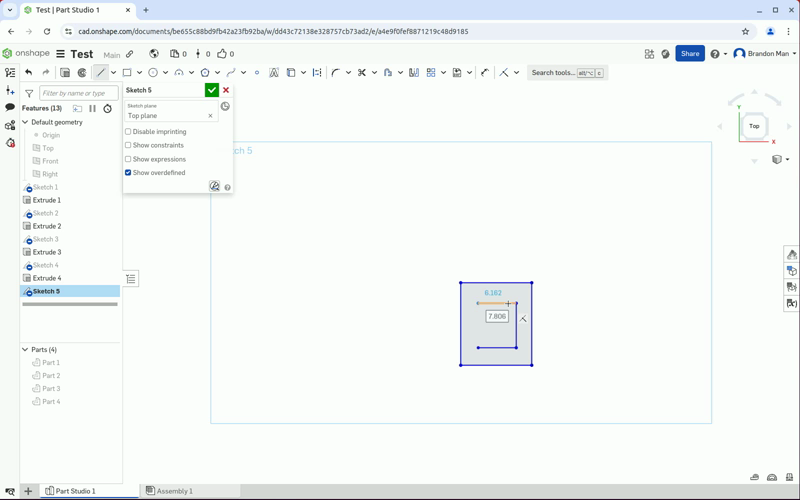
key_down(shift)
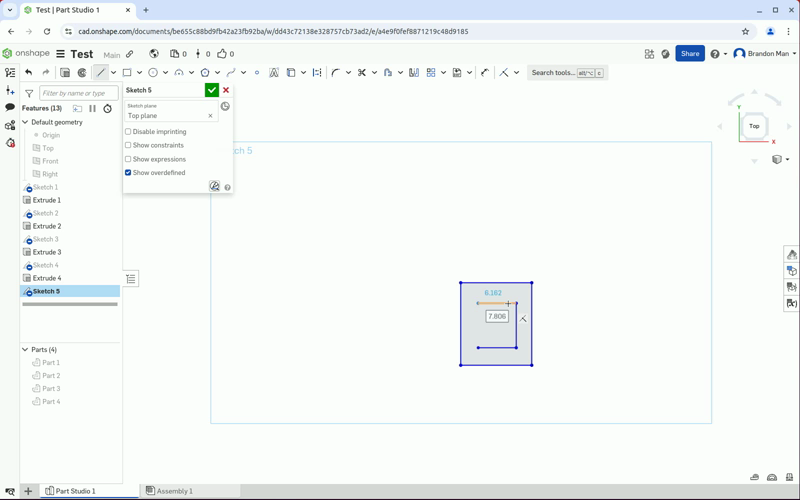
mouse_move(478, 347)
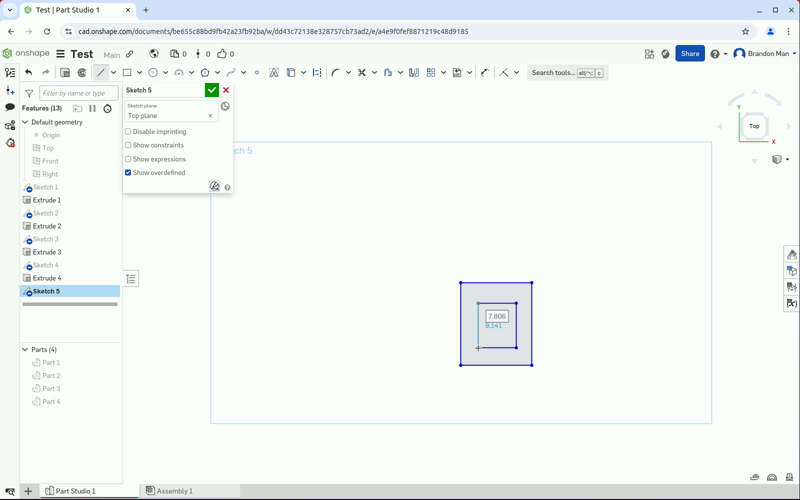
key_up(shift)
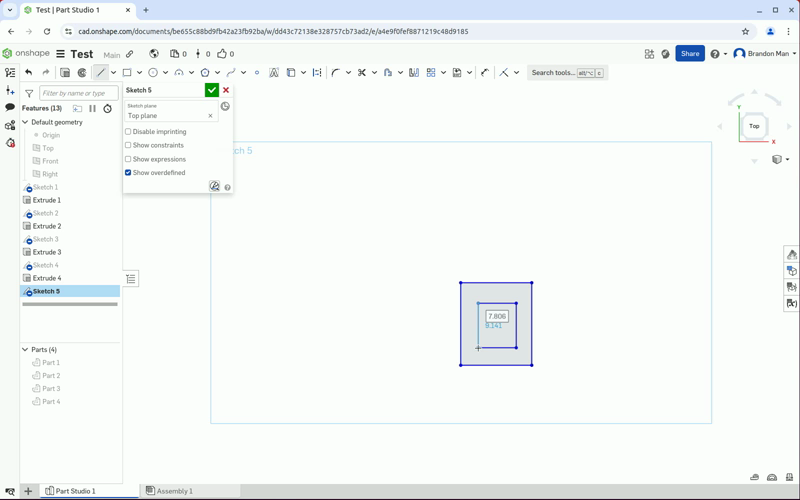
click(478, 347)
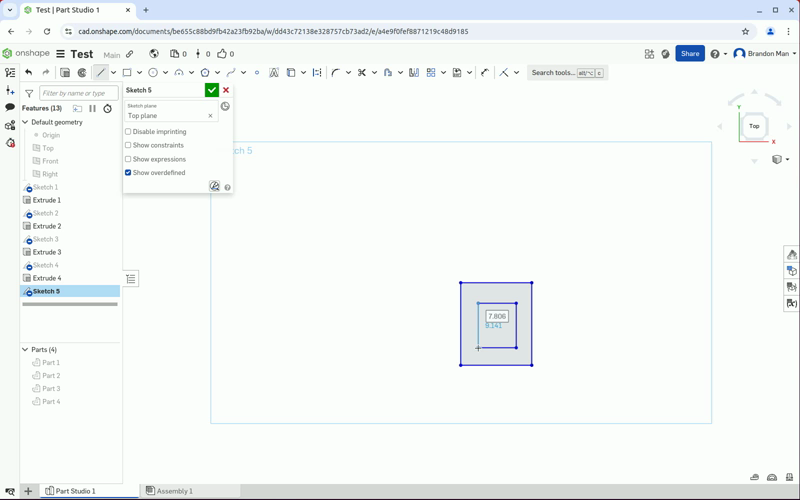
key(esc)
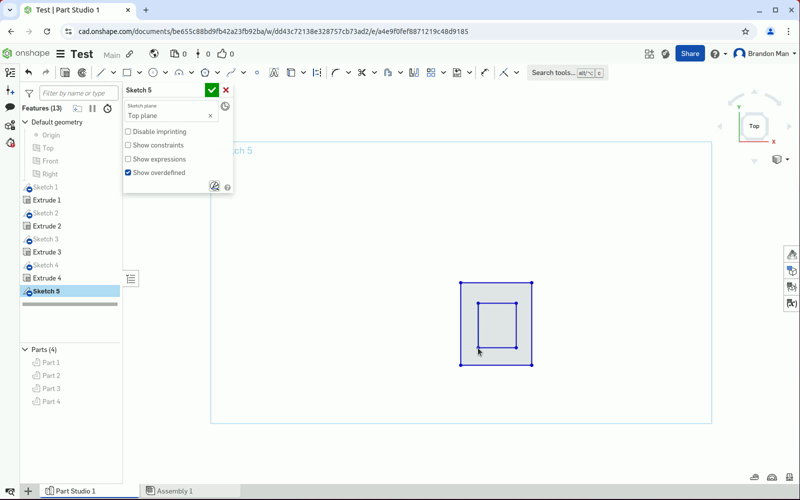
mouse_move(527, 352)
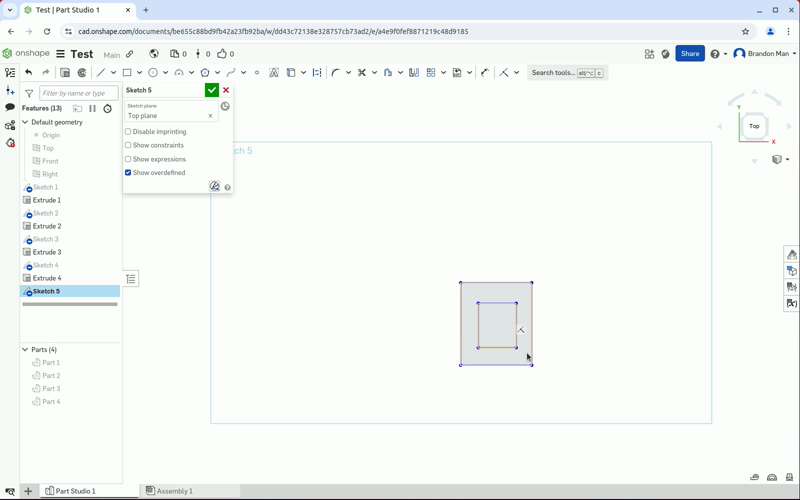
click(527, 352)
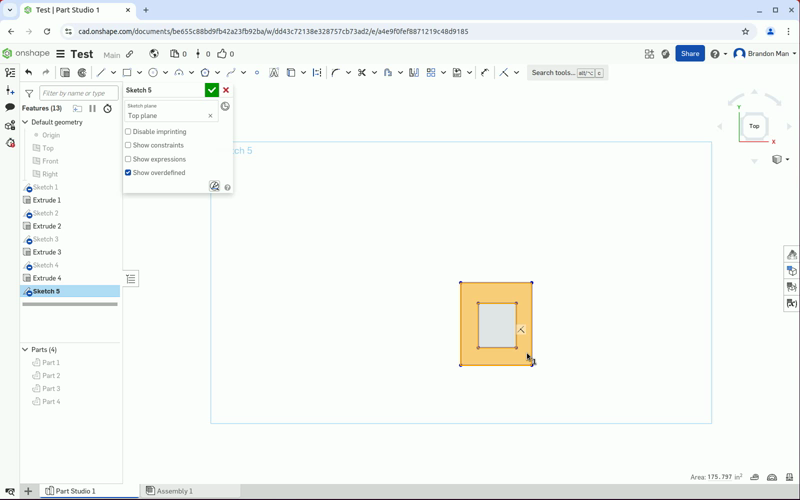
mouse_move(73, 352)
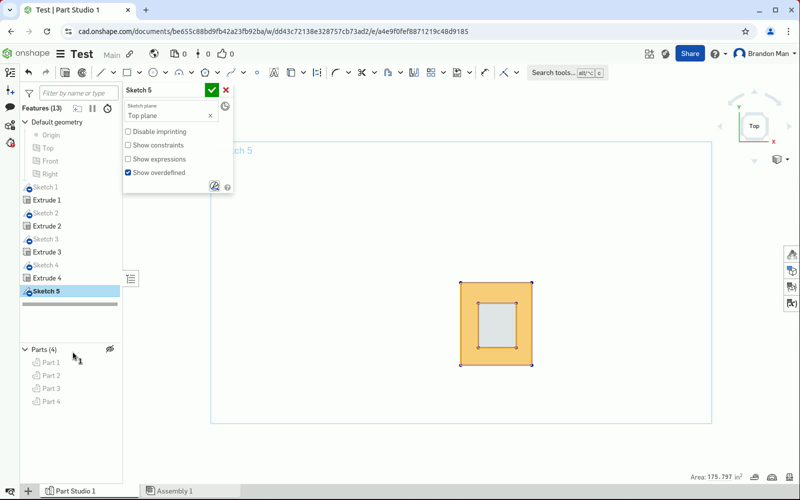
key(shift+y)
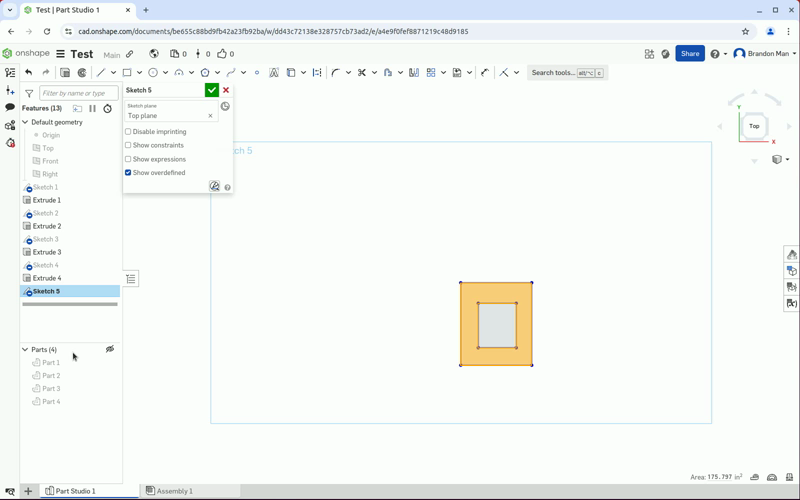
key(shift+e)
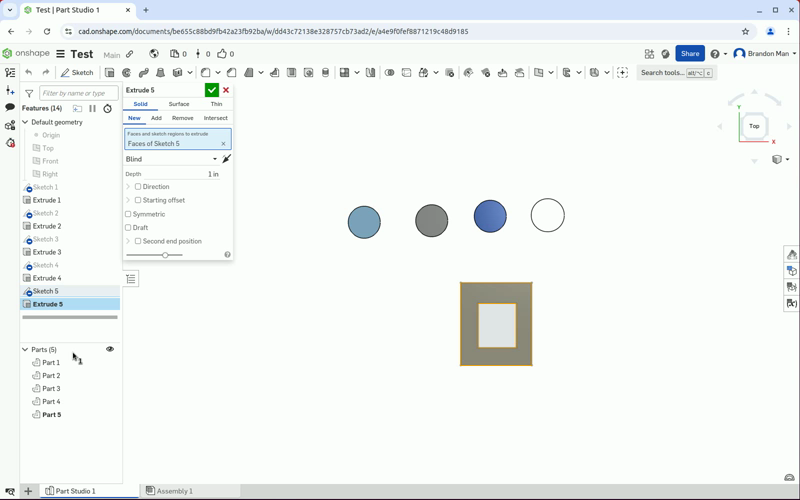
mouse_move(143, 106)
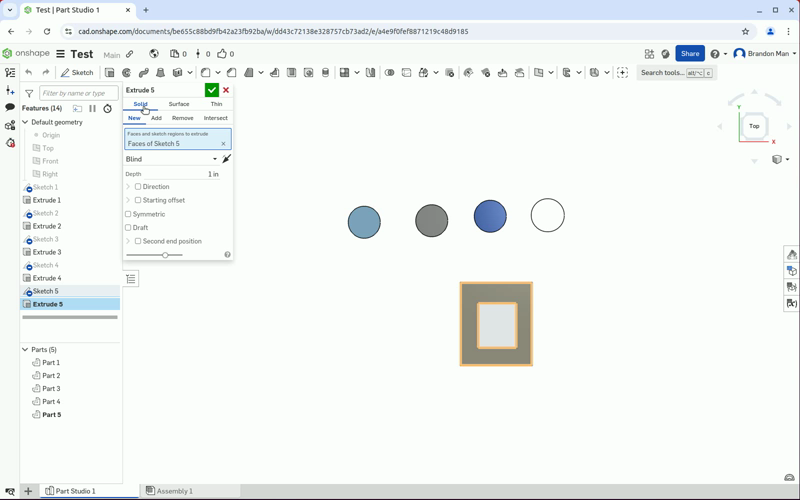
click(143, 106)
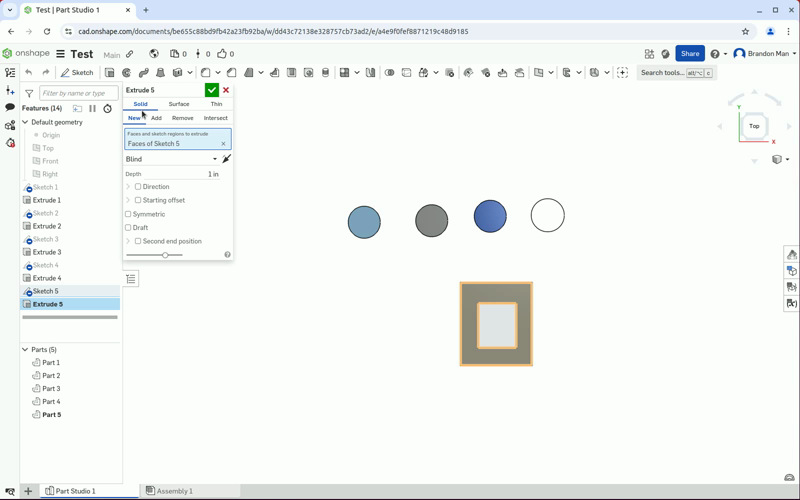
mouse_move(137, 120)
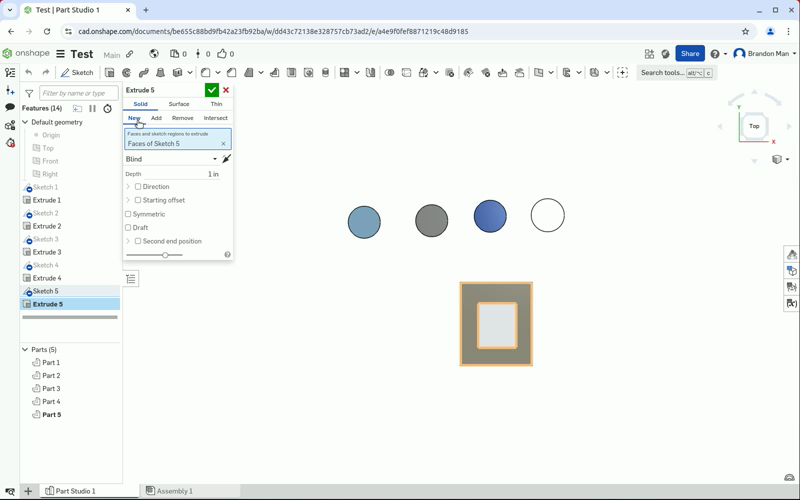
click(137, 120)
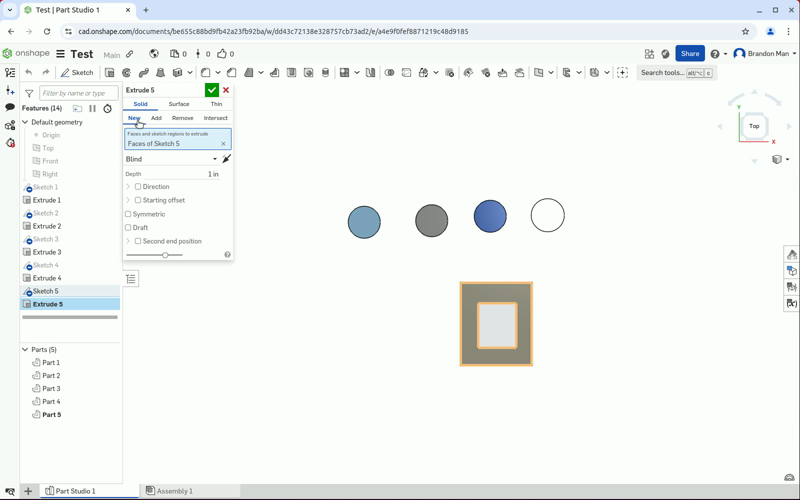
key(tab, 4)
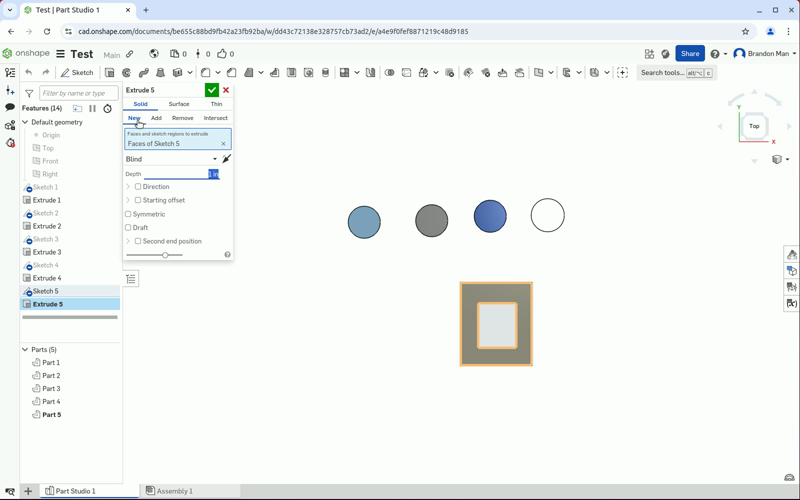
text(10.591)
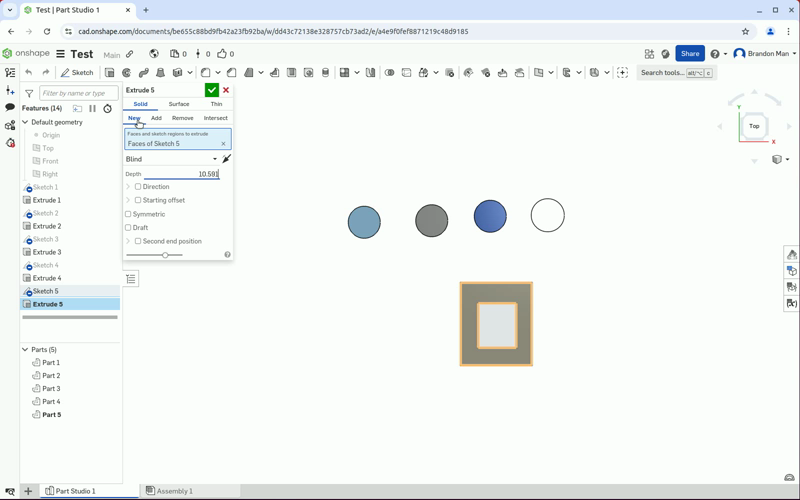
key(enter)
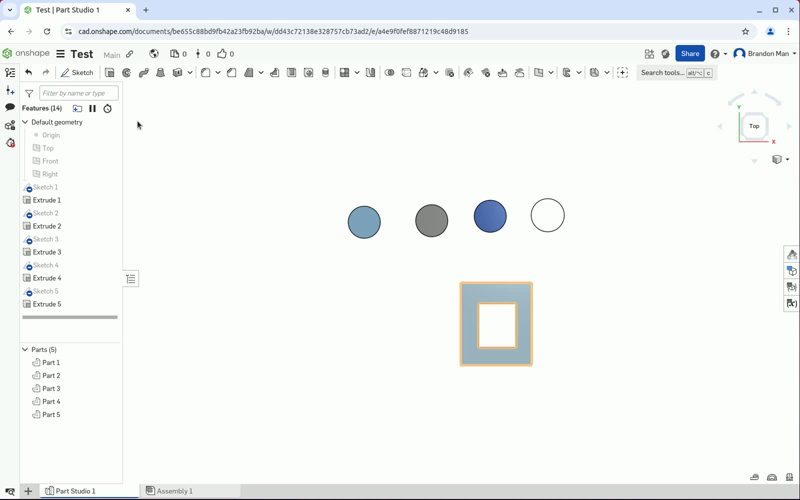
key(shift+h)
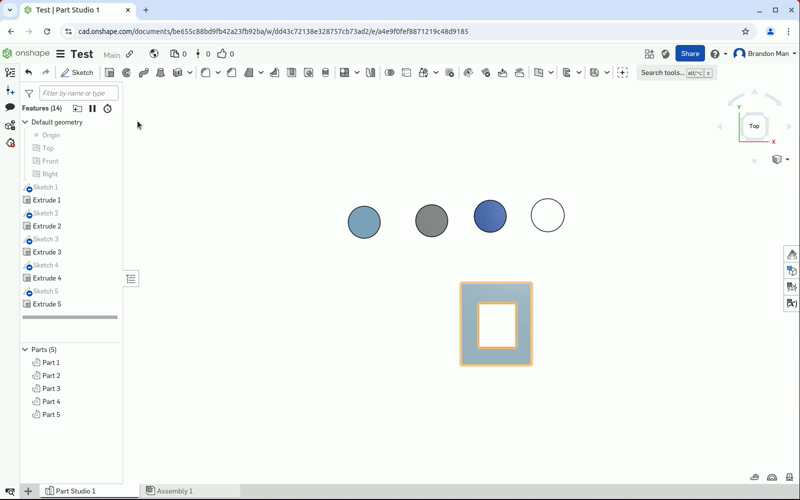
key(shift+h)
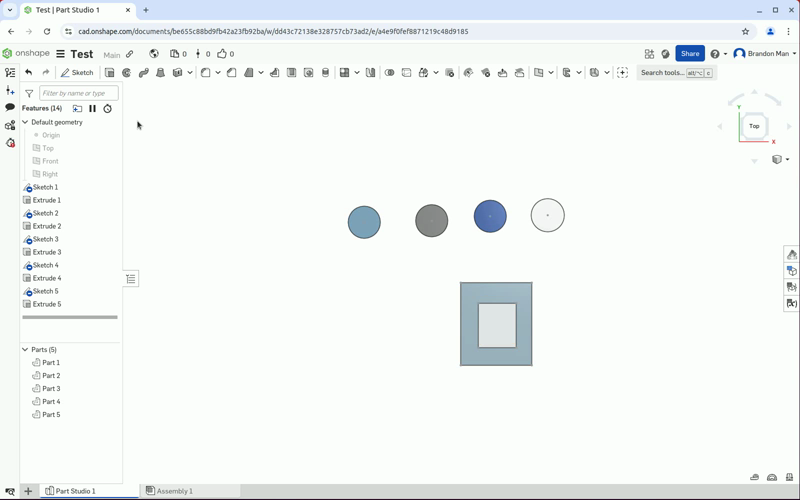
key(shift+7)
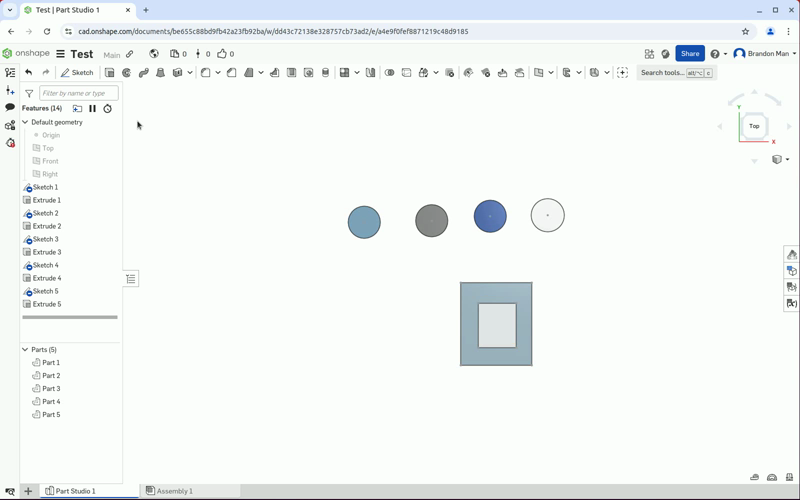
key(up, 3)
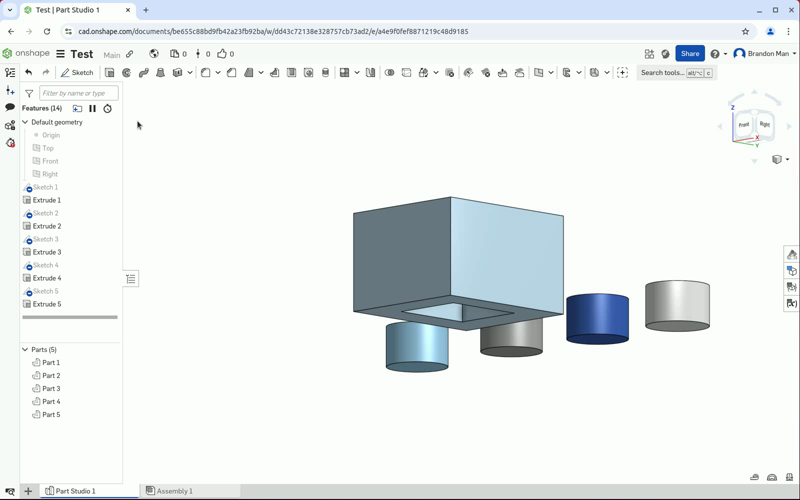
key(left, 3)
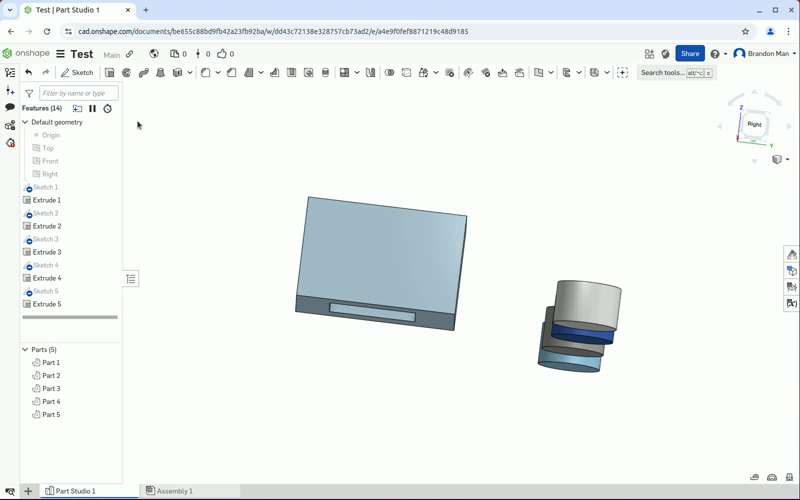
key(right, 3)
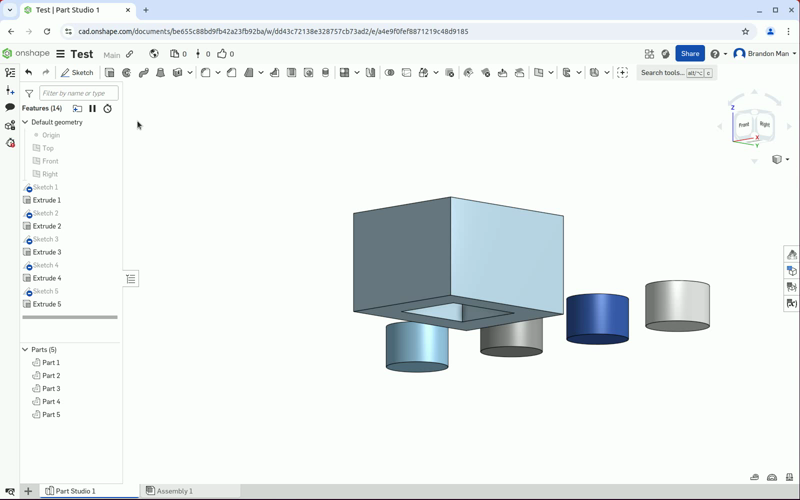
key(down, 3)
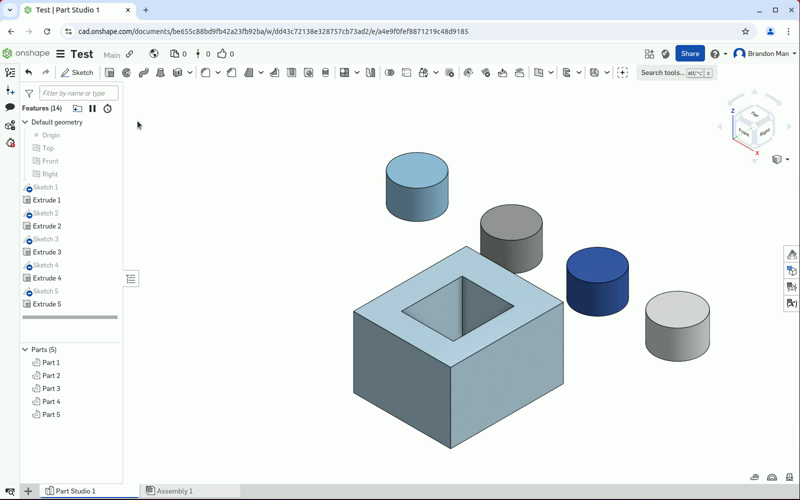
mouse_move(73, 189)
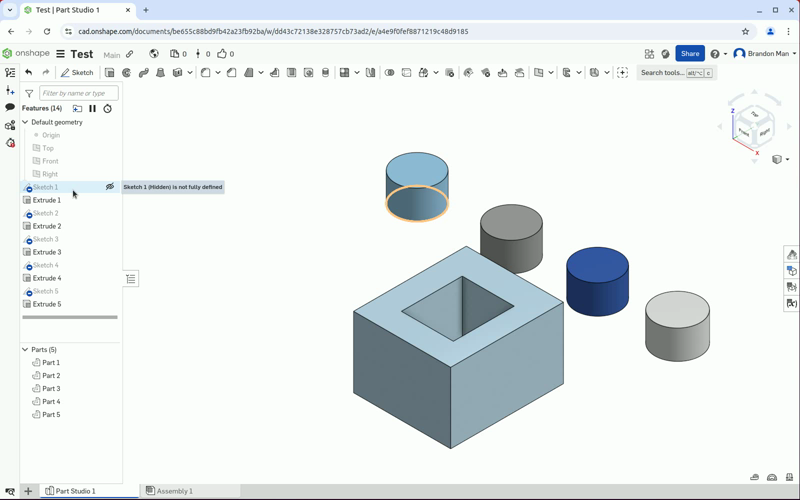
click(73, 189)